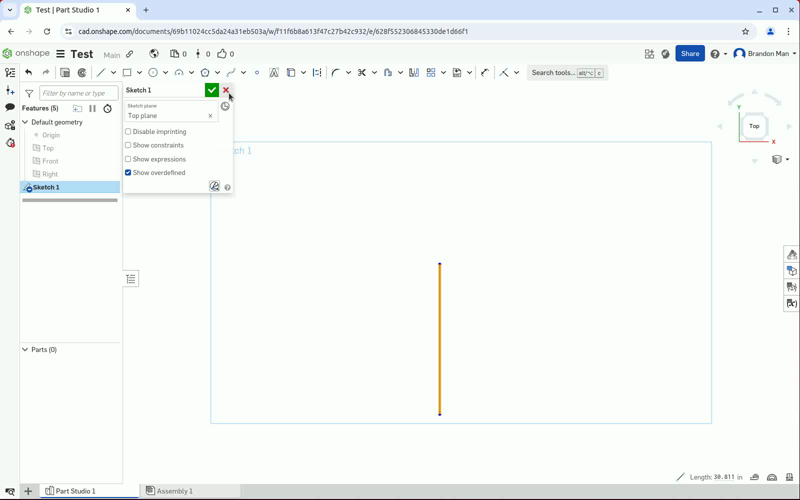
key(shift+h)
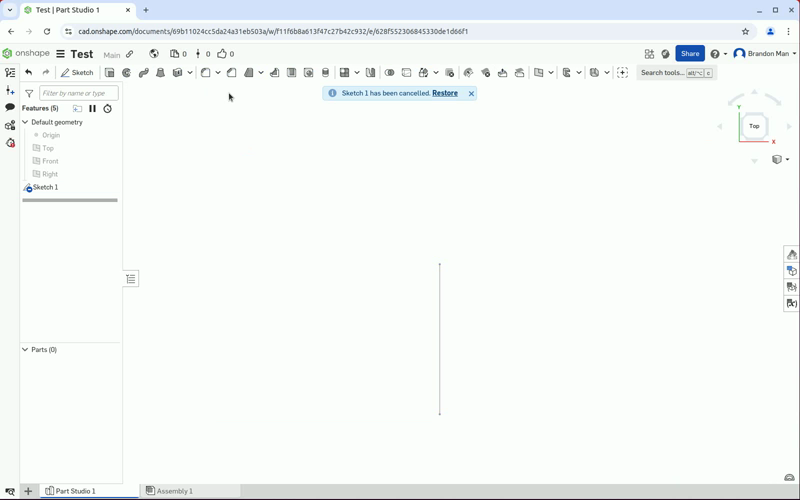
mouse_move(73, 352)
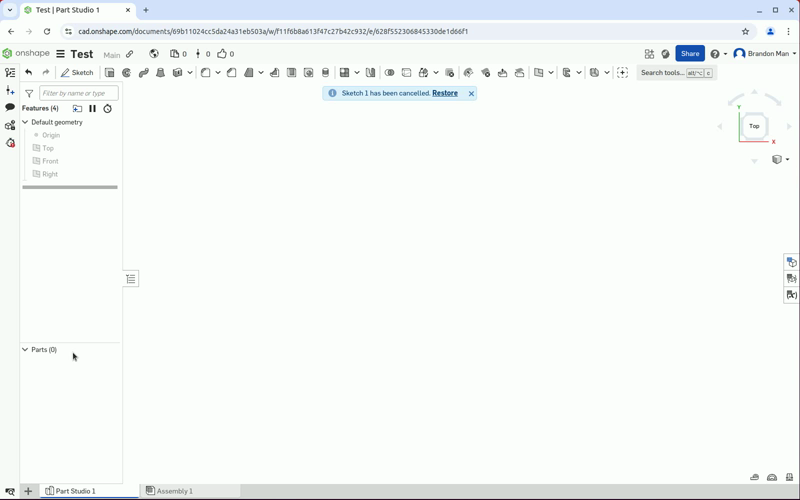
key(y)
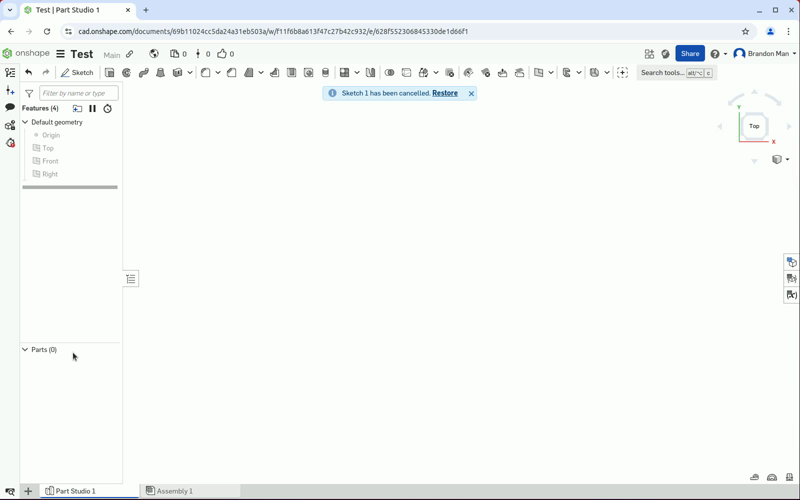
key(shift+p)
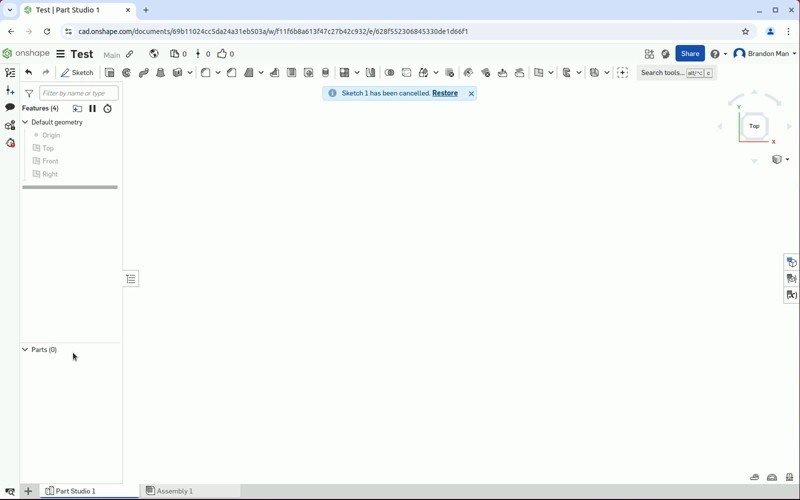
key(space)
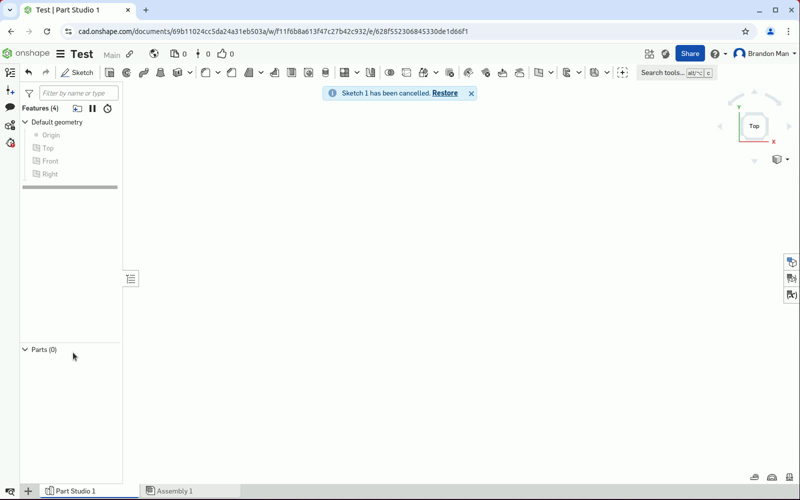
key_down(shift)
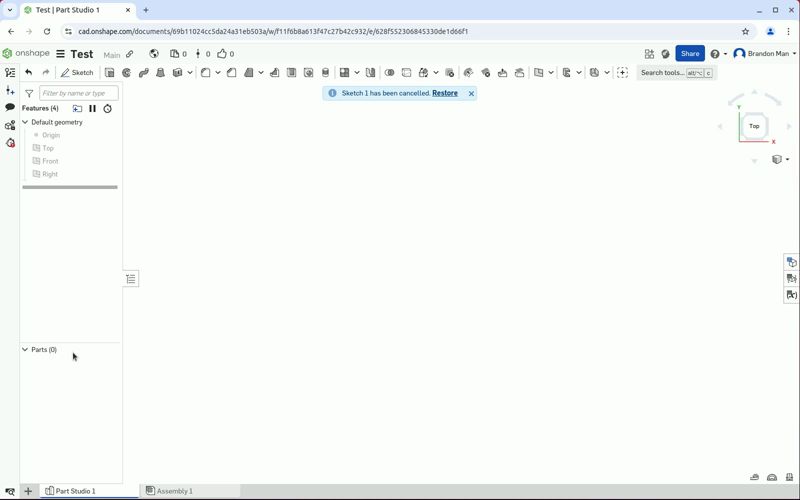
key(up)
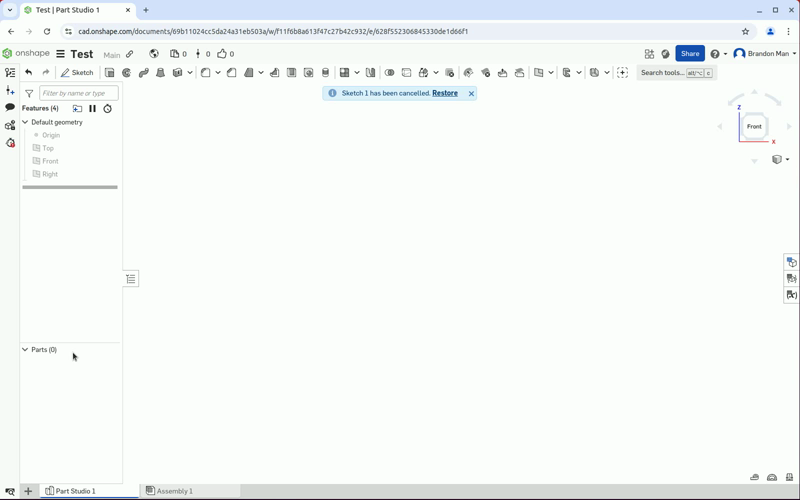
key_up(shift)
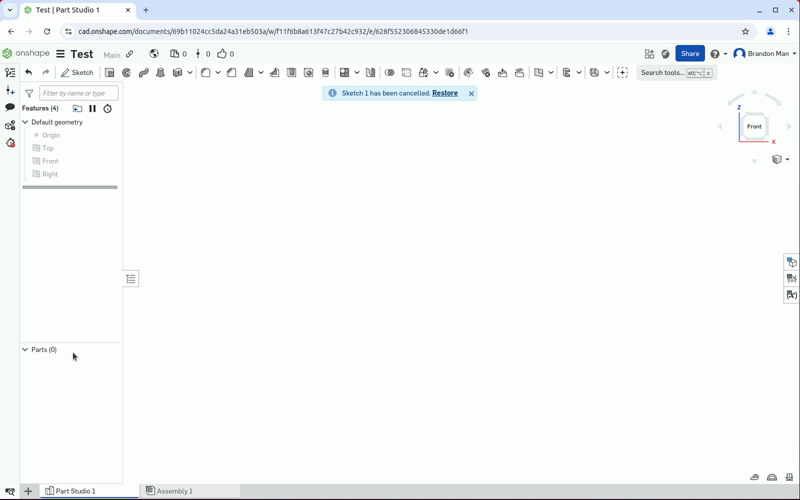
mouse_move(73, 352)
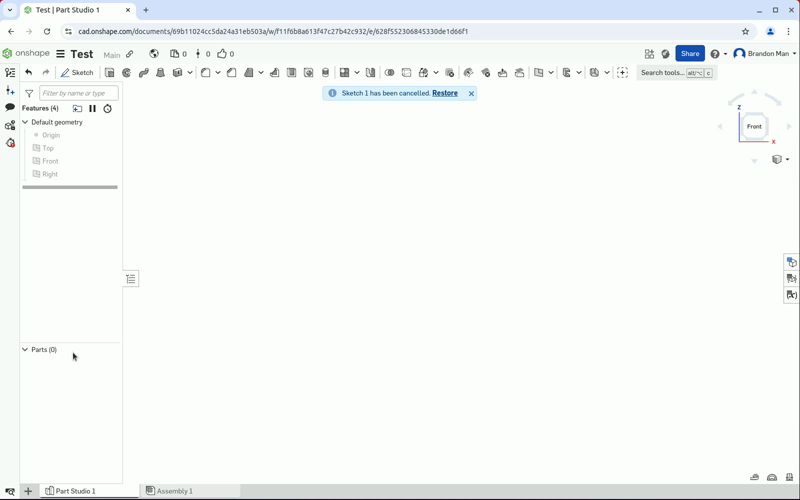
key(shift+y)
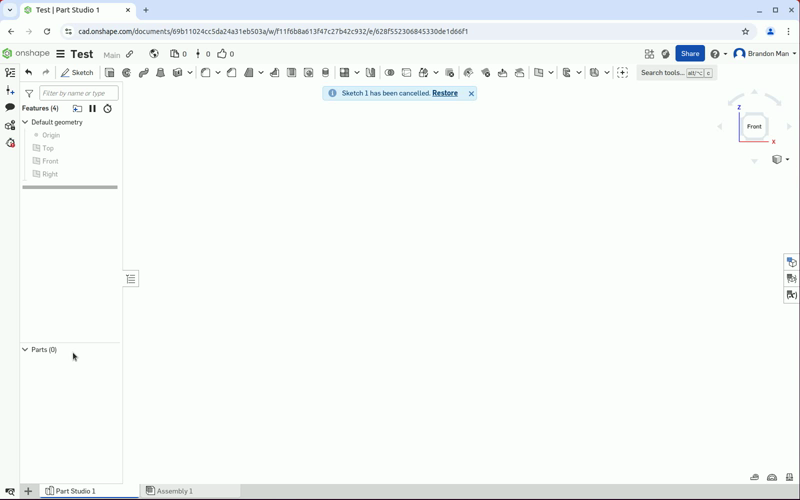
key(shift+s)
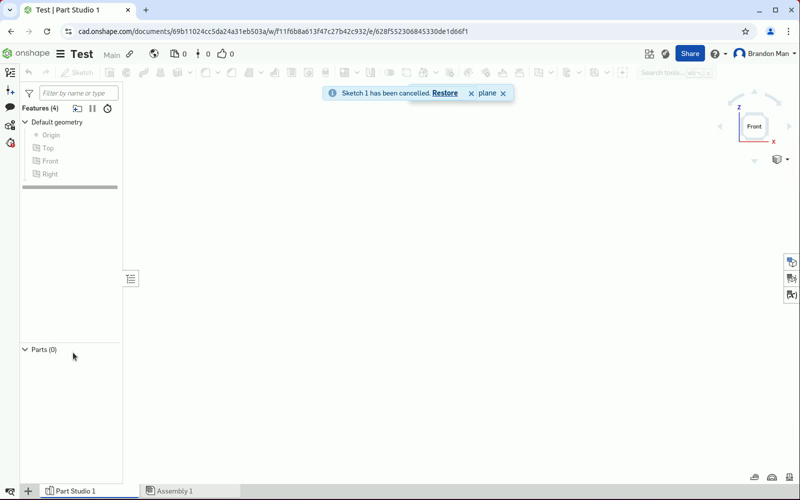
mouse_move(73, 163)
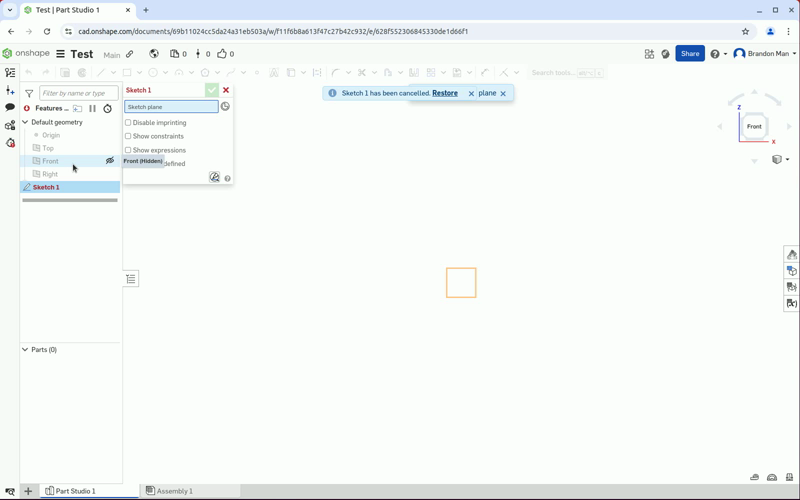
click(73, 163)
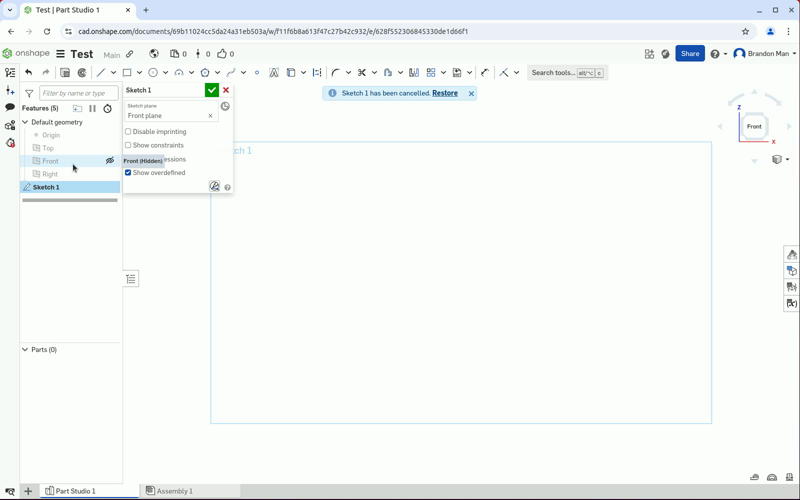
mouse_move(73, 352)
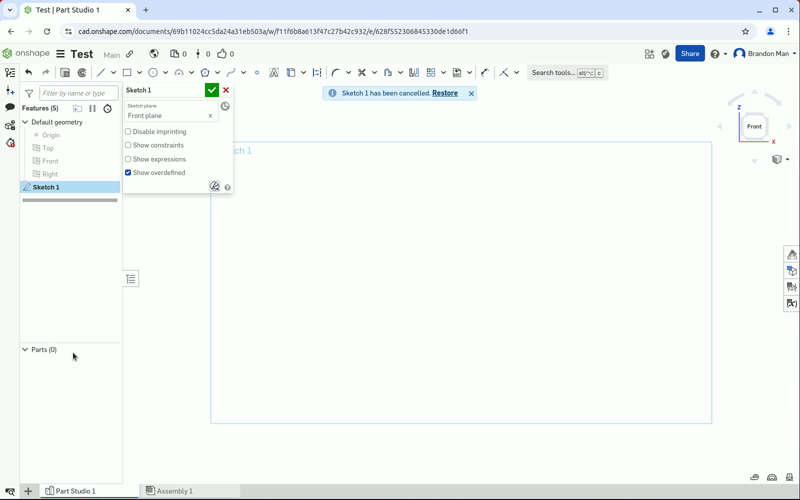
key(y)
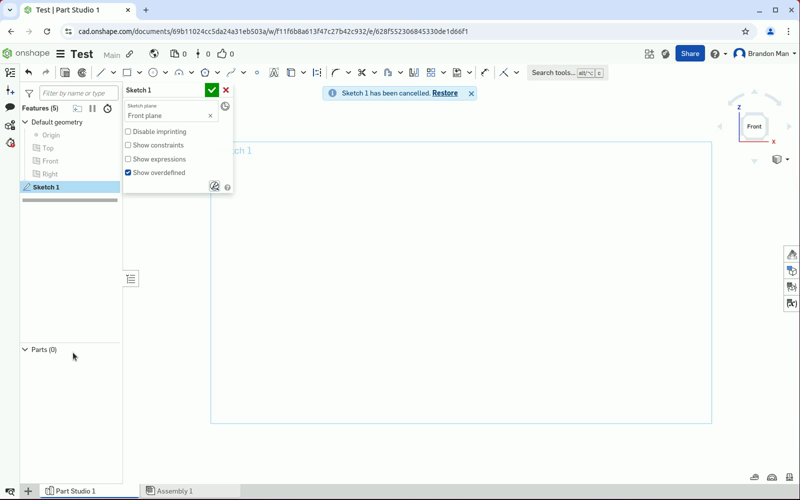
key(c)
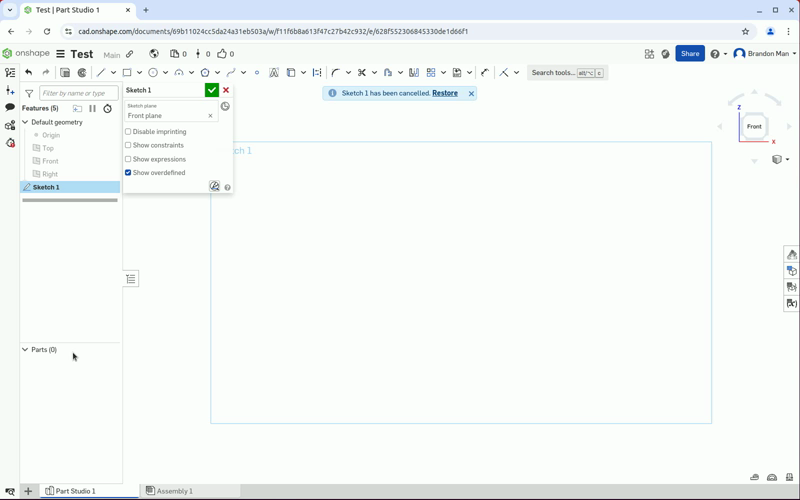
key_down(shift)
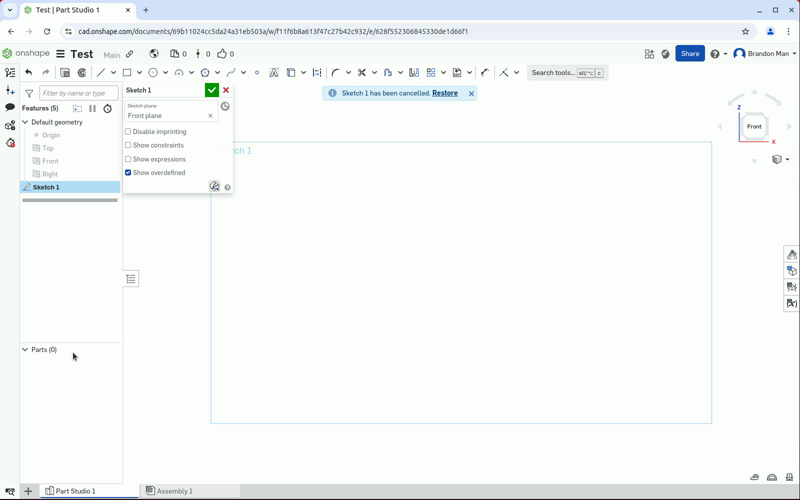
mouse_move(461, 282)
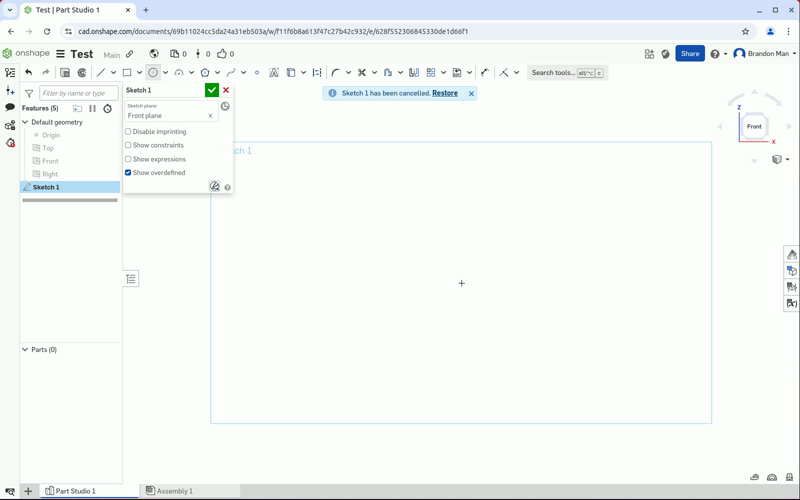
click(461, 282)
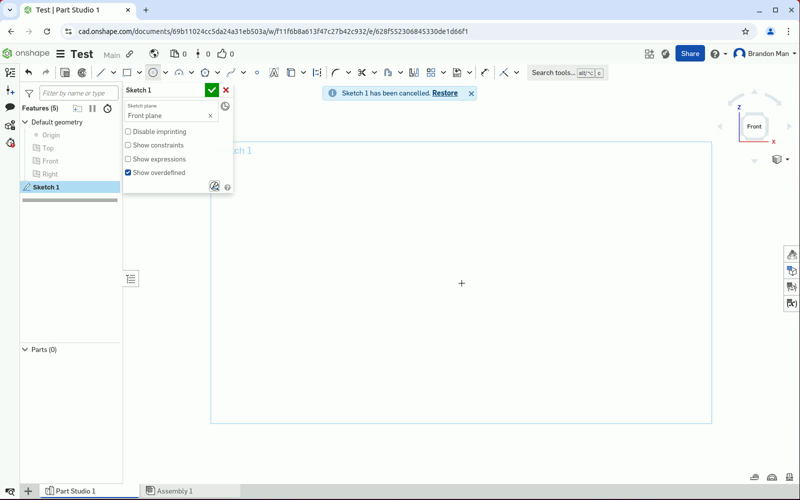
key_up(shift)
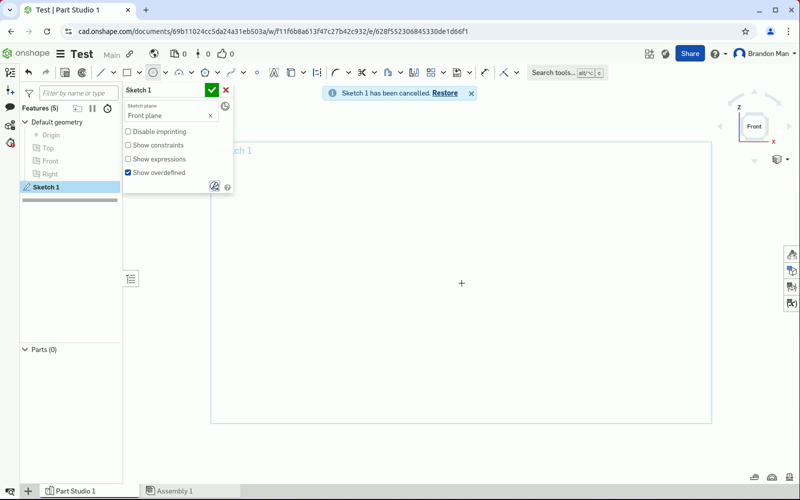
mouse_move(503, 282)
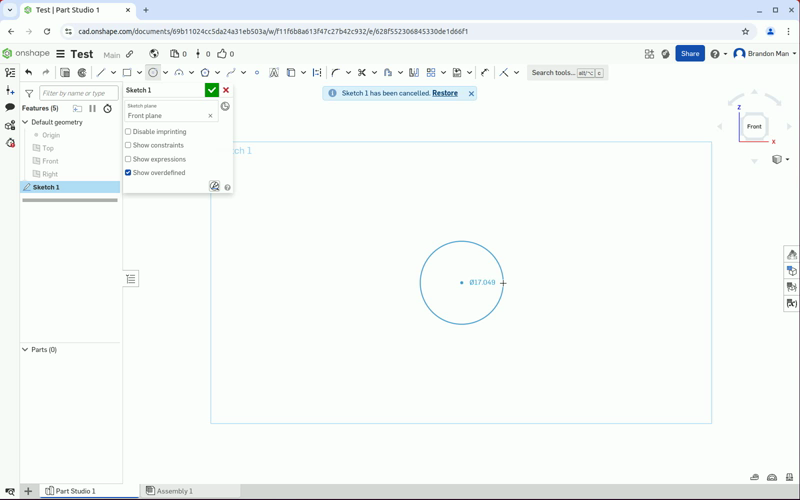
click(503, 282)
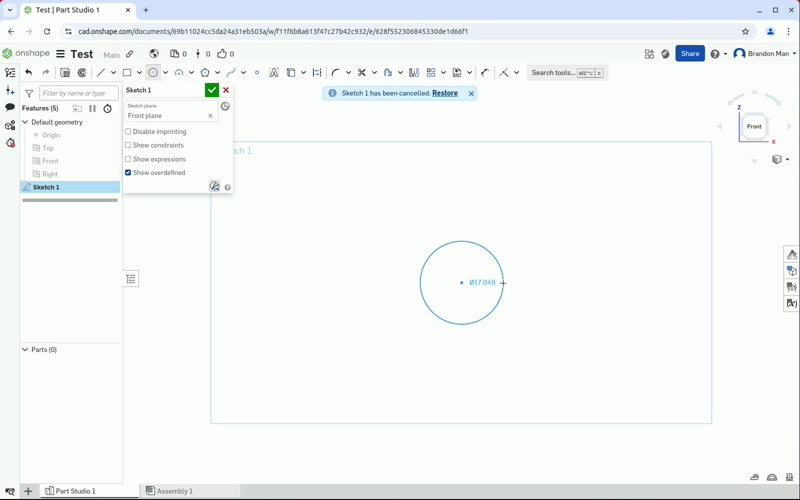
key(esc)
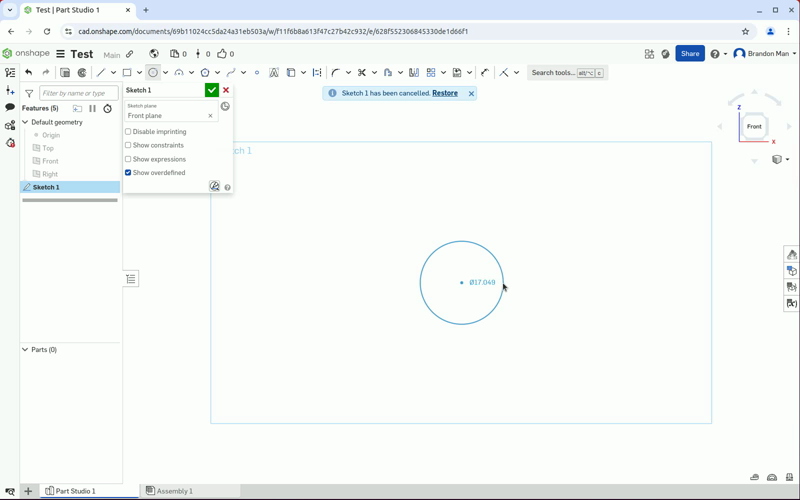
key(c)
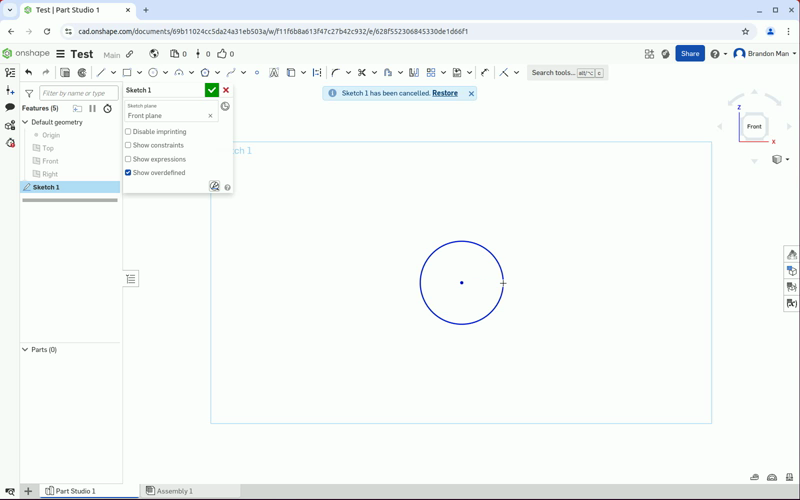
key_down(shift)
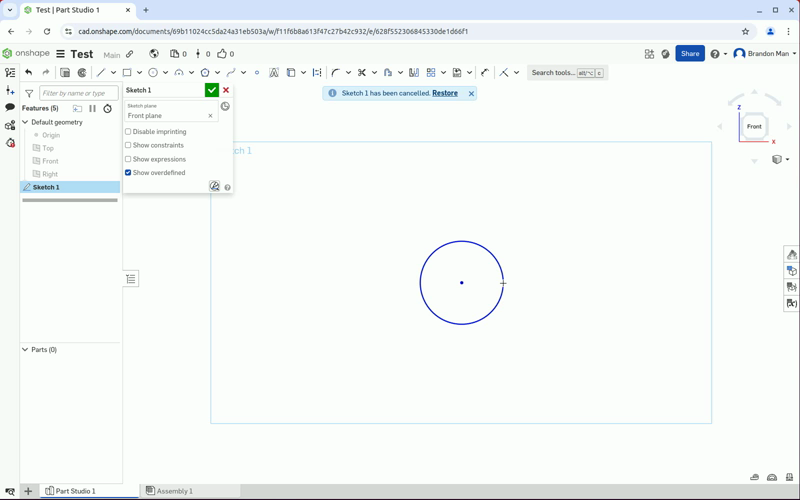
mouse_move(461, 282)
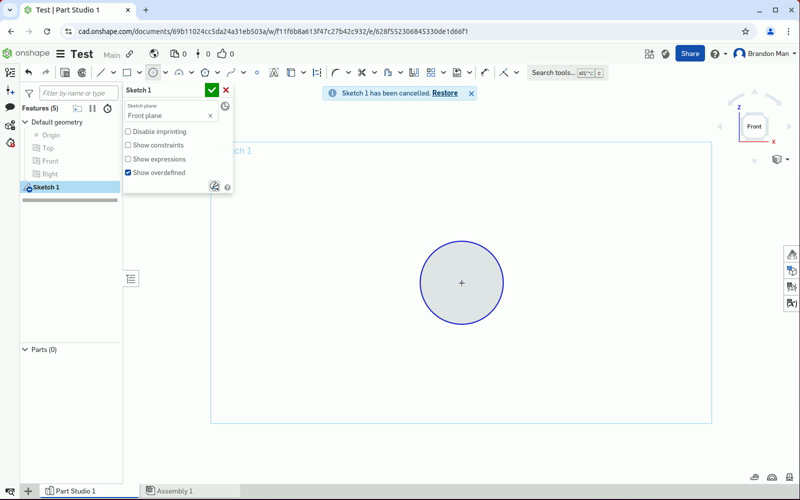
click(461, 282)
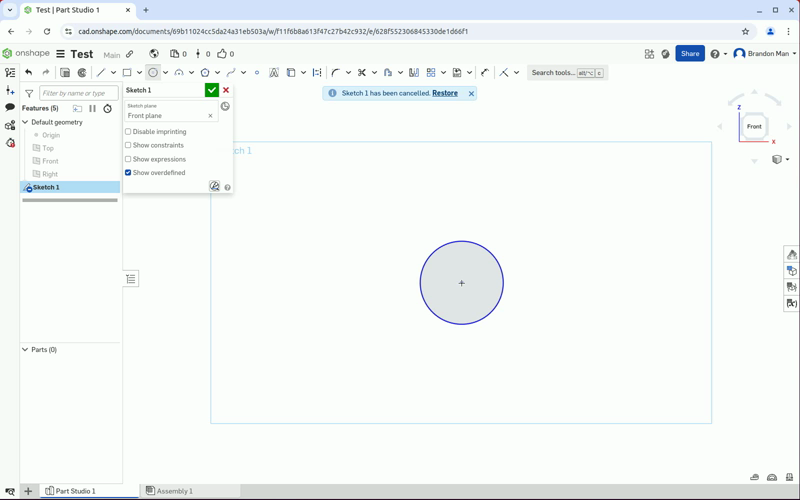
key_up(shift)
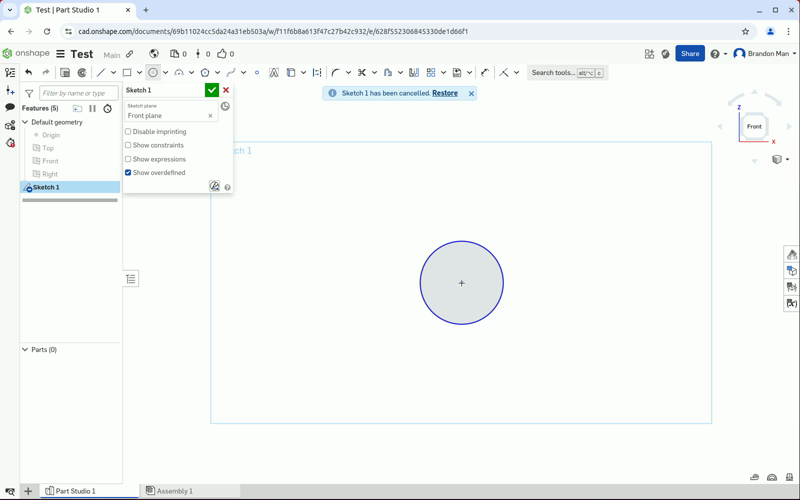
mouse_move(486, 282)
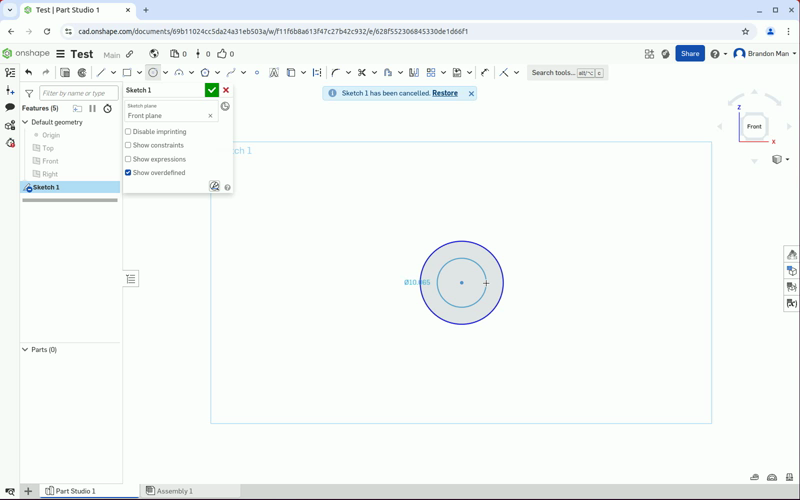
click(486, 282)
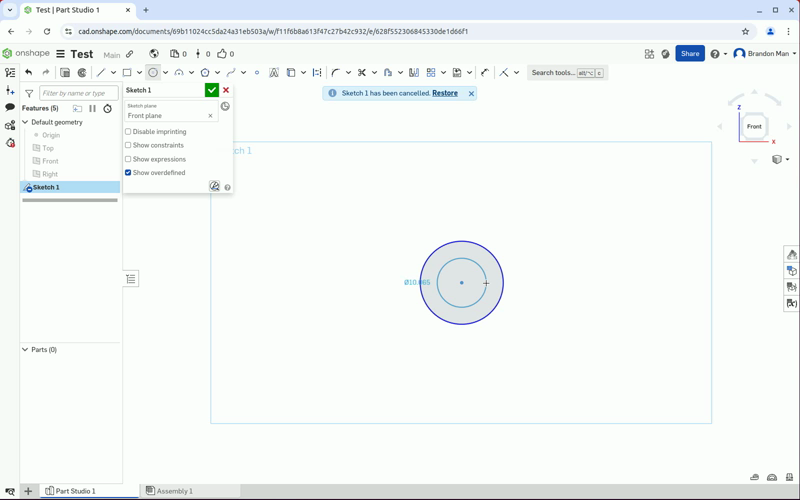
key(esc)
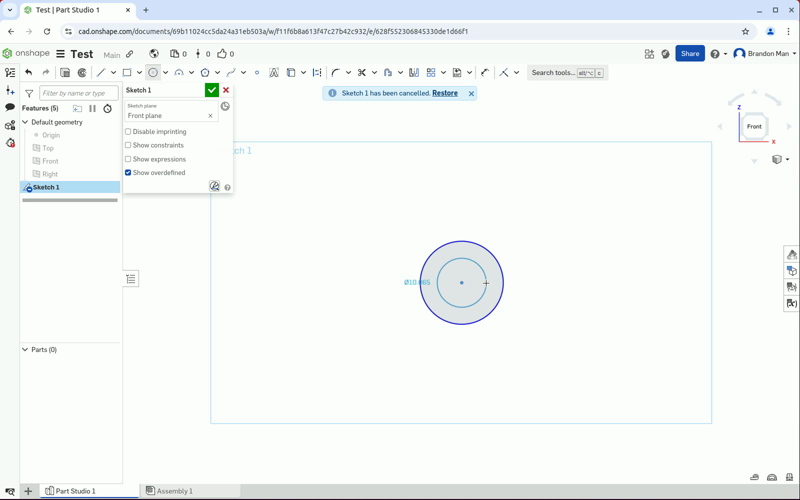
mouse_move(444, 305)
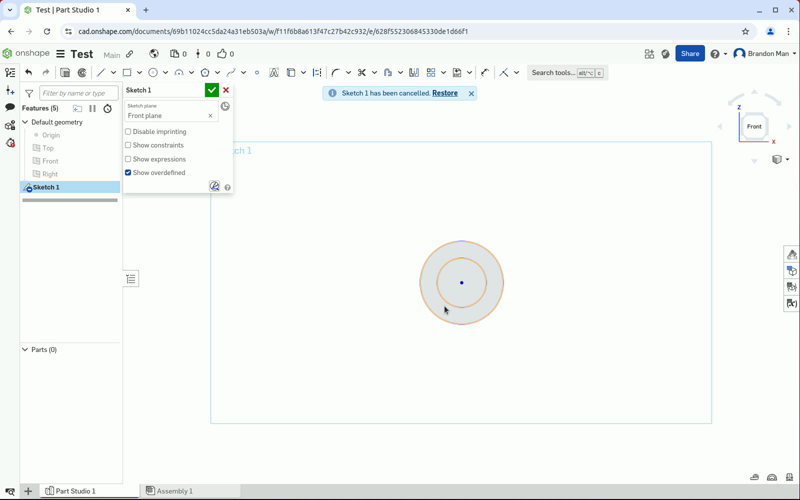
click(444, 305)
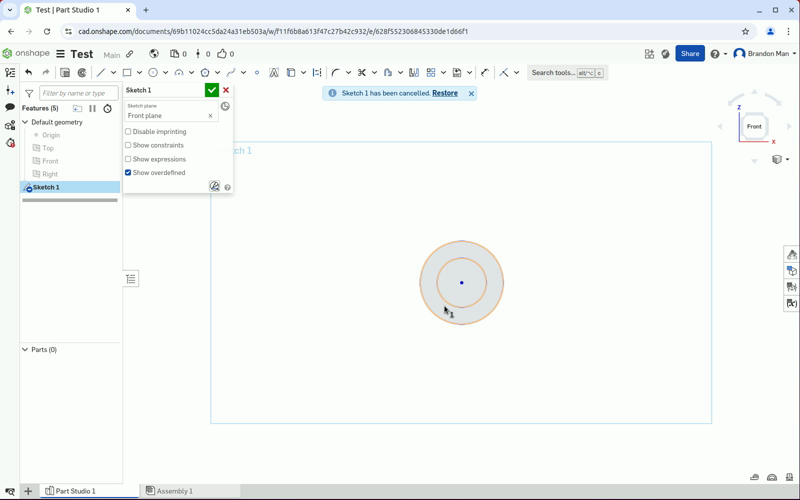
mouse_move(73, 352)
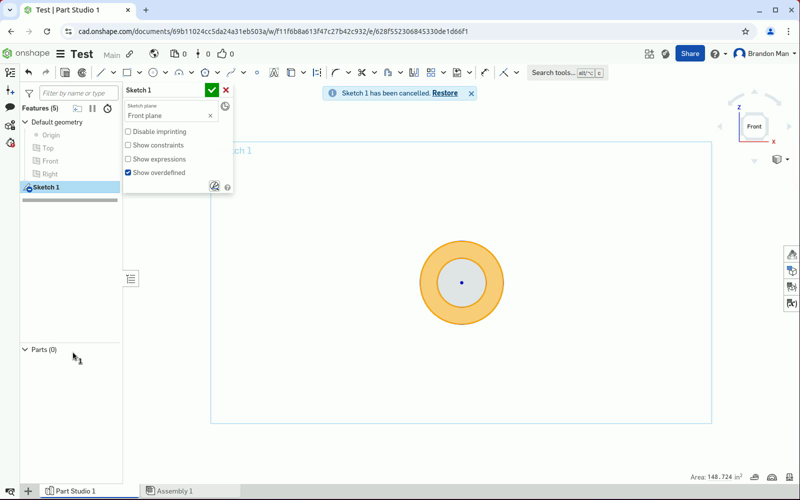
key(shift+y)
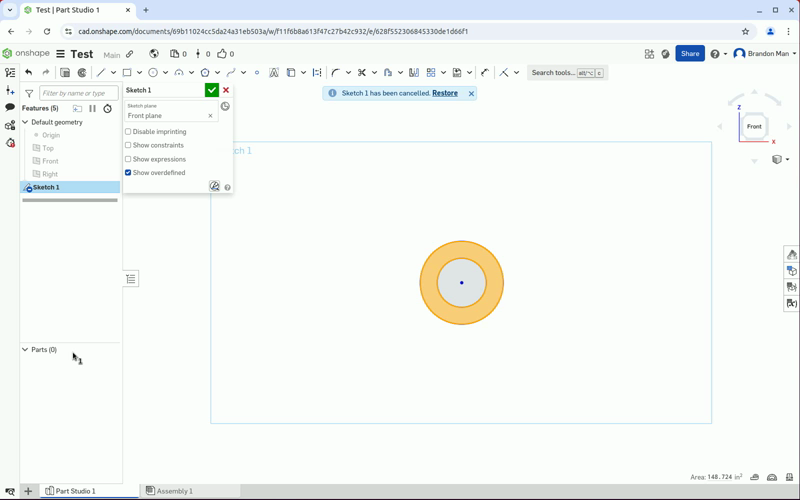
key(shift+e)
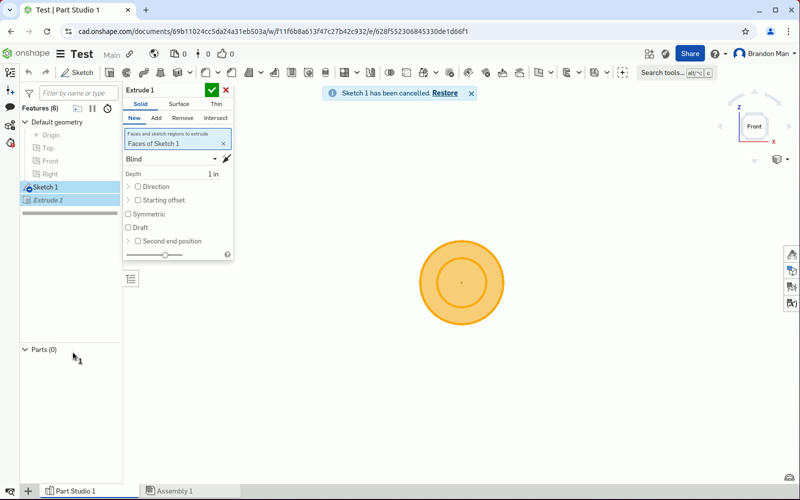
mouse_move(143, 106)
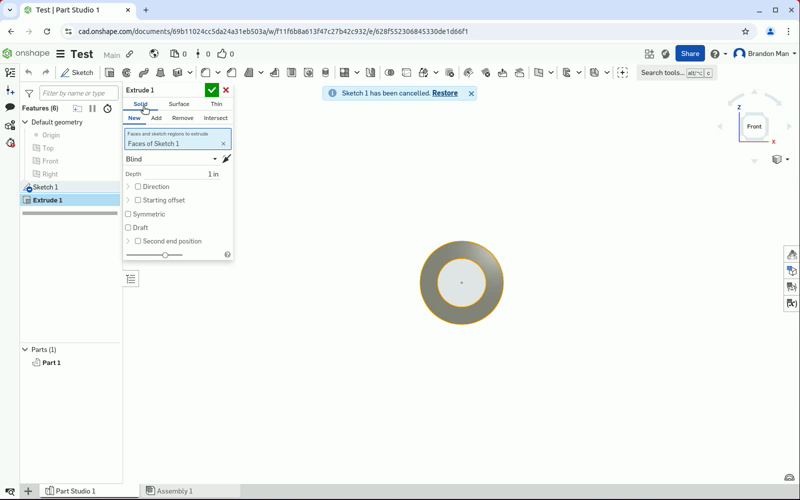
click(143, 106)
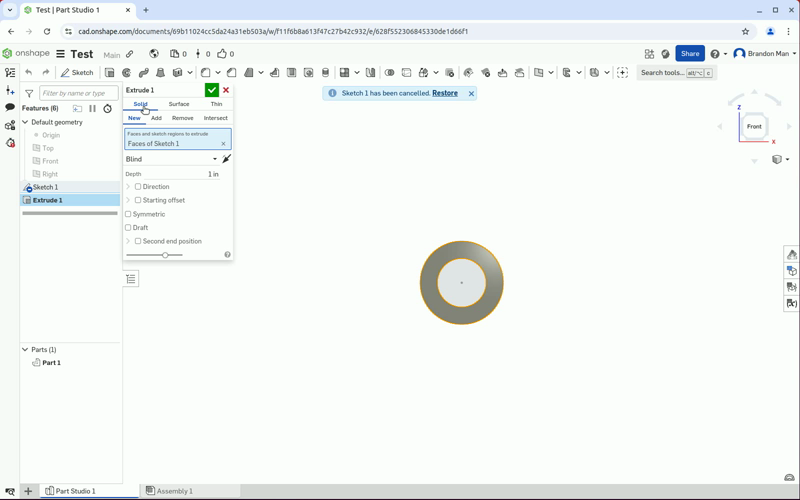
mouse_move(137, 120)
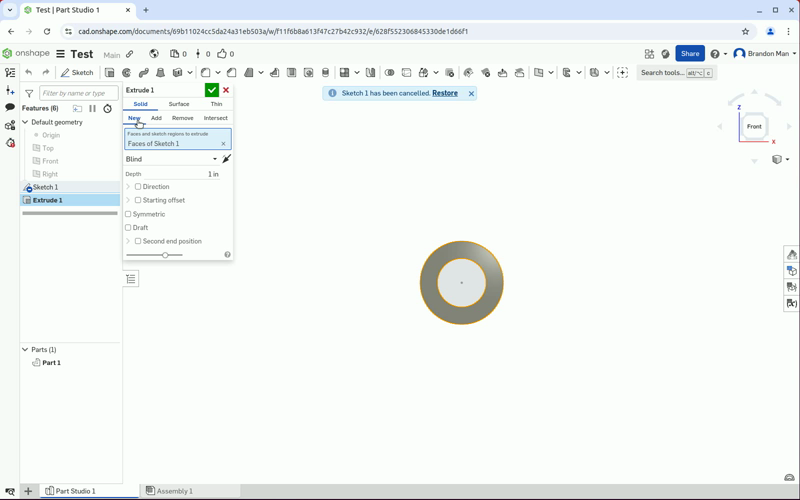
click(137, 120)
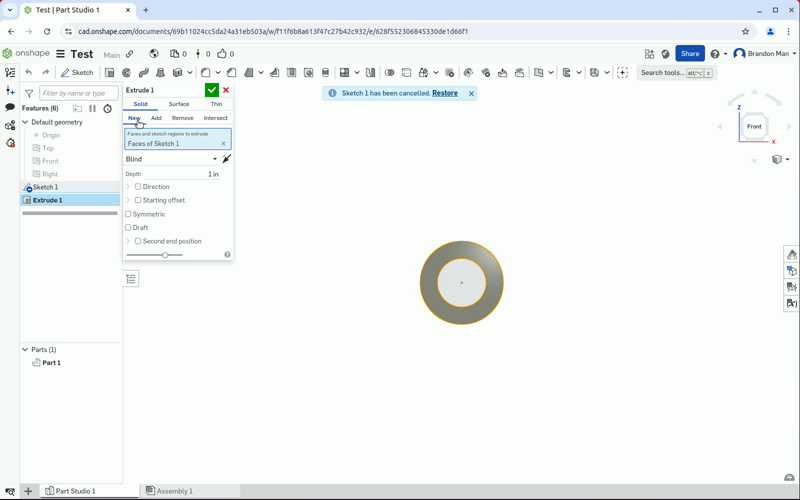
key(tab, 4)
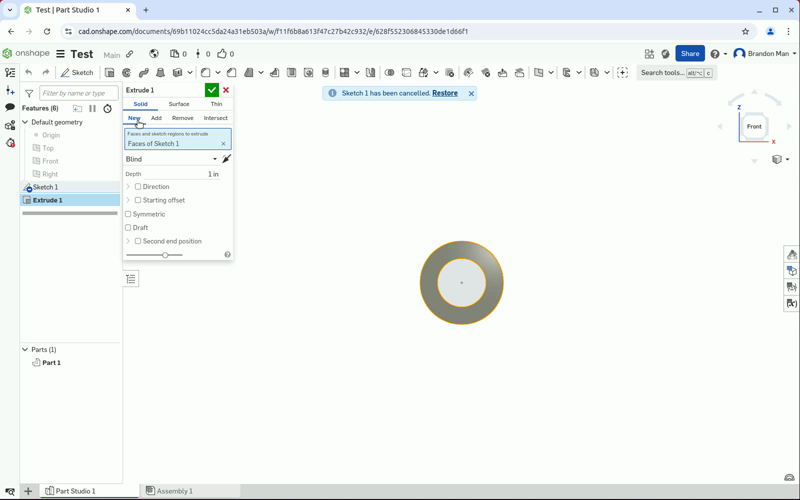
text(23.108)
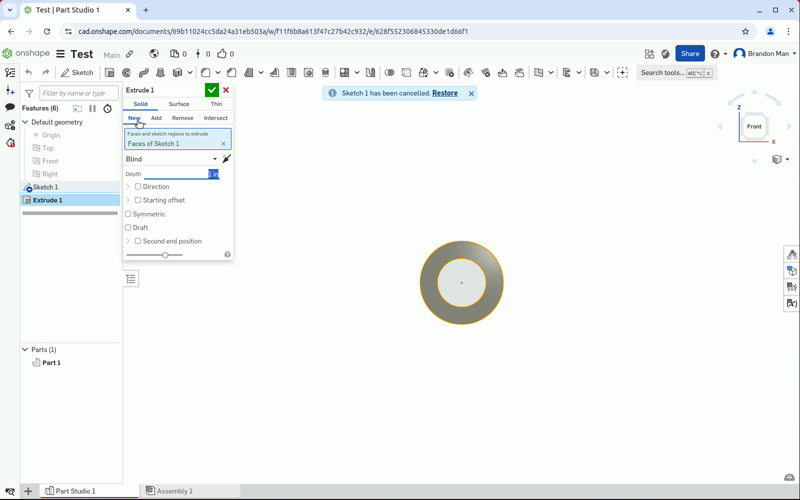
key(enter)
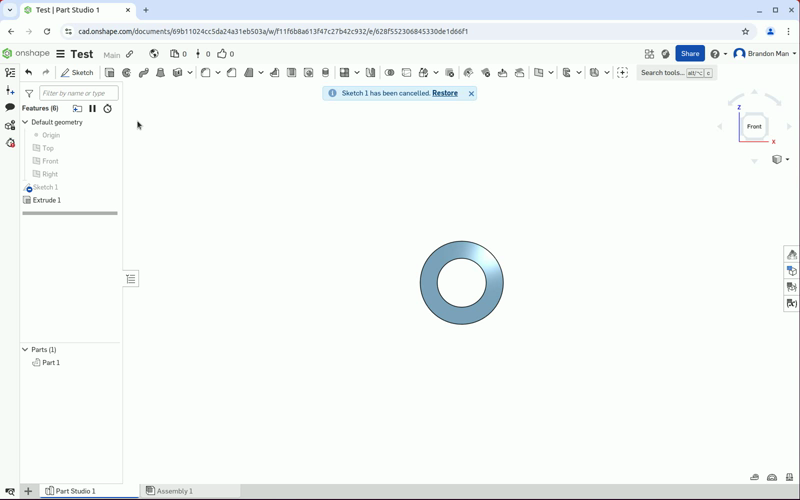
key(shift+h)
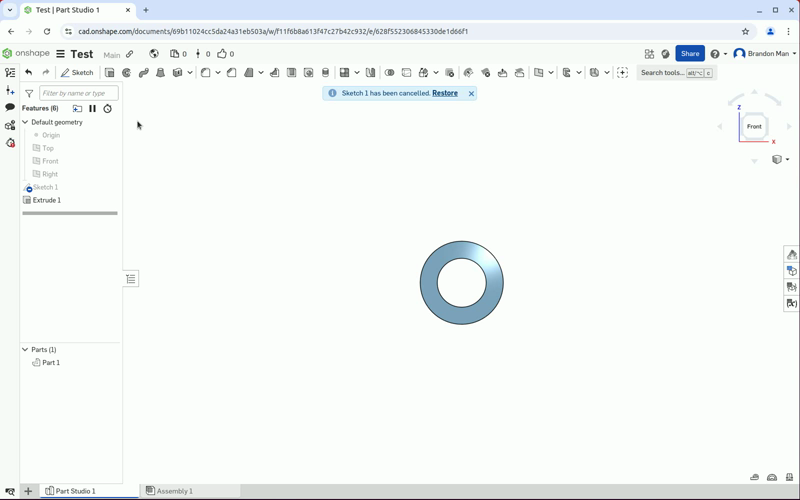
key(shift+h)
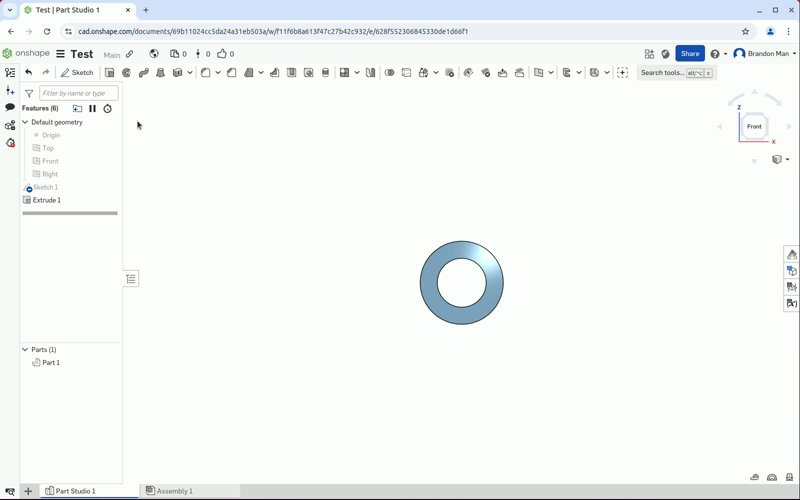
mouse_move(73, 189)
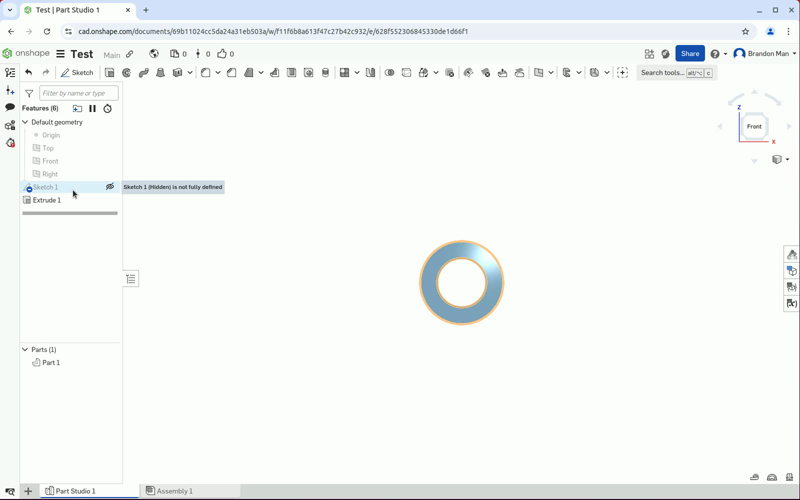
click(73, 189)
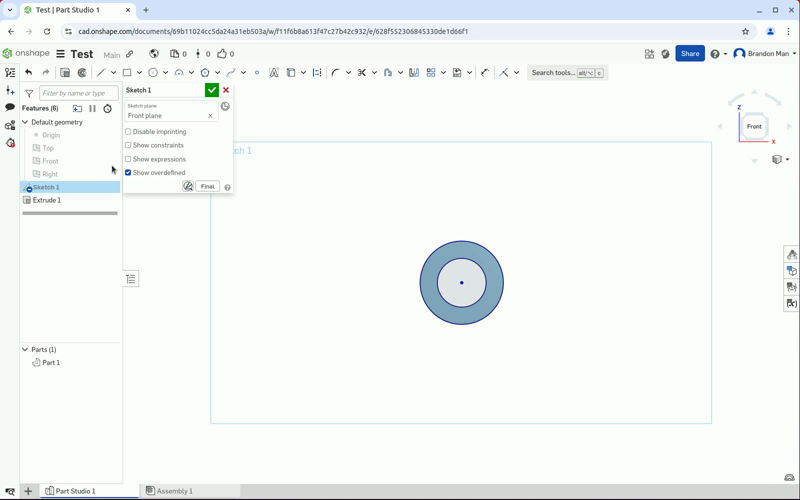
mouse_move(229, 92)
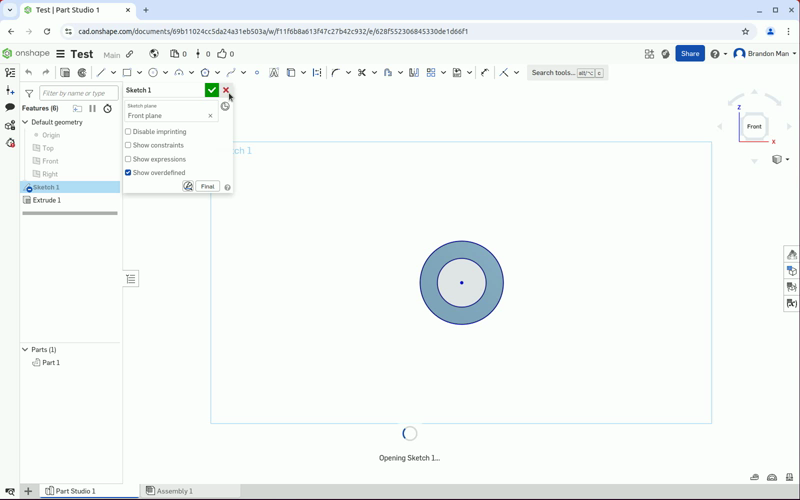
click(229, 92)
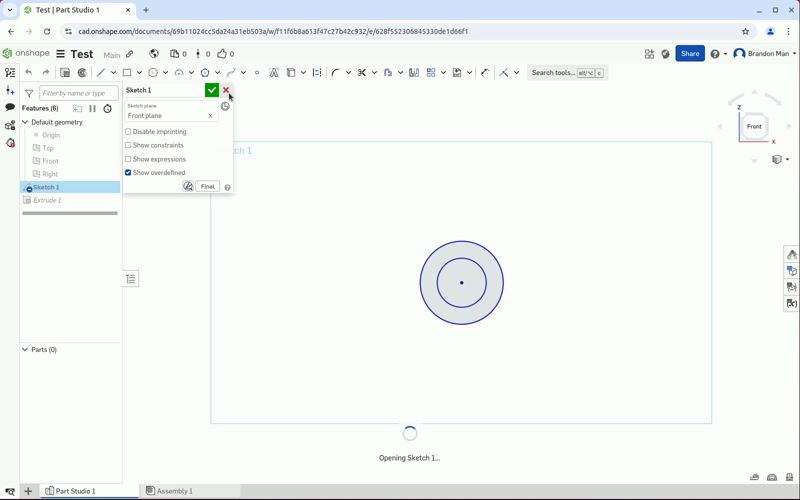
key(shift+s)
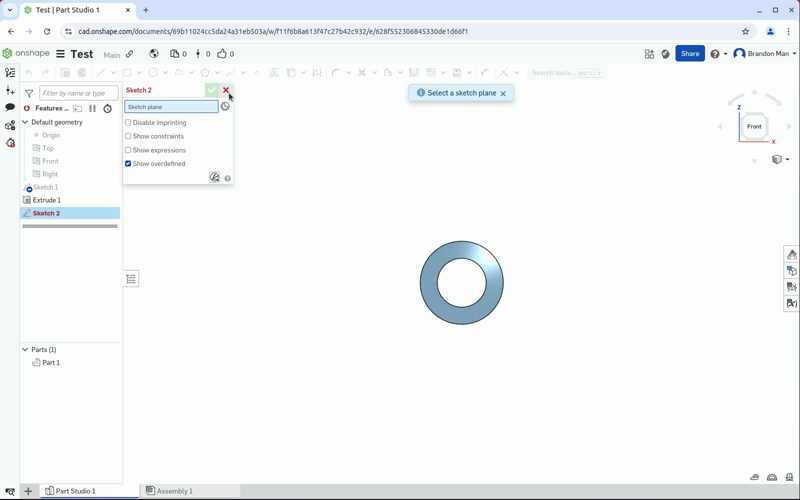
mouse_move(73, 163)
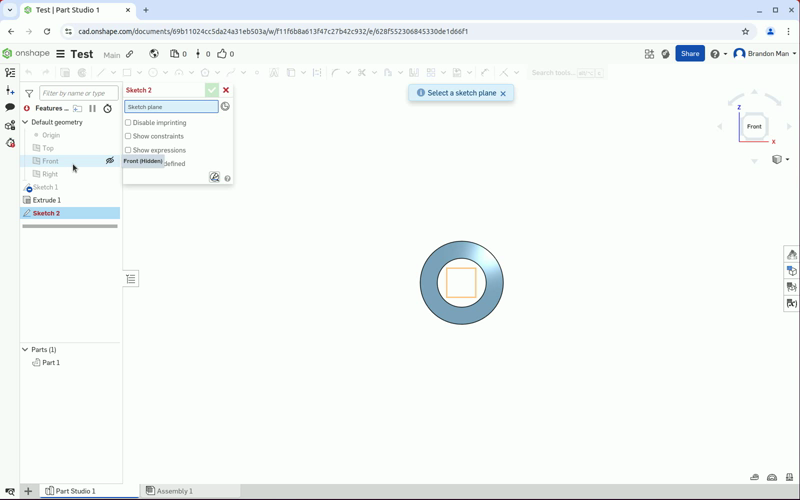
click(73, 163)
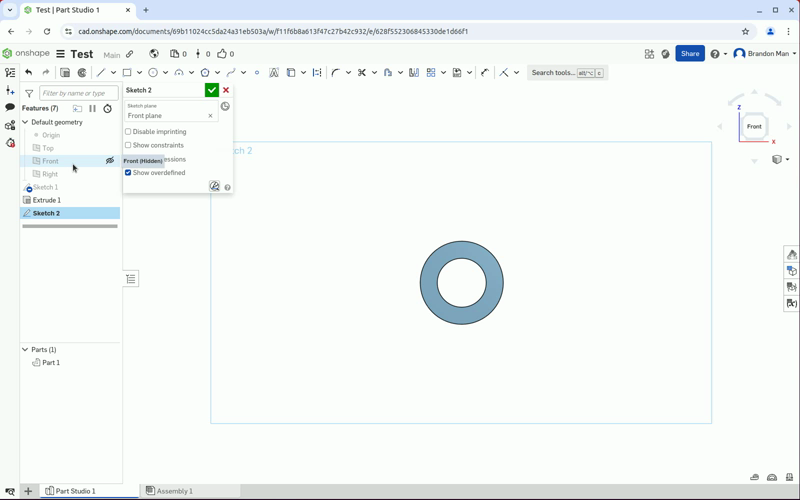
mouse_move(73, 352)
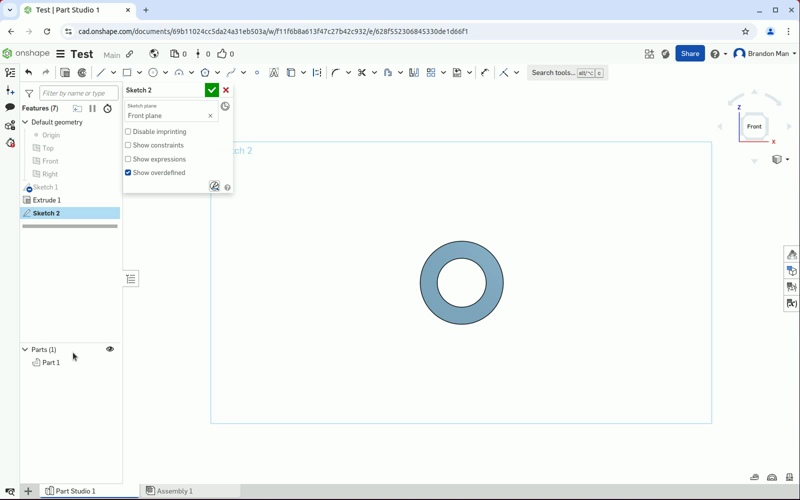
key(y)
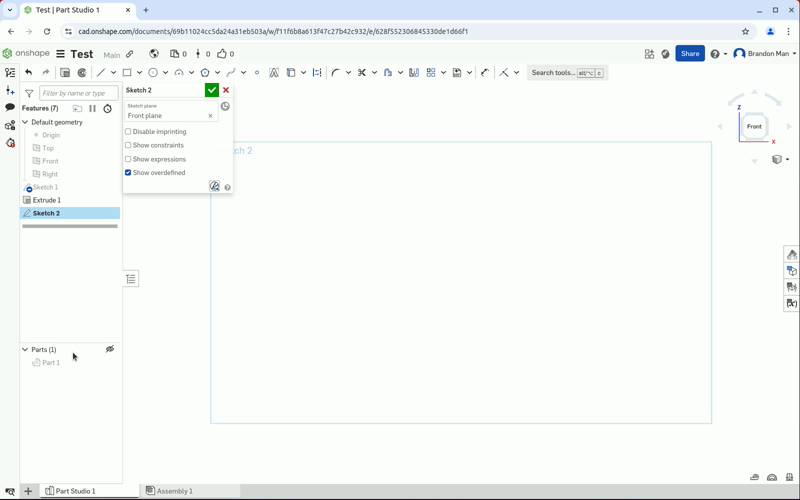
key(c)
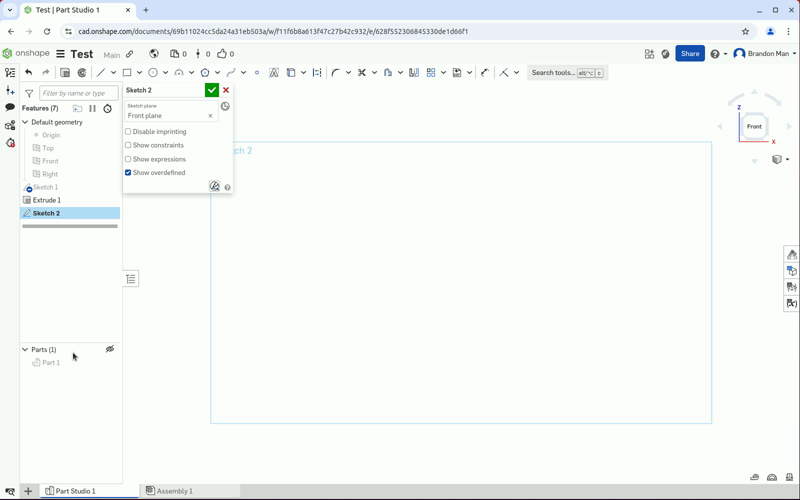
key_down(shift)
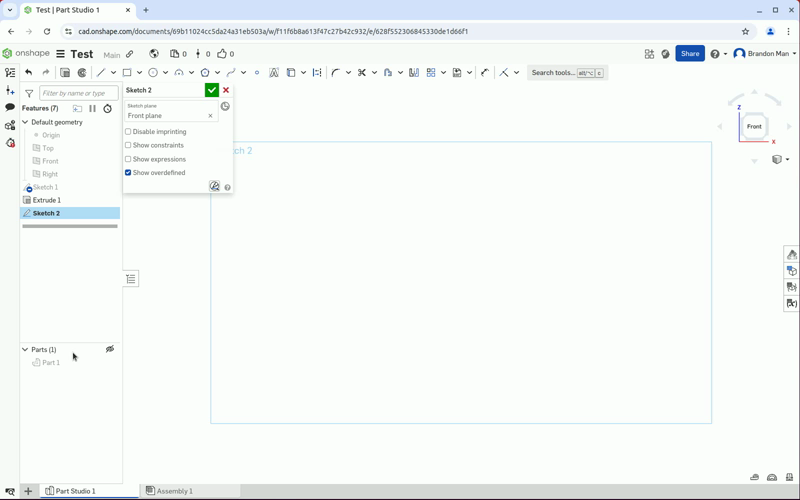
mouse_move(460, 282)
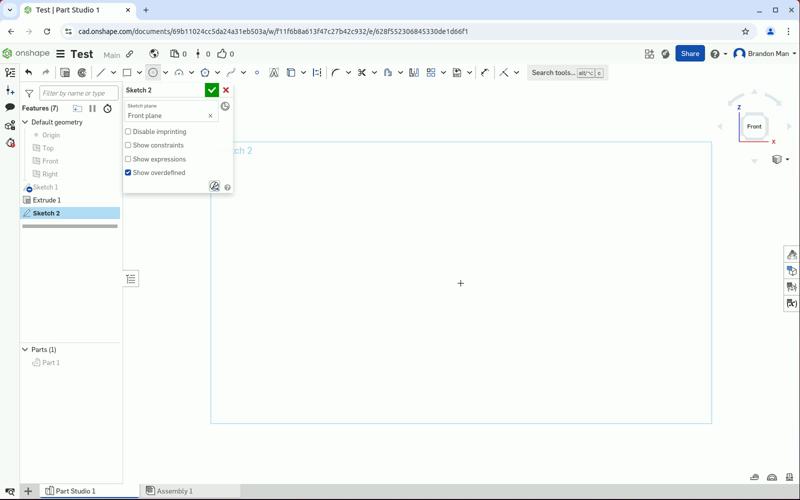
click(460, 282)
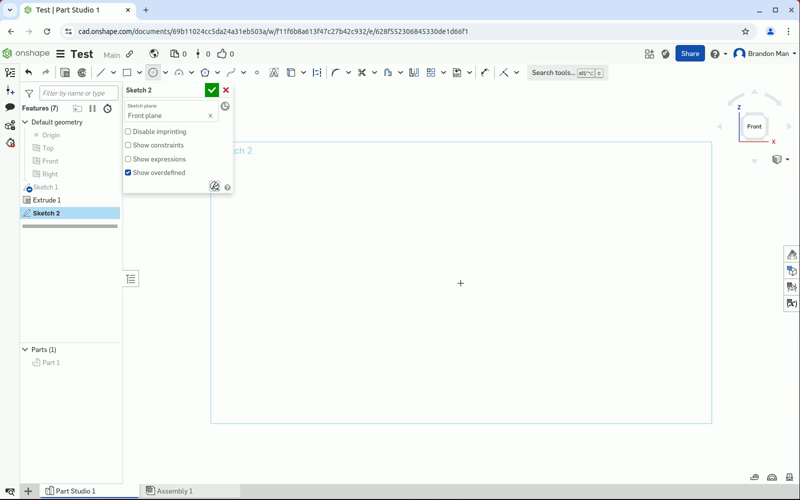
key_up(shift)
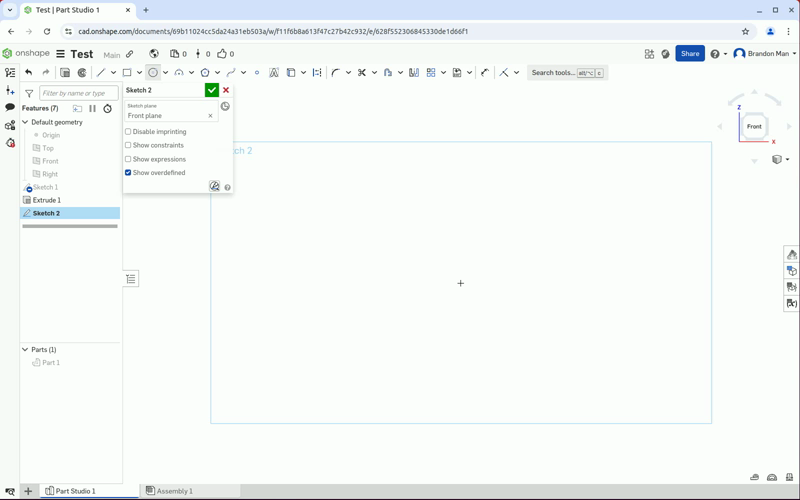
mouse_move(485, 282)
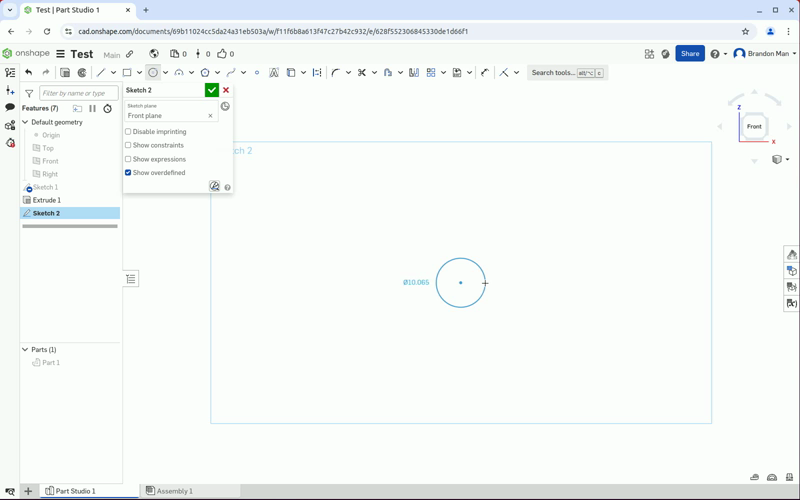
click(485, 282)
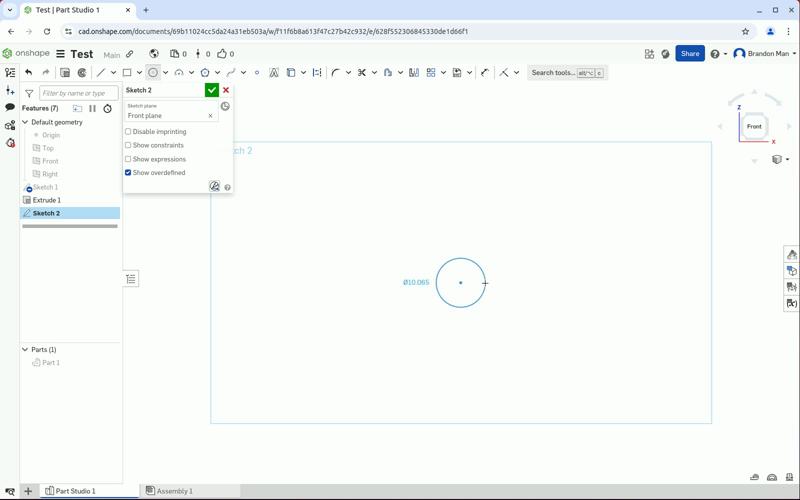
key(esc)
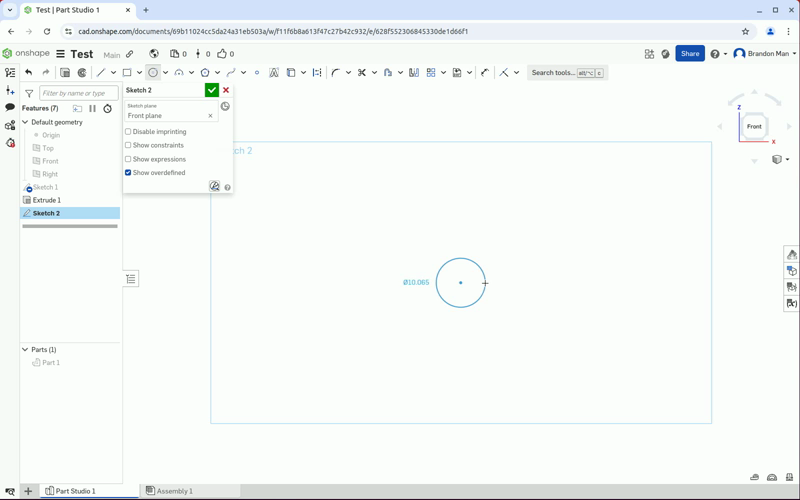
key(c)
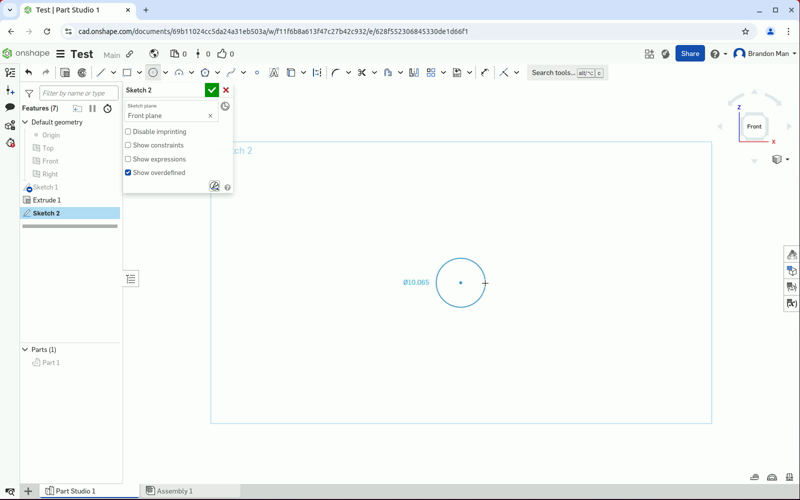
key_down(shift)
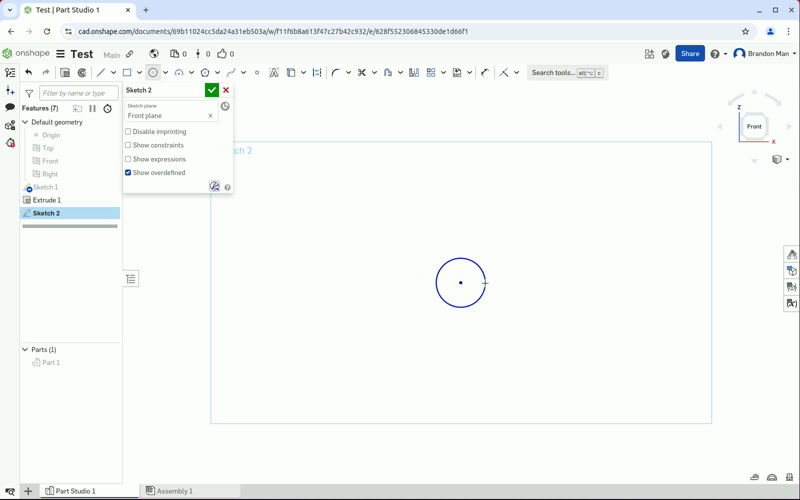
mouse_move(460, 282)
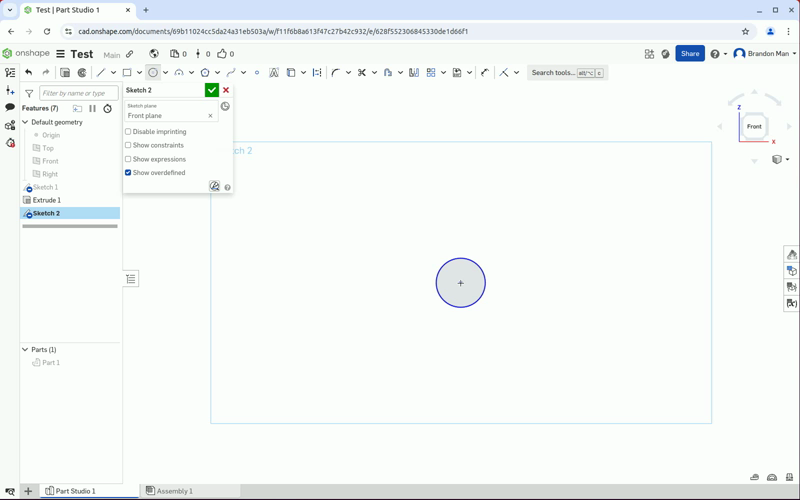
click(460, 282)
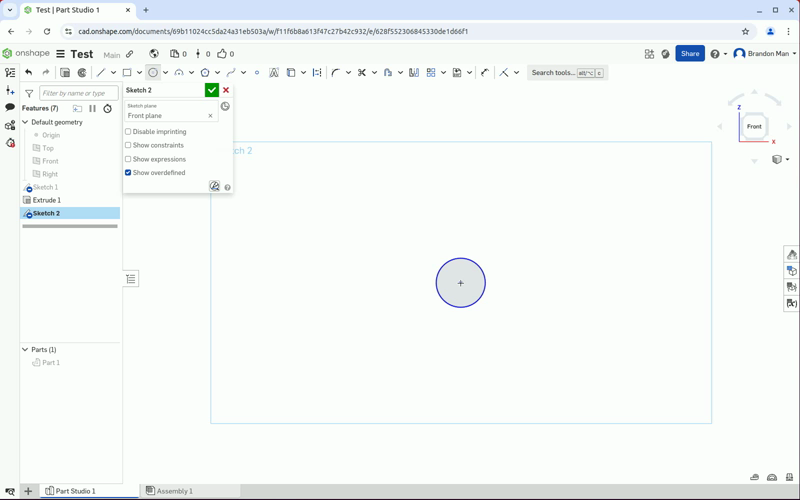
key_up(shift)
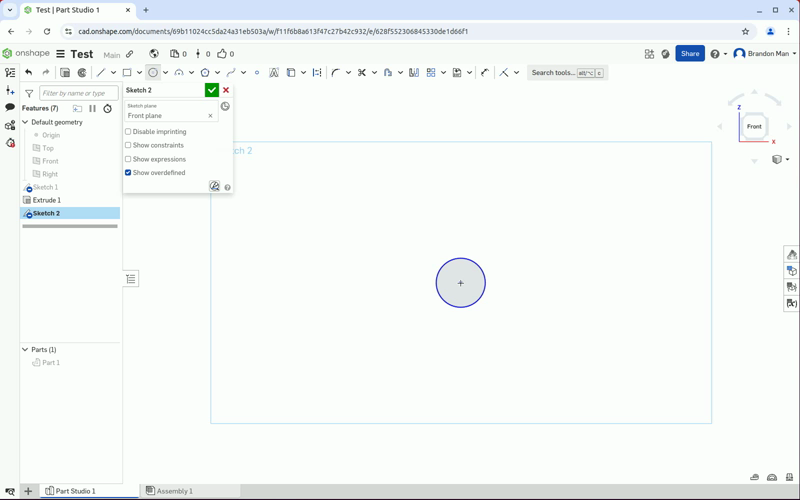
mouse_move(468, 282)
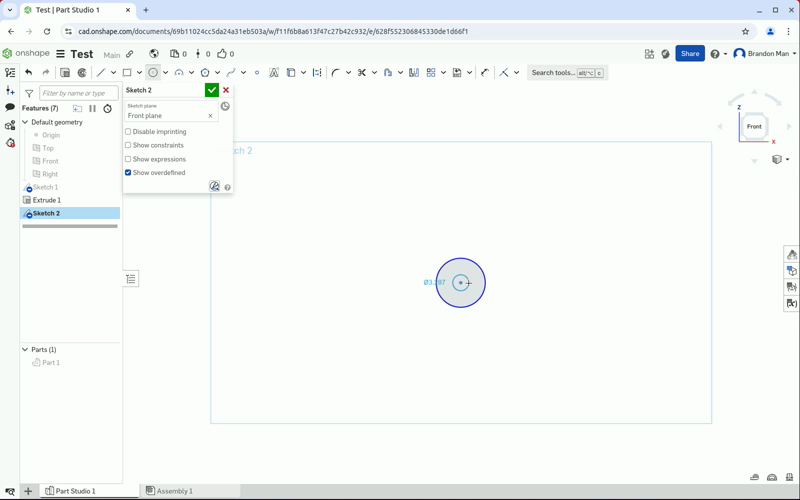
click(468, 282)
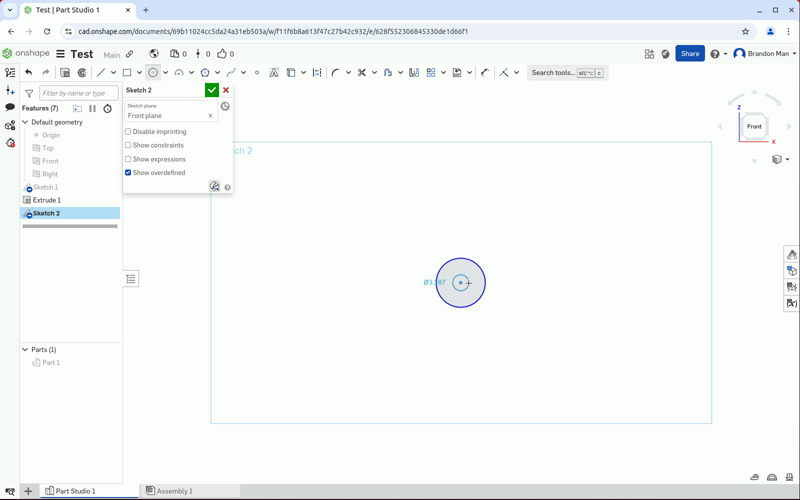
key(esc)
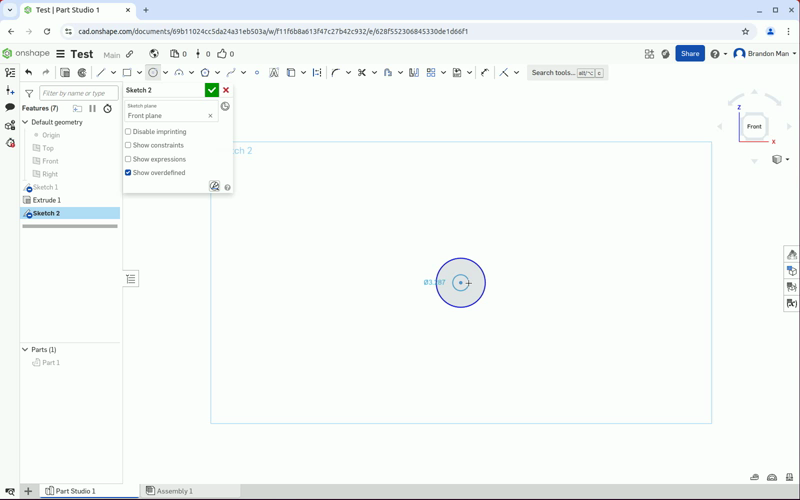
mouse_move(455, 301)
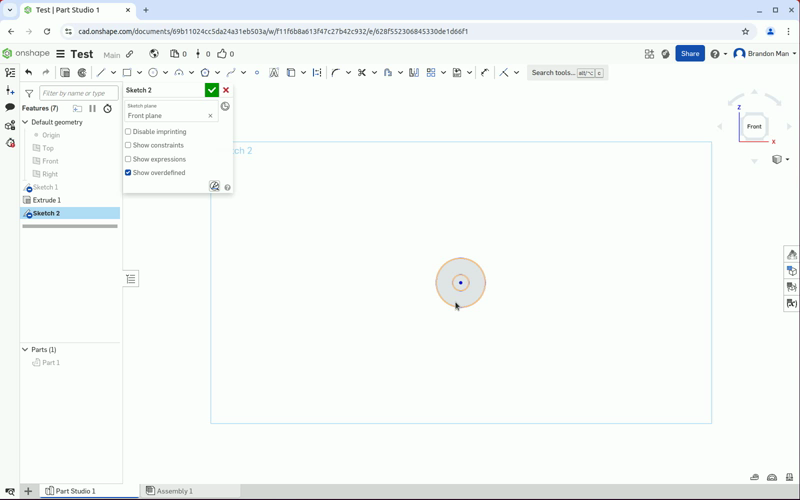
scroll(6)
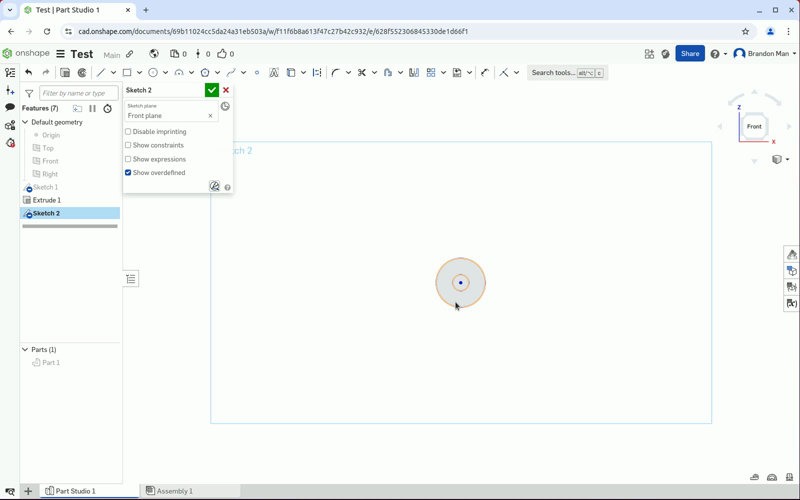
scroll(6)
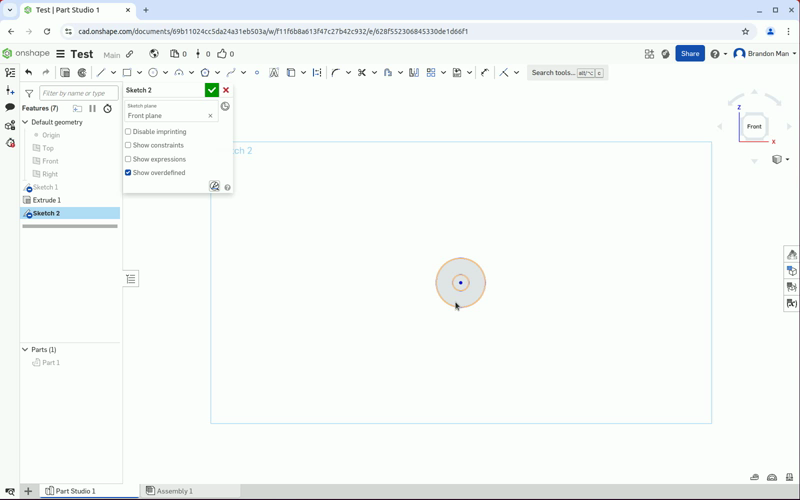
scroll(6)
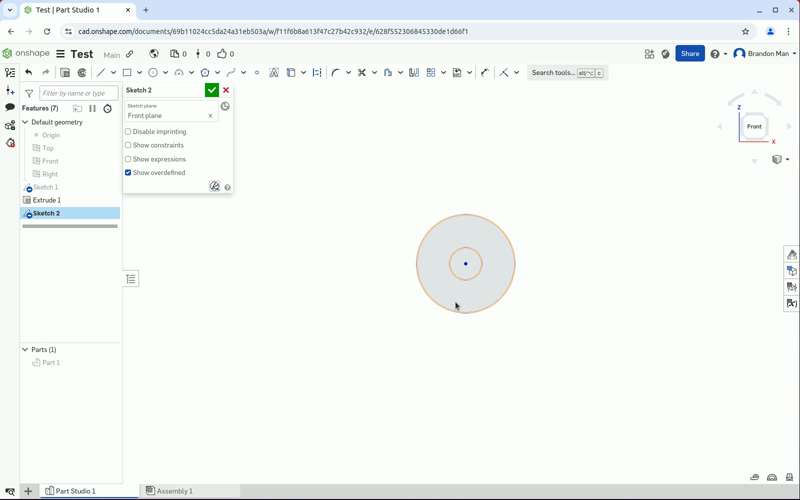
scroll(6)
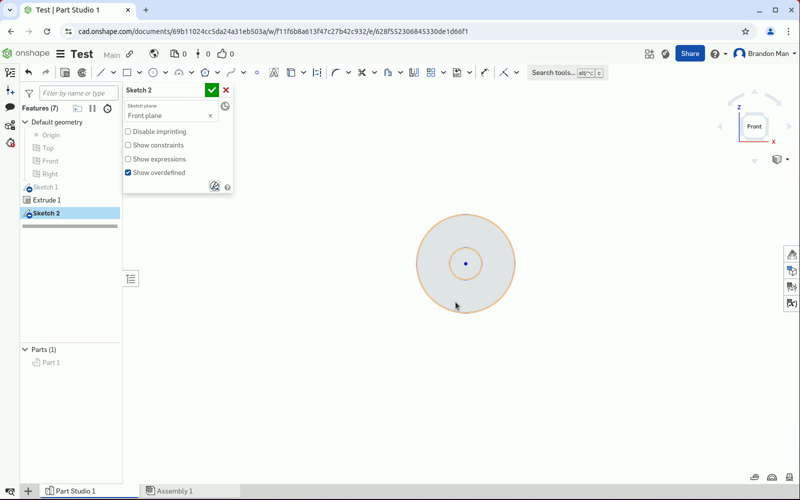
scroll(6)
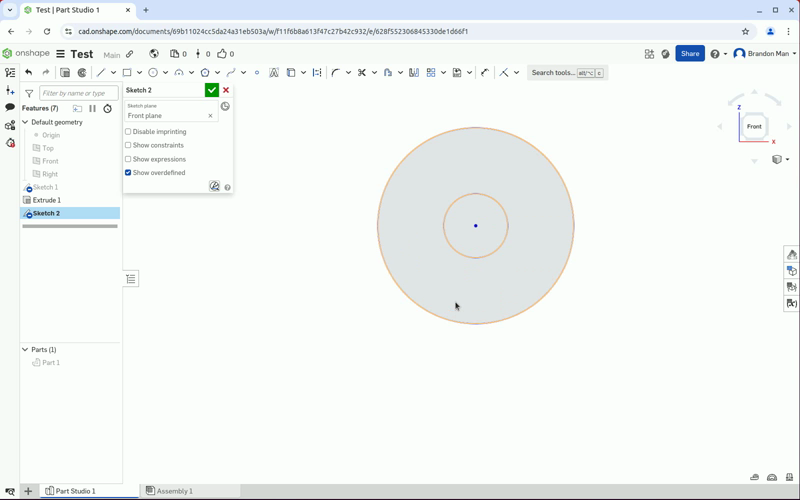
scroll(6)
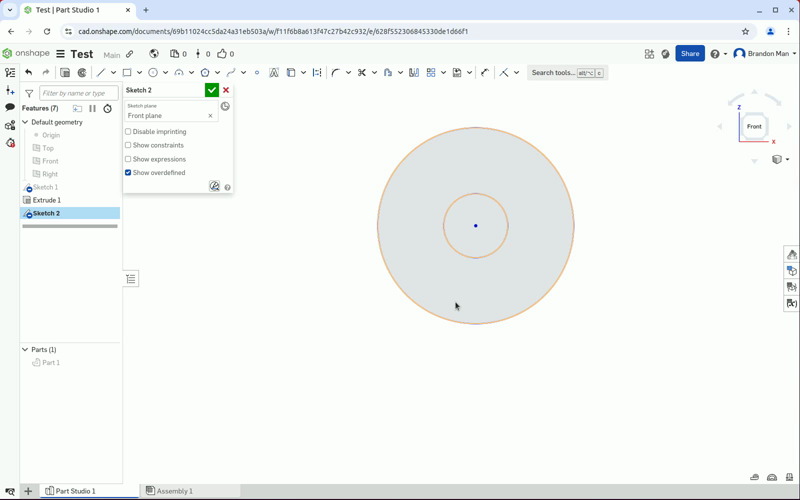
scroll(6)
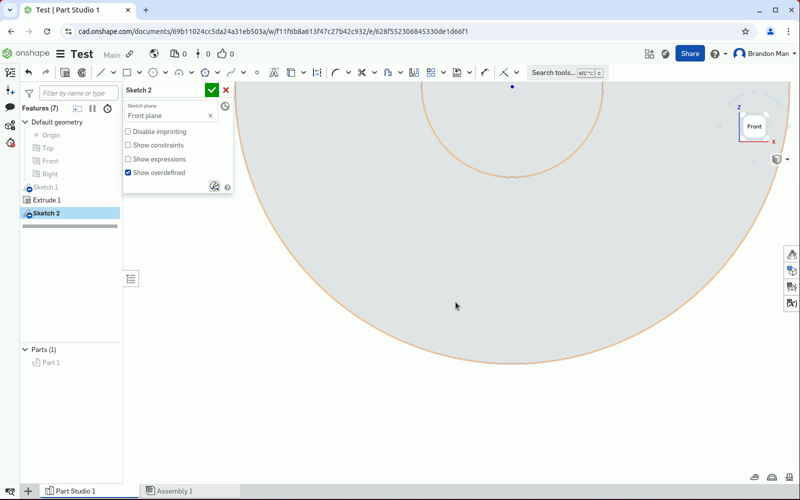
click(455, 301)
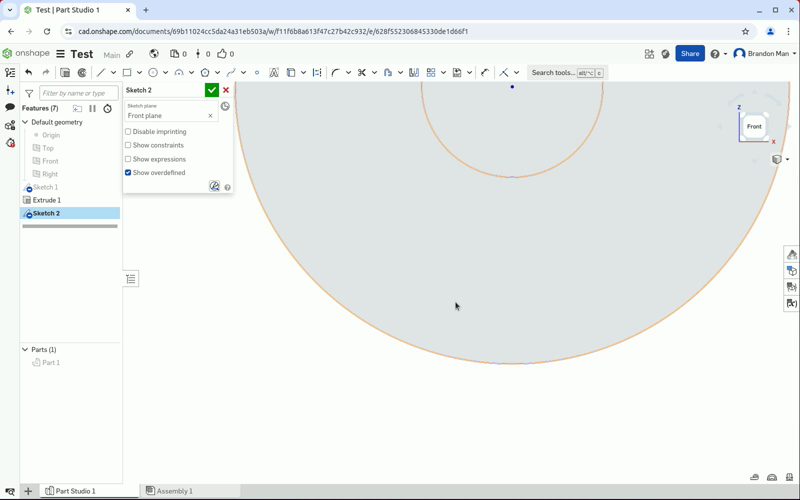
scroll(-6)
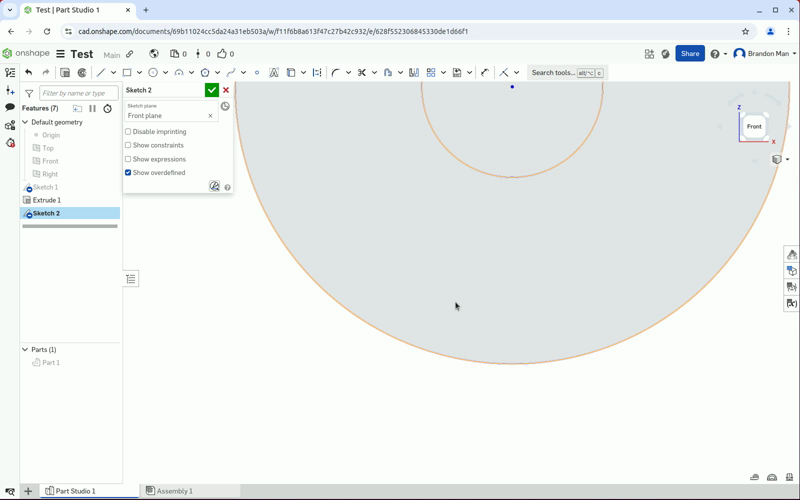
scroll(-6)
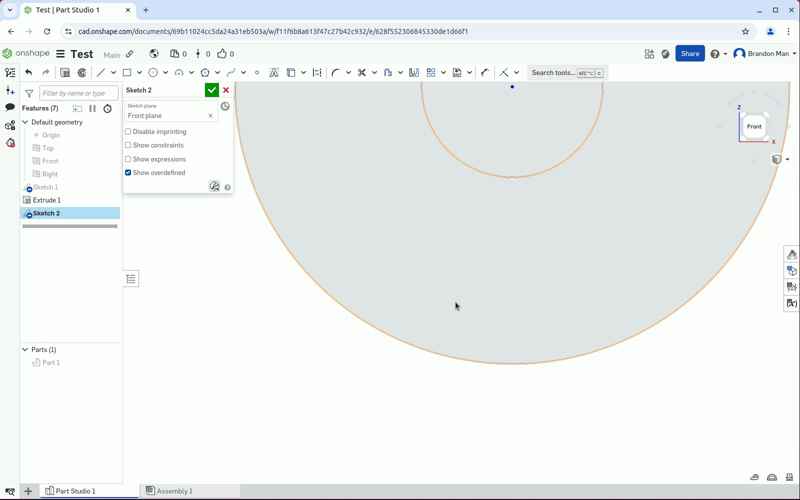
scroll(-6)
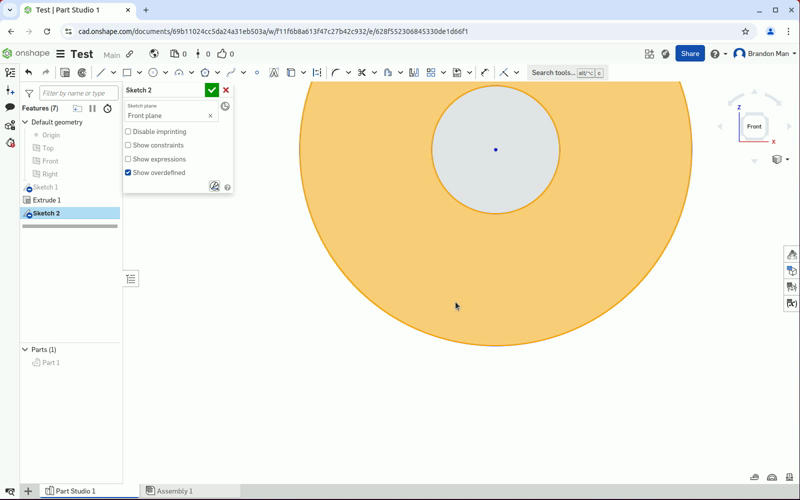
scroll(-6)
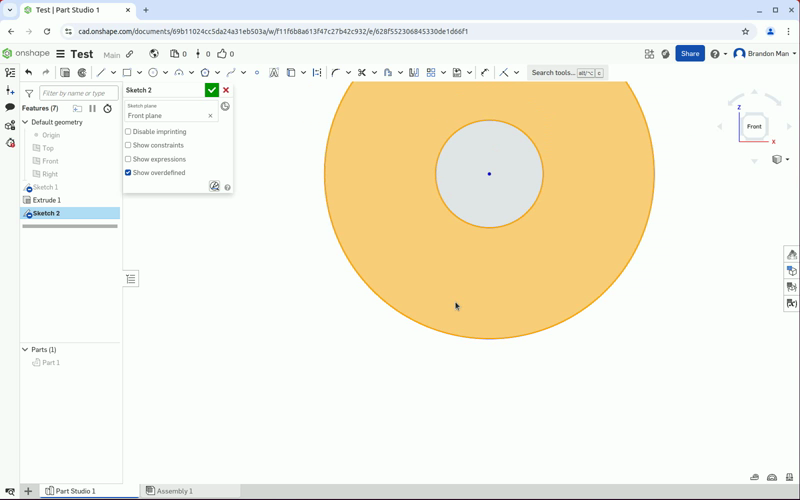
scroll(-6)
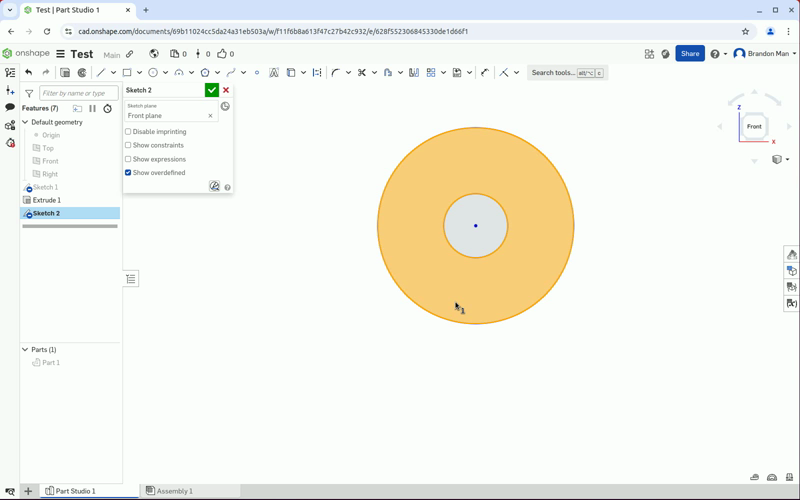
scroll(-6)
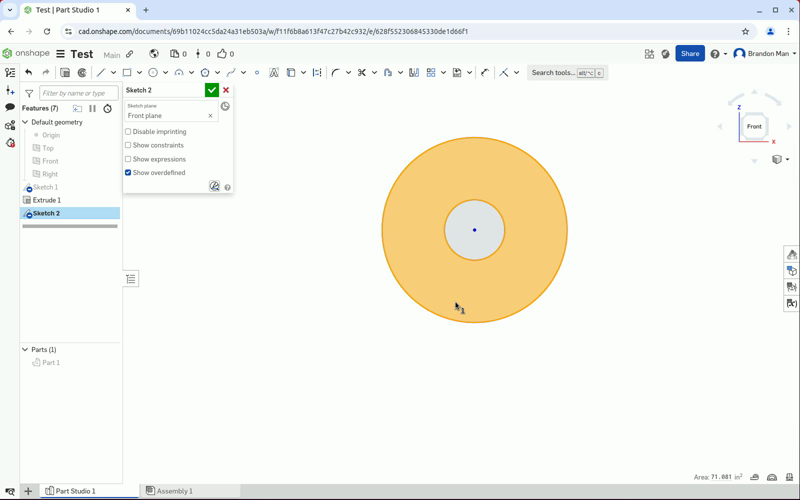
scroll(-6)
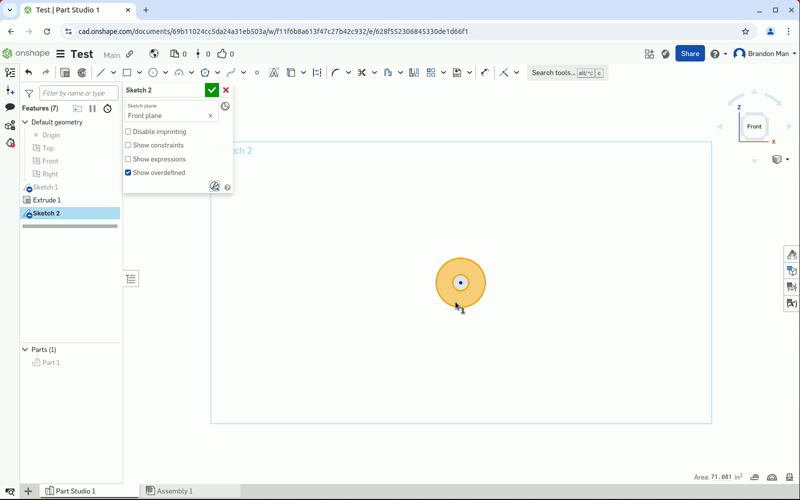
mouse_move(73, 352)
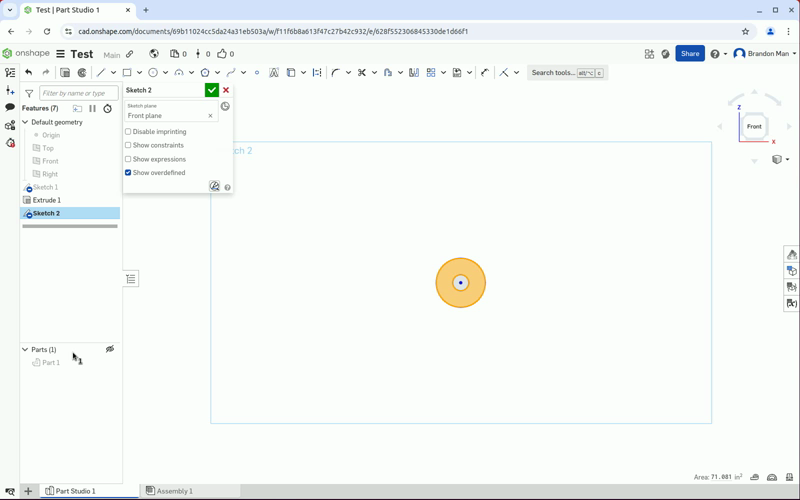
key(shift+y)
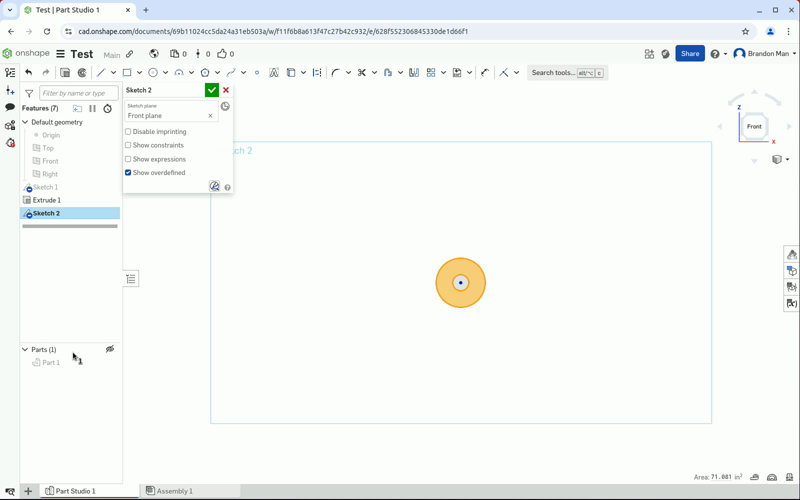
key(shift+e)
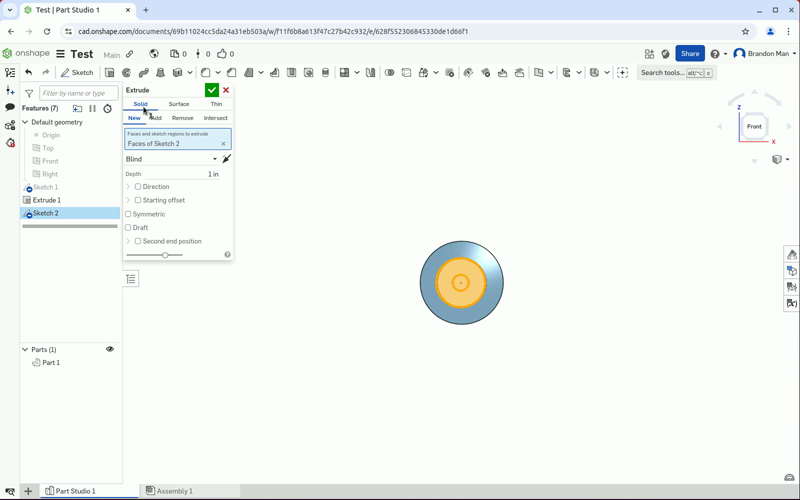
mouse_move(143, 106)
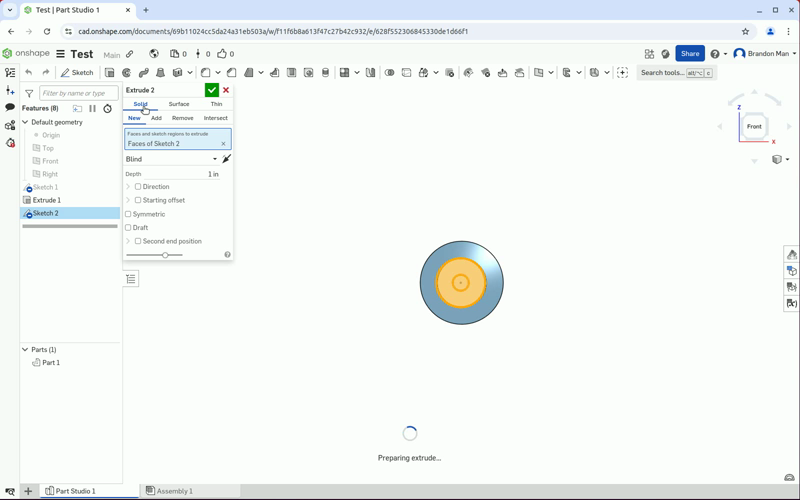
click(143, 106)
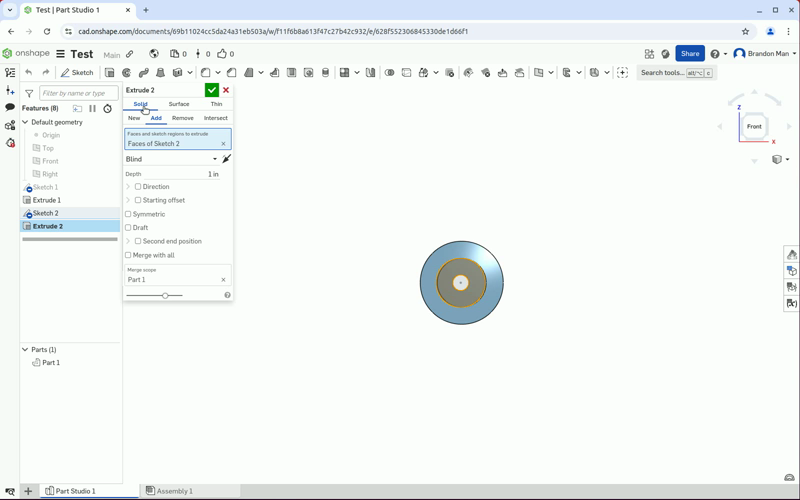
mouse_move(137, 120)
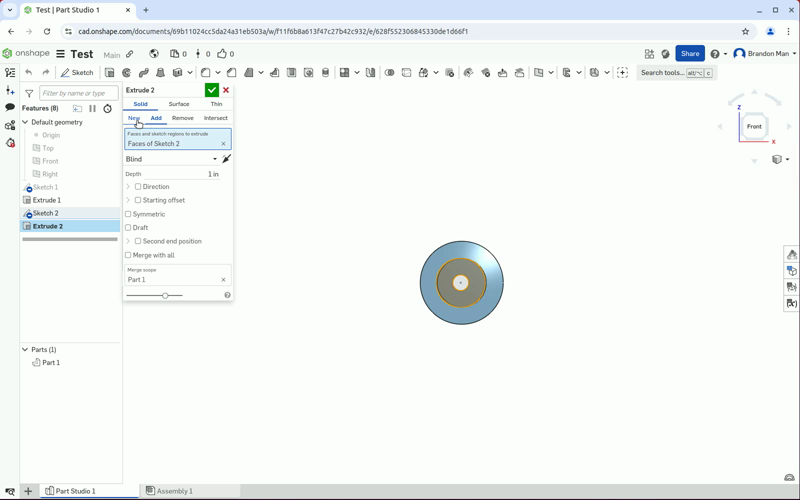
click(137, 120)
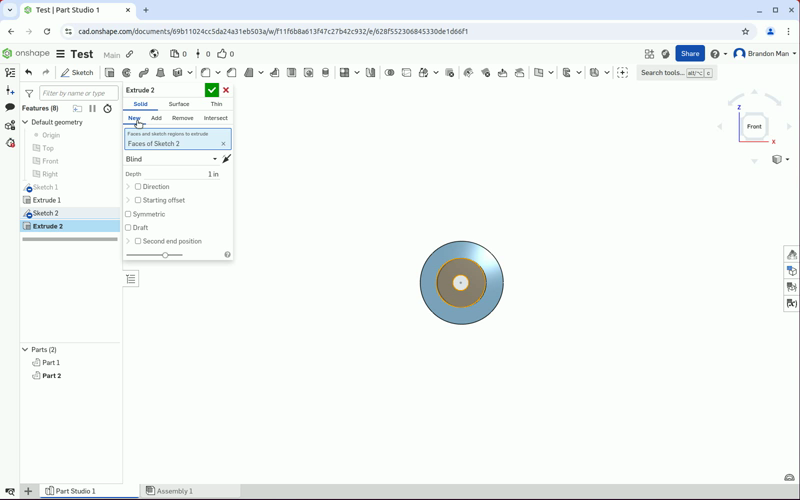
key(tab, 4)
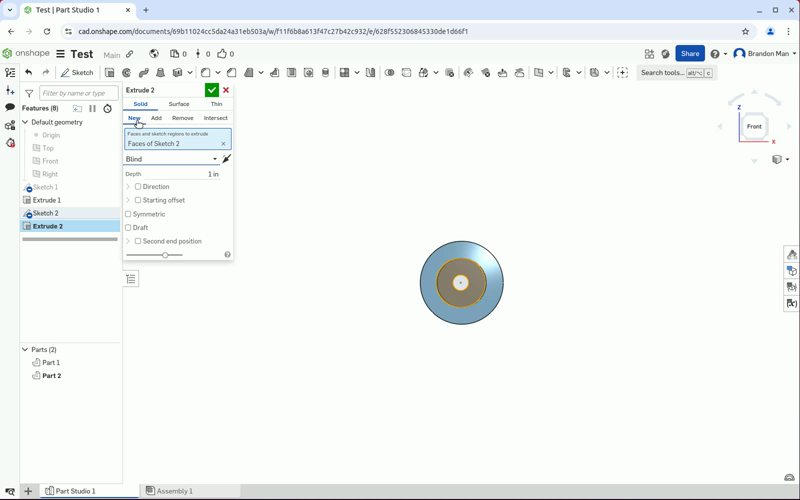
text(23.108)
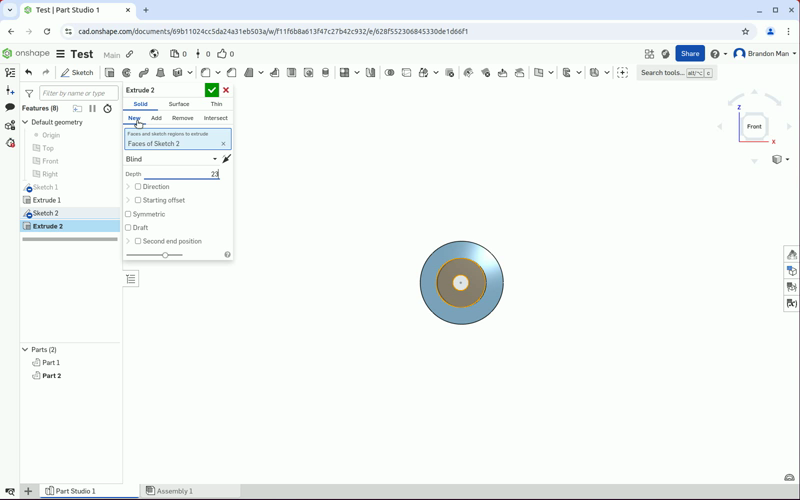
key(enter)
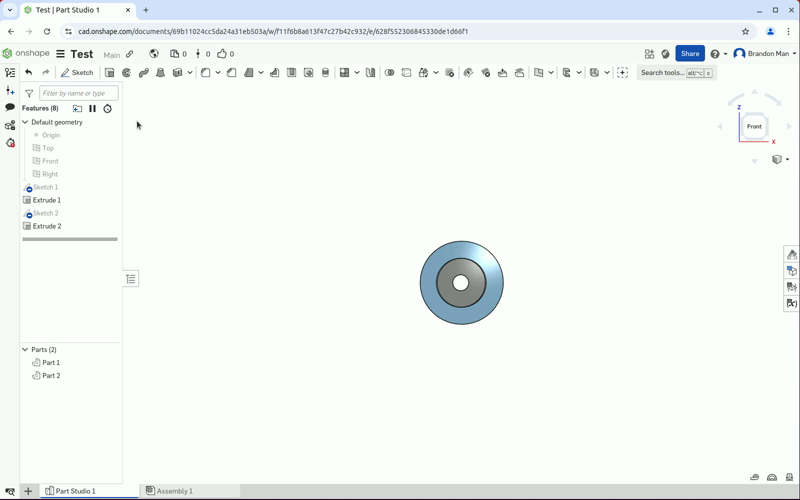
key(shift+h)
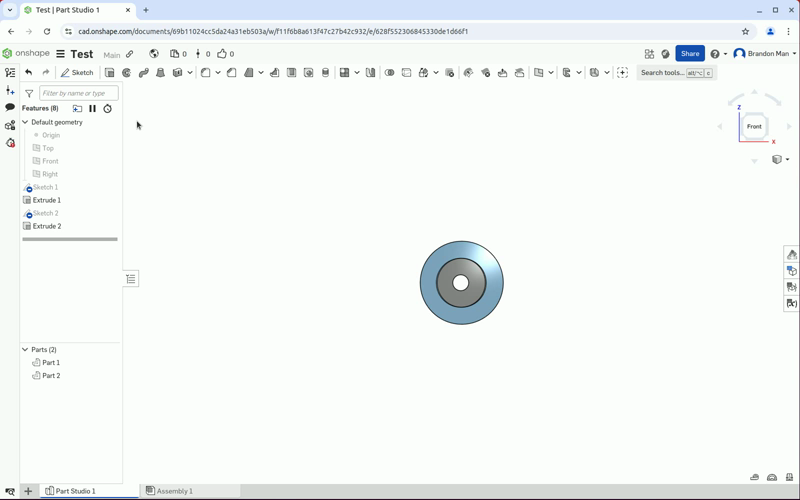
key(shift+h)
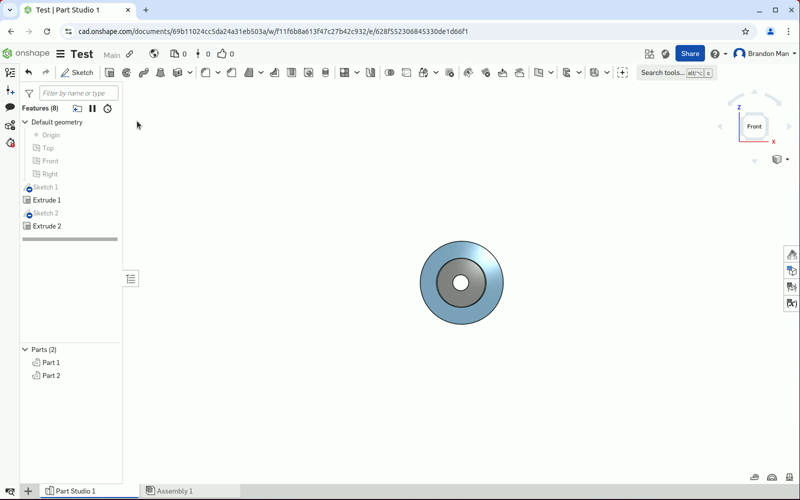
mouse_move(73, 189)
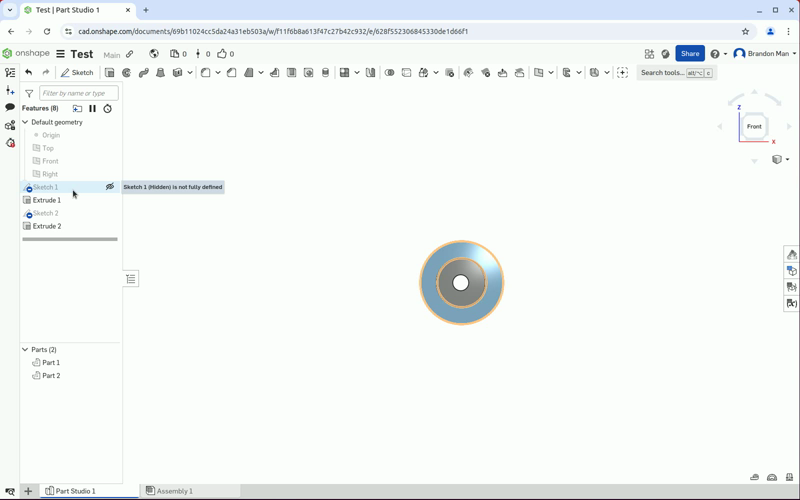
click(73, 189)
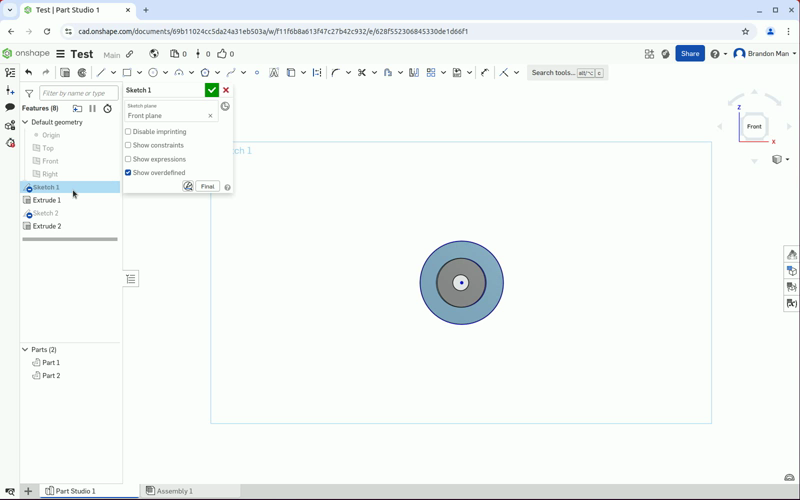
mouse_move(229, 92)
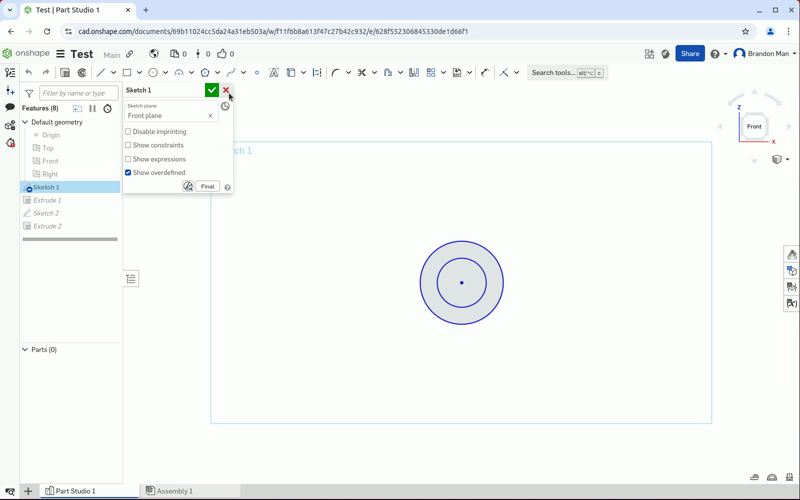
click(229, 92)
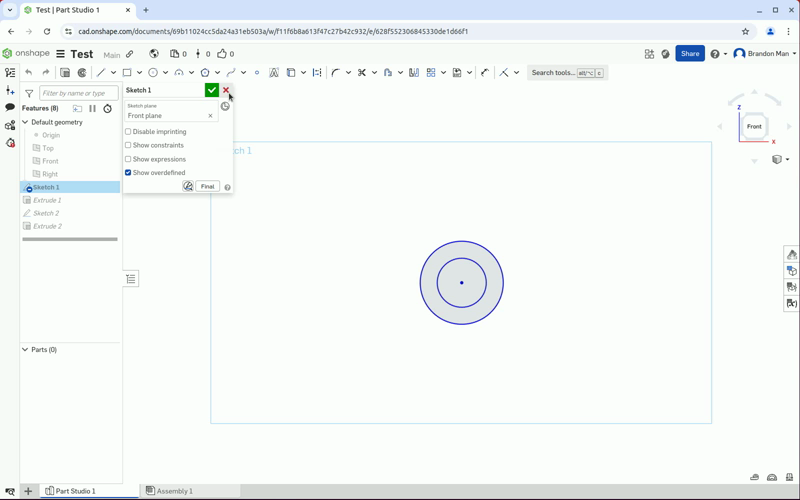
key(shift+s)
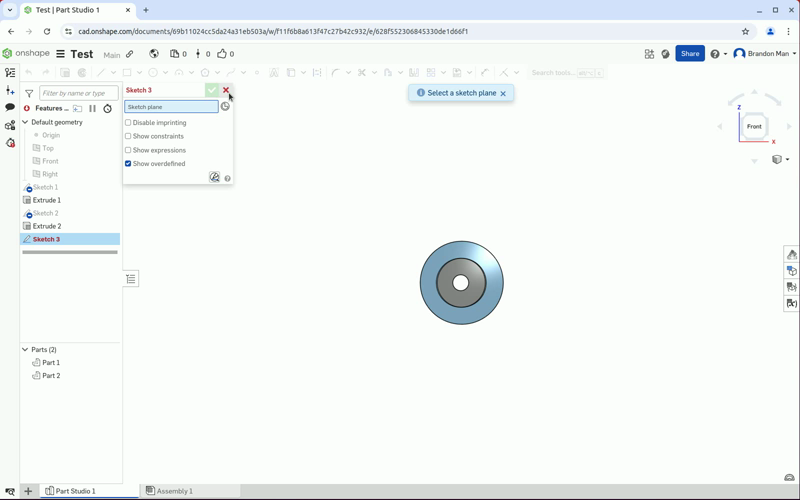
mouse_move(73, 163)
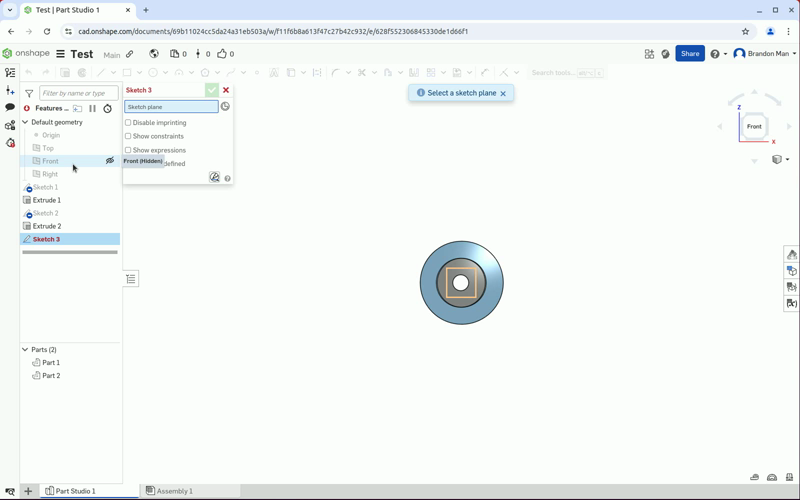
click(73, 163)
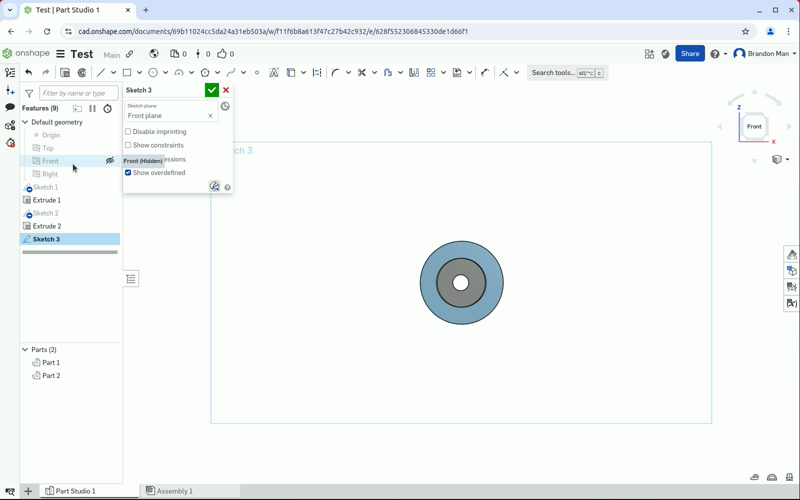
mouse_move(73, 352)
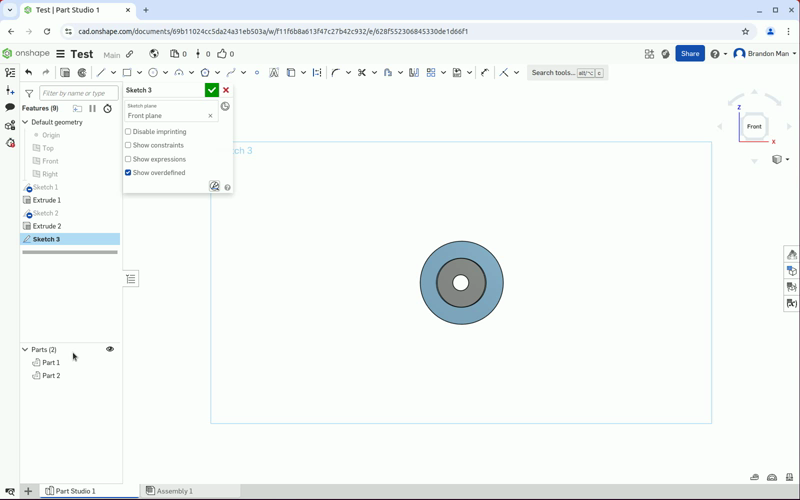
key(y)
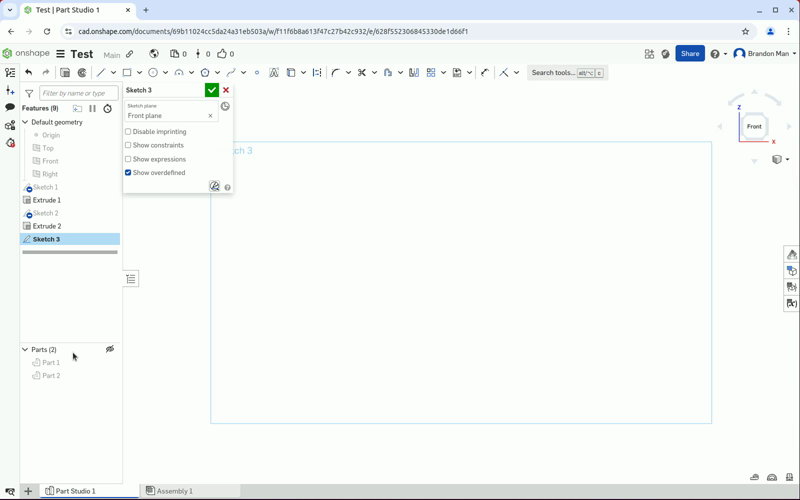
key(c)
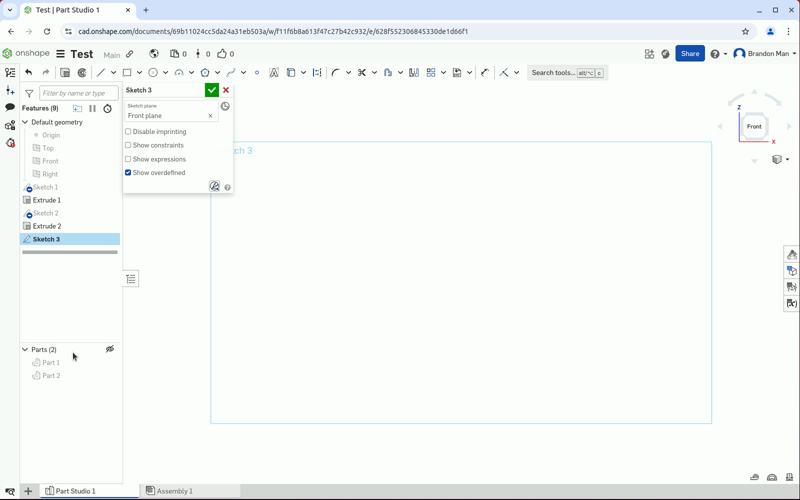
key_down(shift)
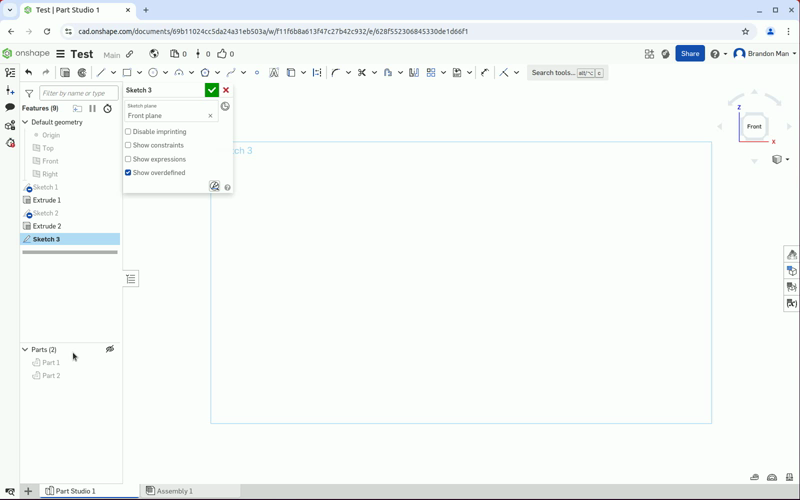
mouse_move(461, 282)
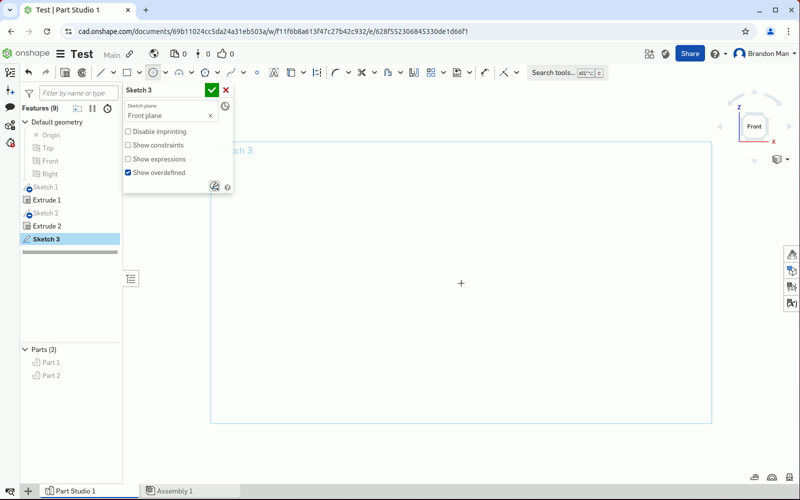
click(461, 282)
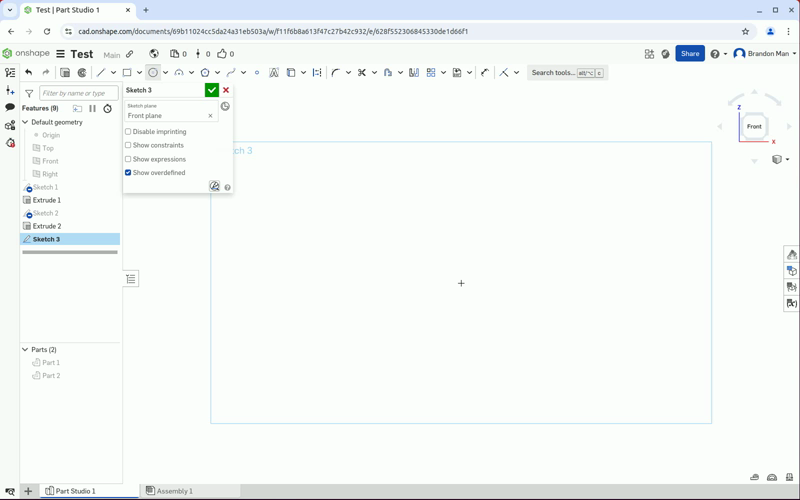
key_up(shift)
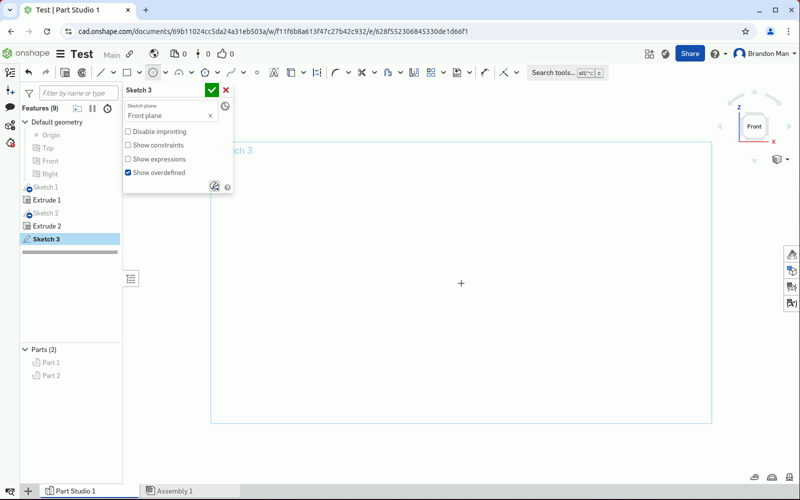
mouse_move(470, 282)
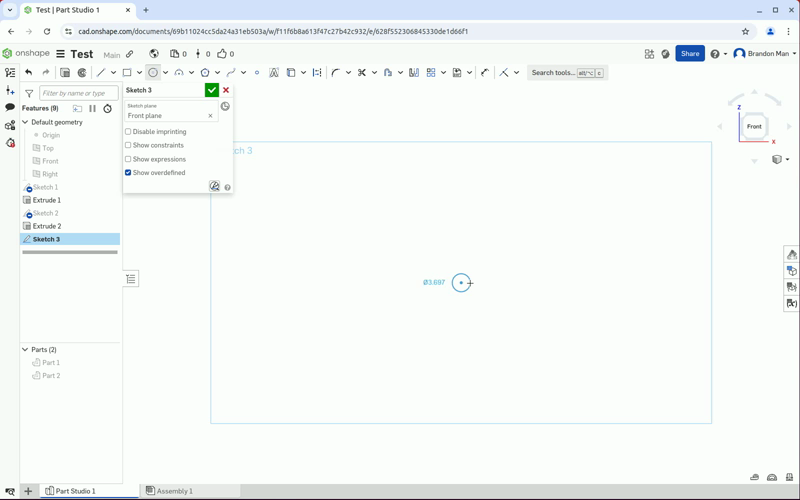
click(470, 282)
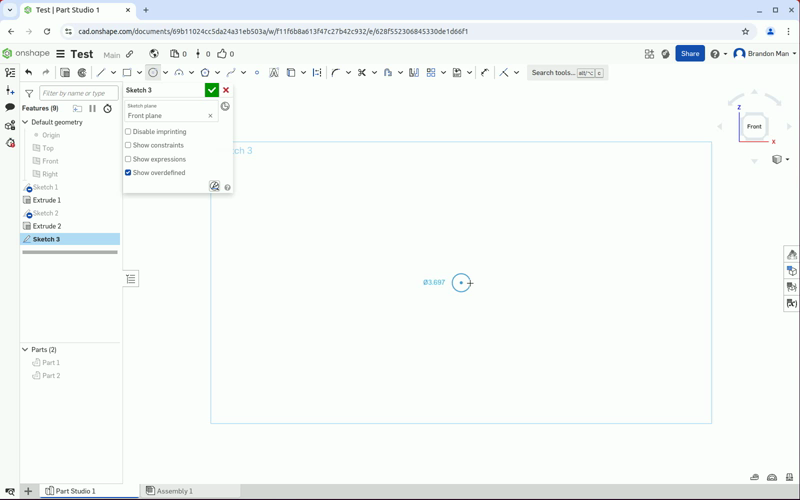
key(esc)
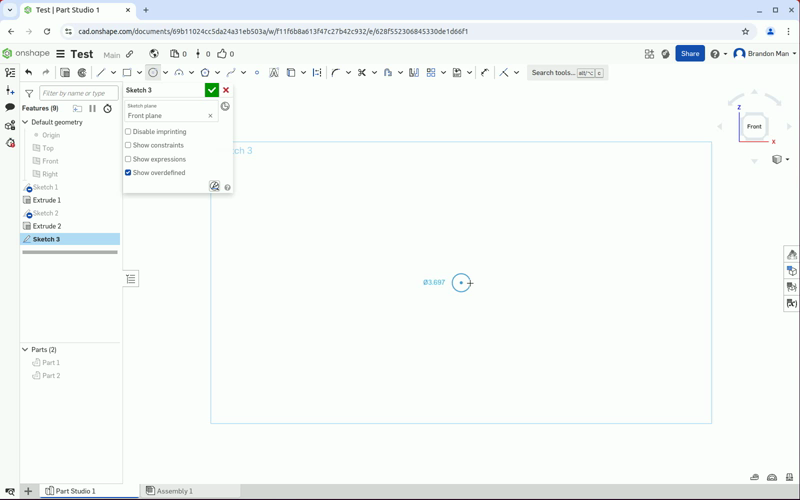
mouse_move(465, 282)
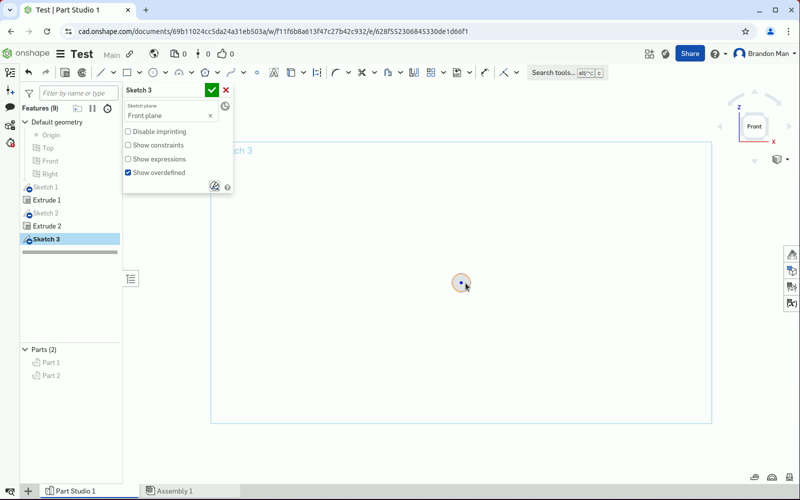
scroll(6)
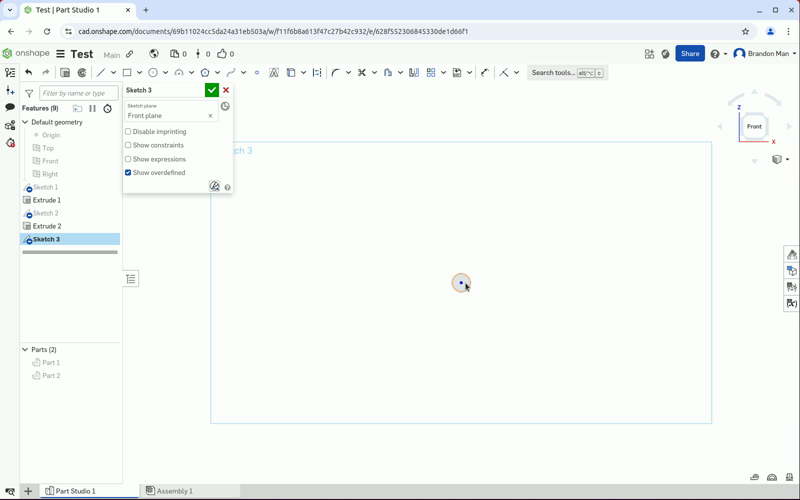
scroll(6)
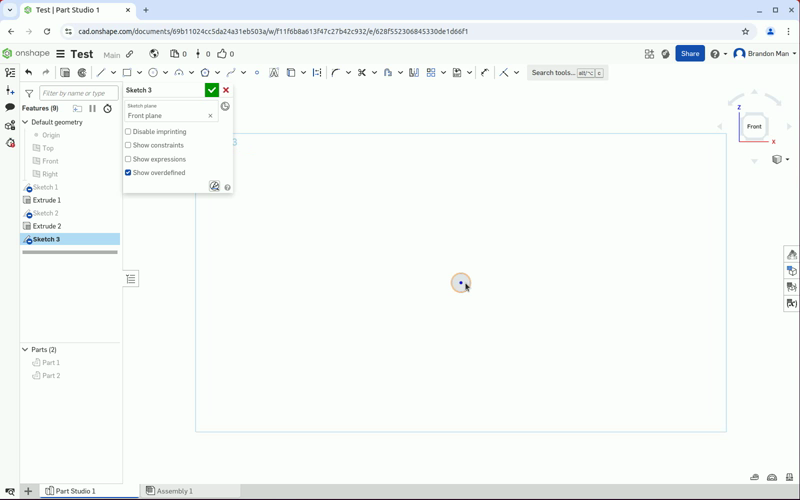
scroll(6)
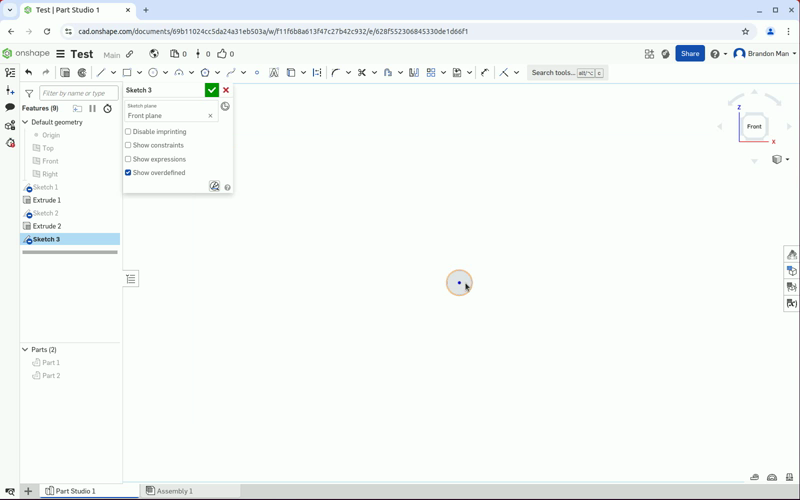
scroll(6)
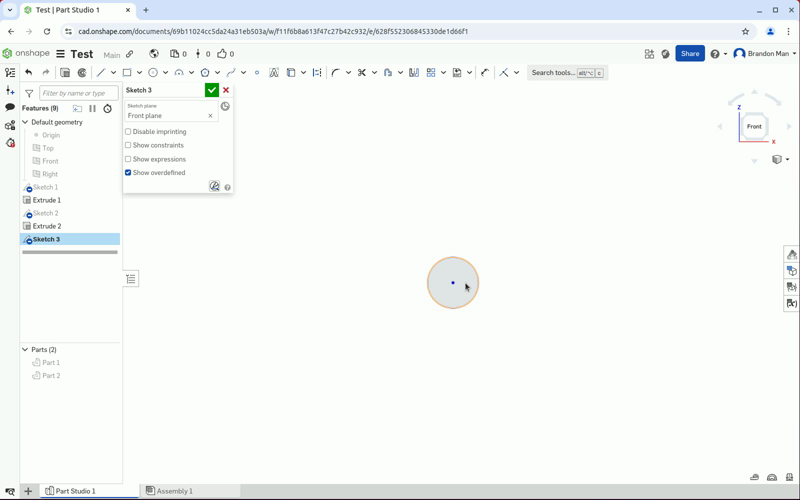
scroll(6)
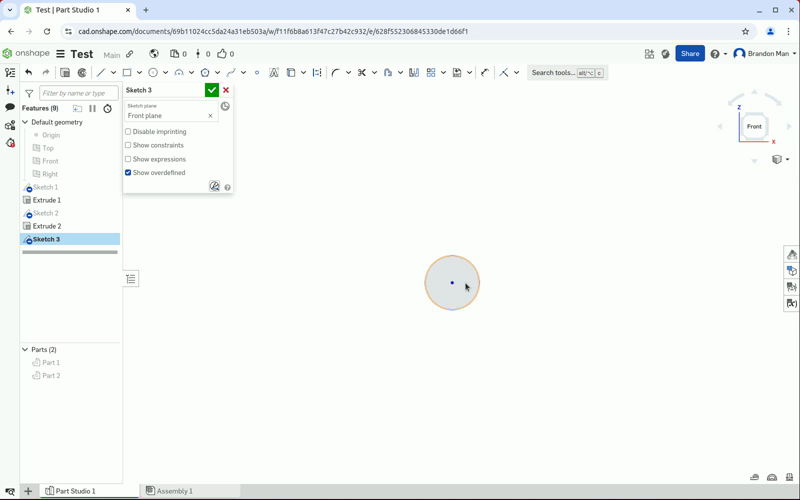
scroll(6)
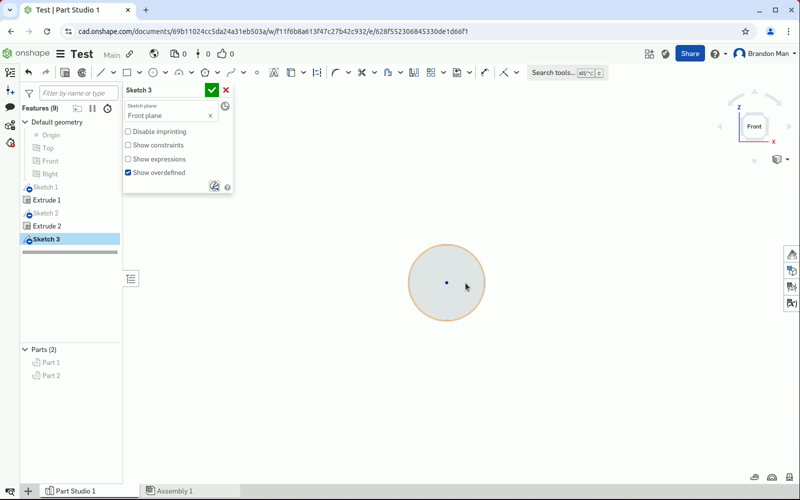
scroll(6)
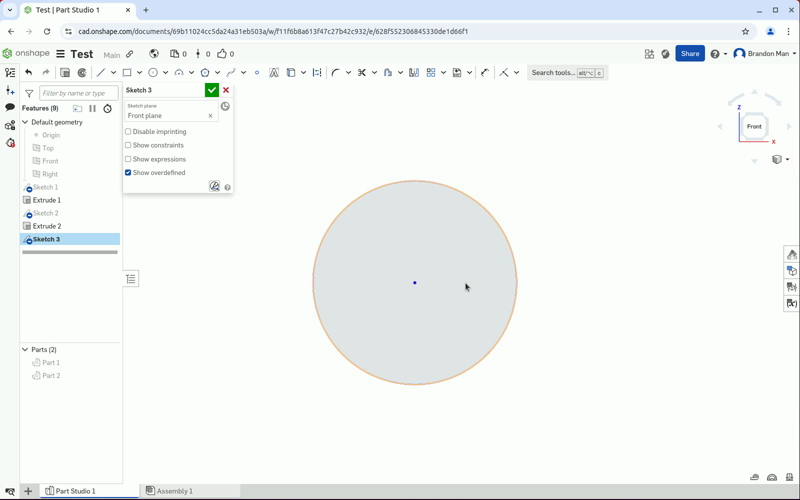
click(465, 282)
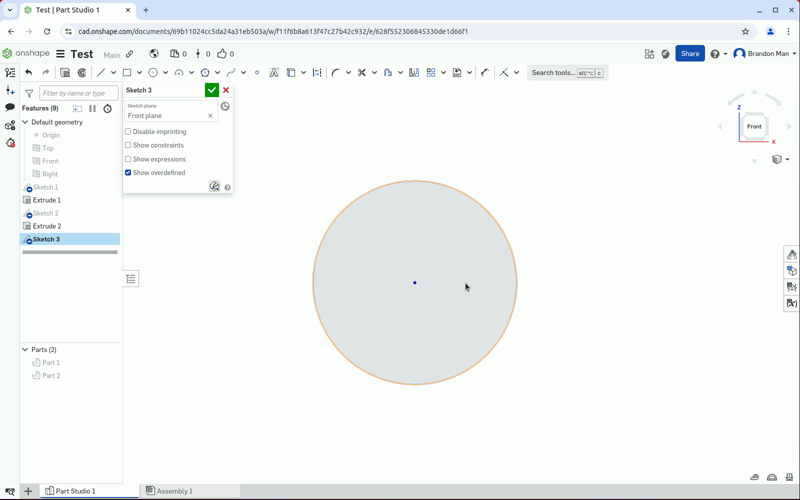
scroll(-6)
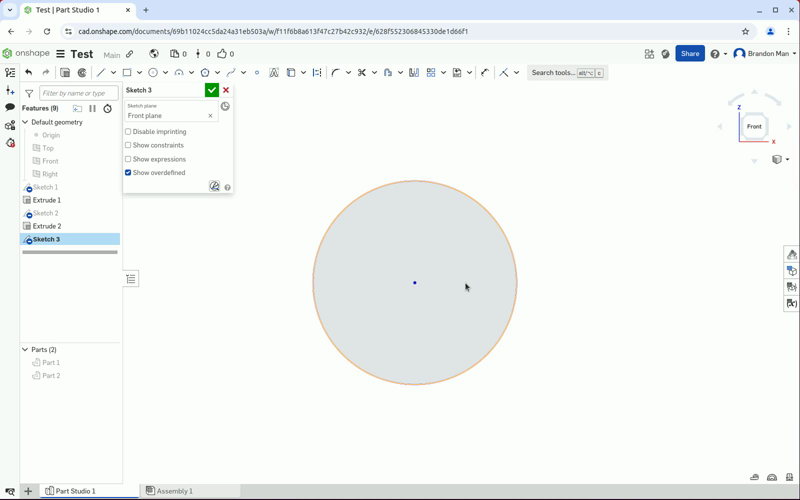
scroll(-6)
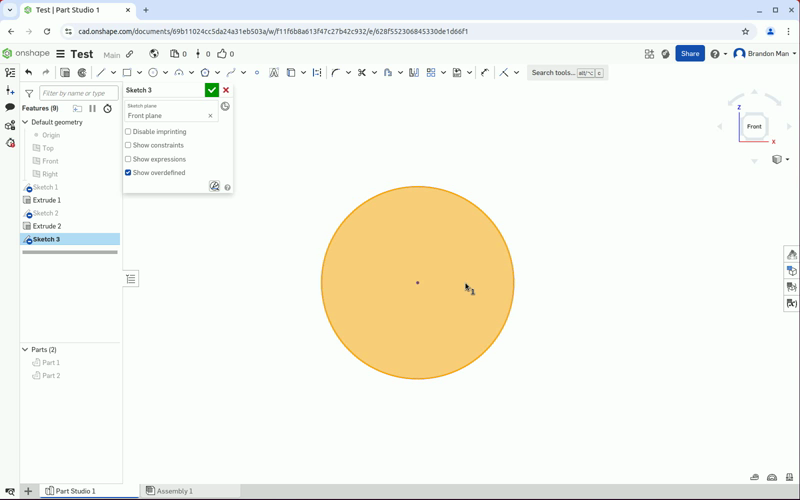
scroll(-6)
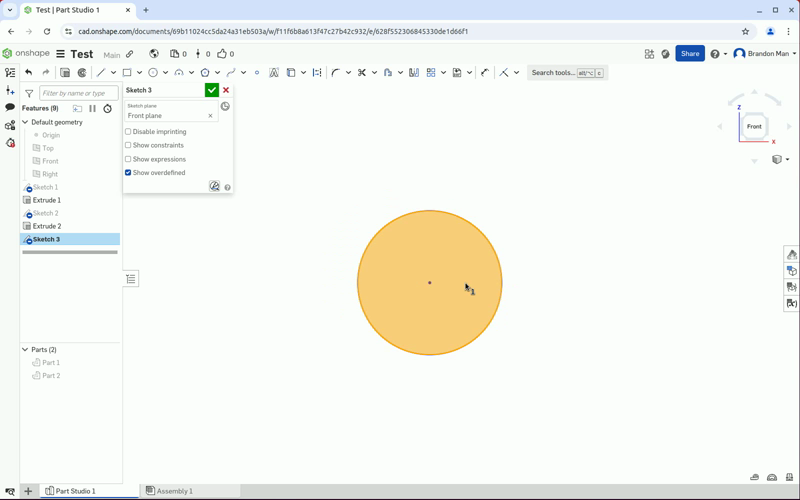
scroll(-6)
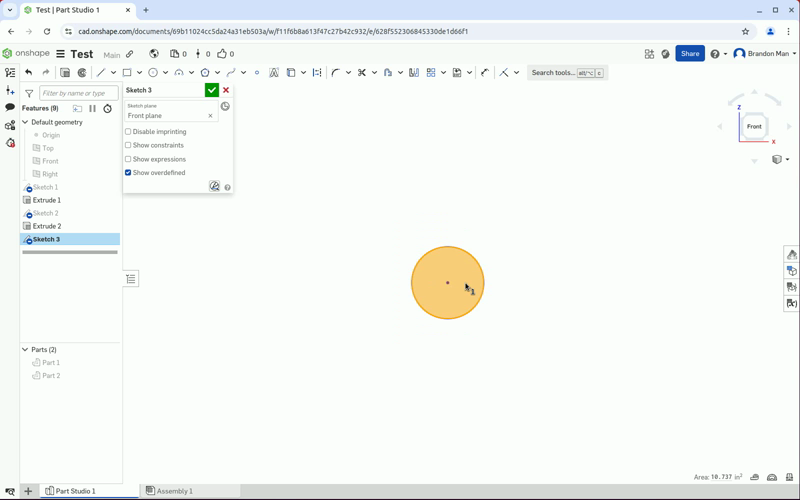
scroll(-6)
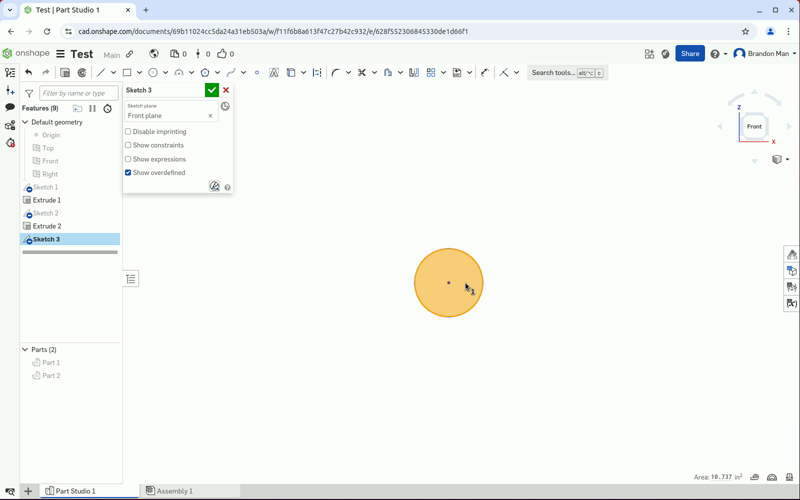
scroll(-6)
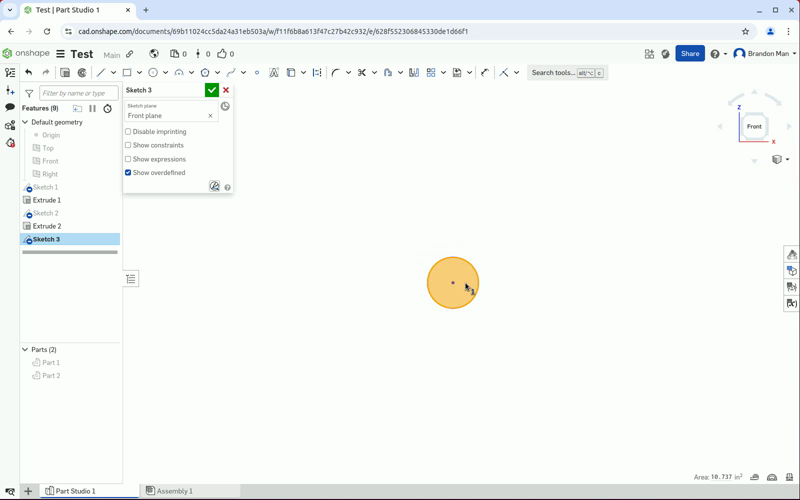
scroll(-6)
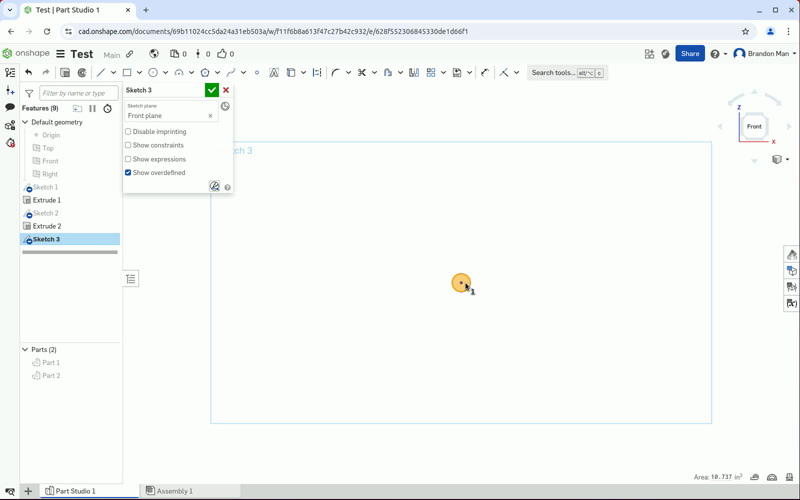
mouse_move(73, 352)
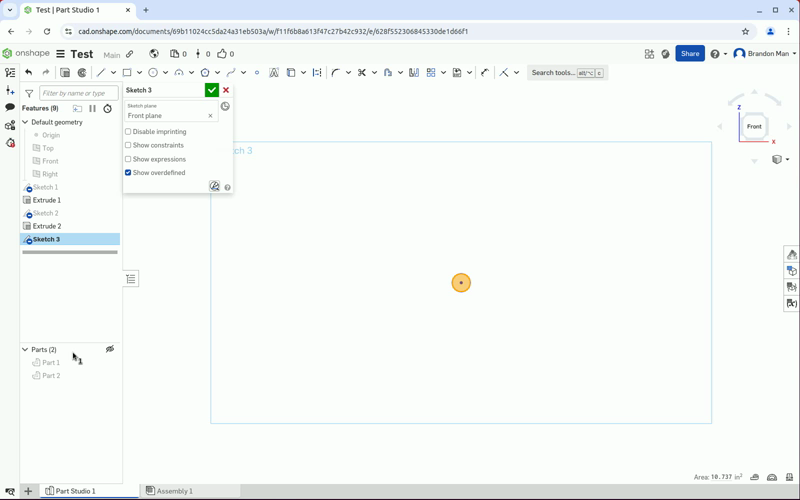
key(shift+y)
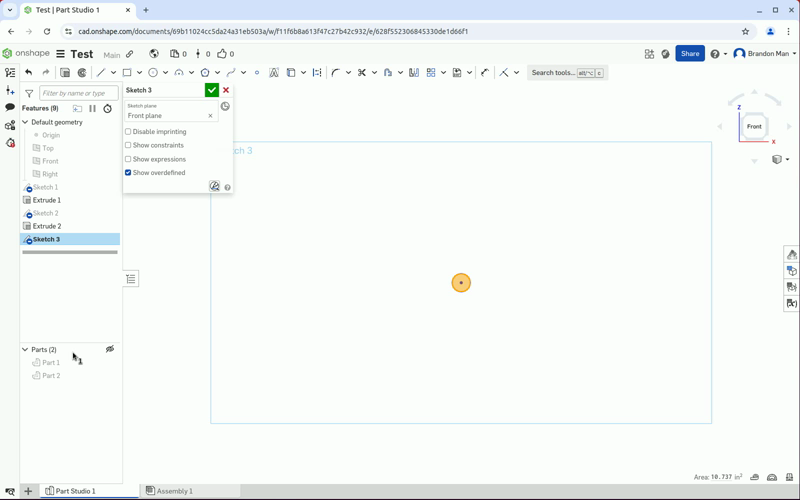
key(shift+e)
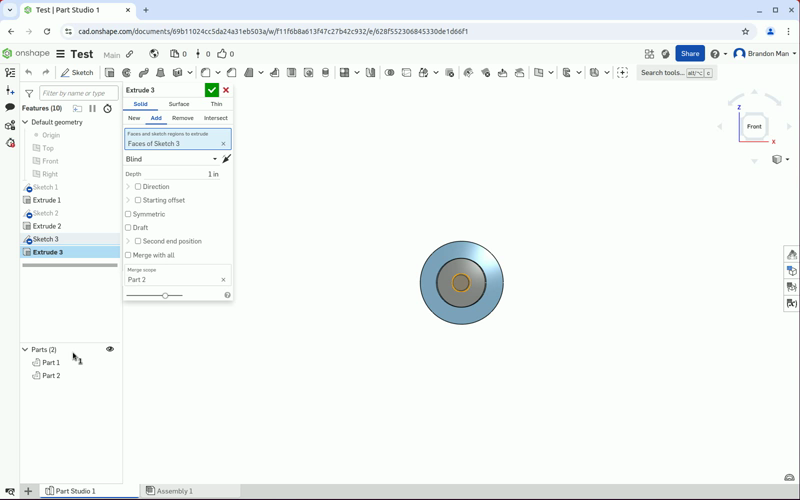
mouse_move(143, 106)
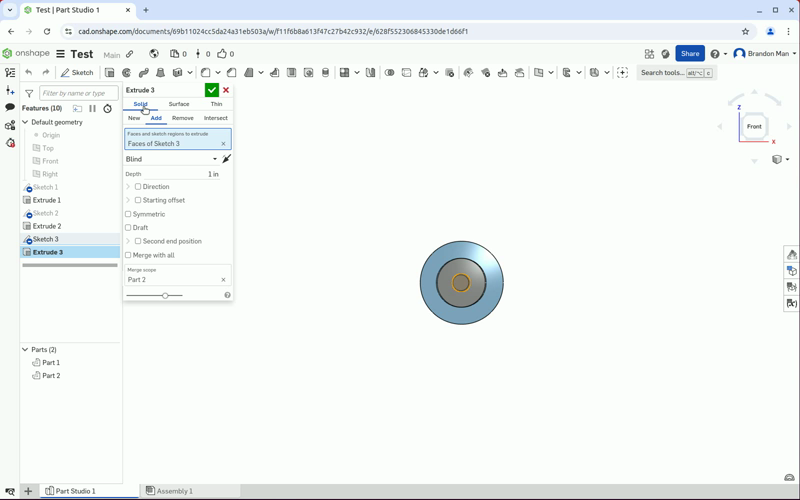
click(143, 106)
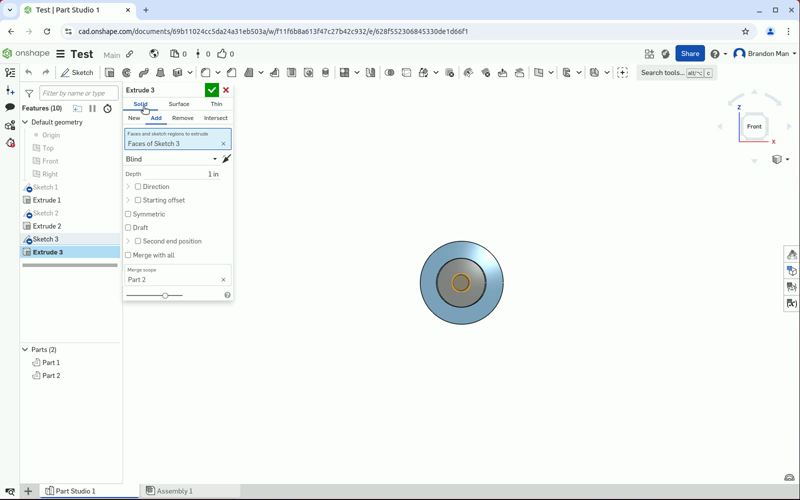
mouse_move(137, 120)
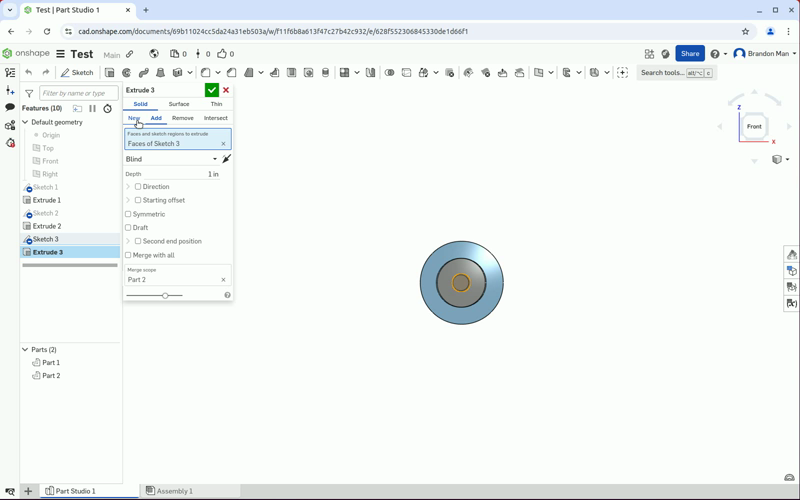
click(137, 120)
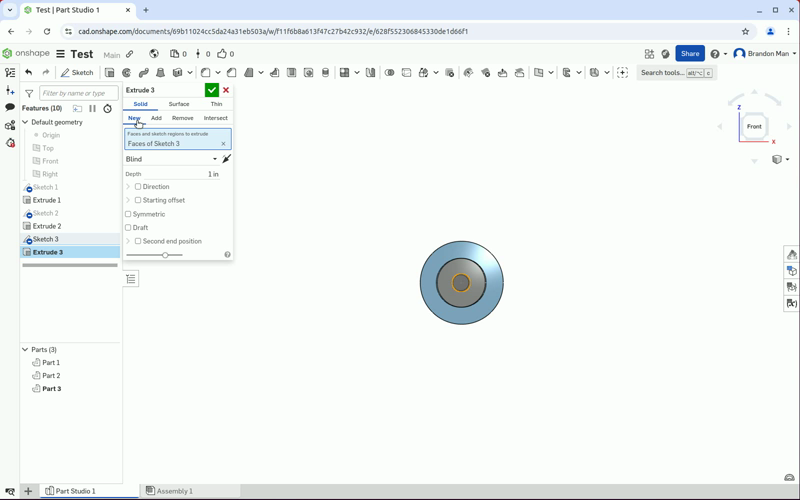
key(tab, 4)
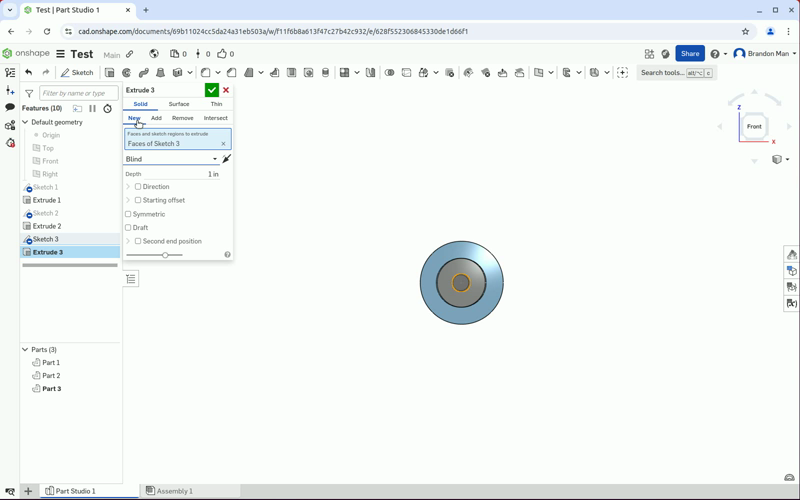
text(23.108)
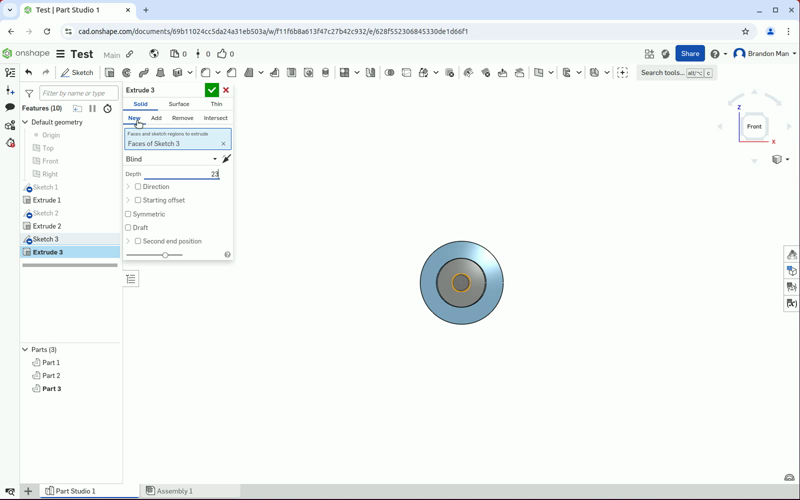
key(enter)
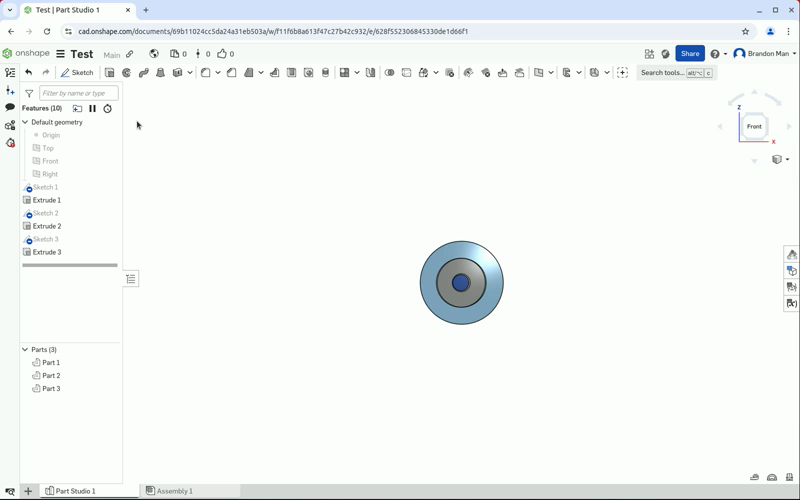
key(shift+h)
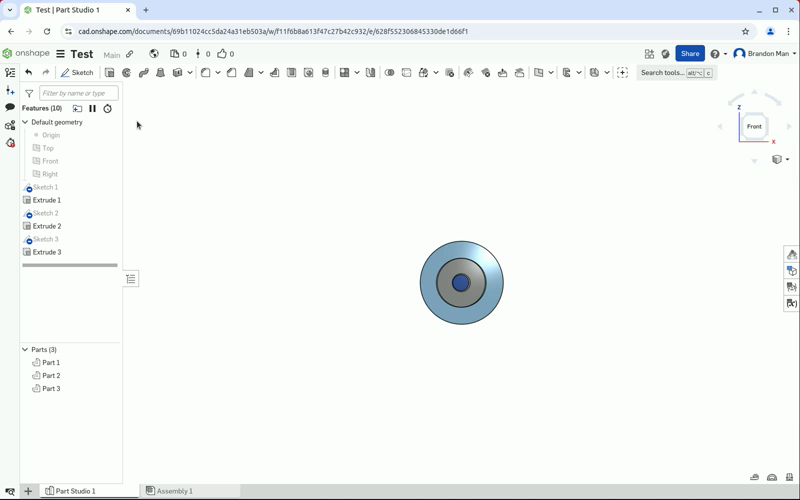
key(shift+h)
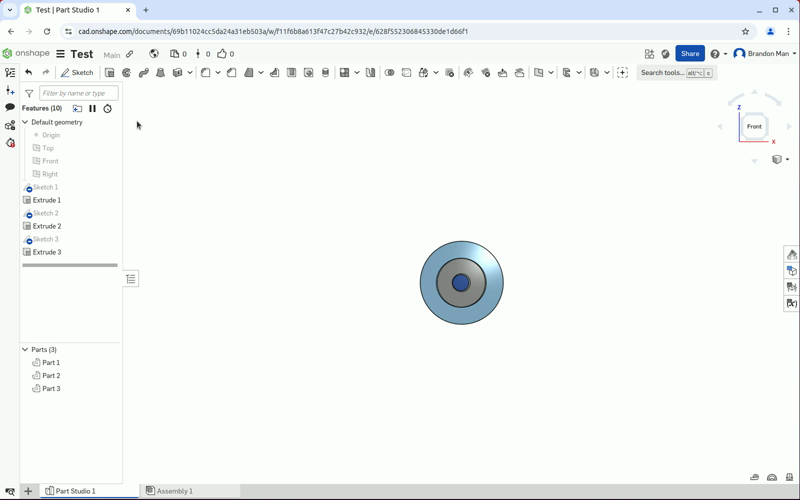
mouse_move(73, 189)
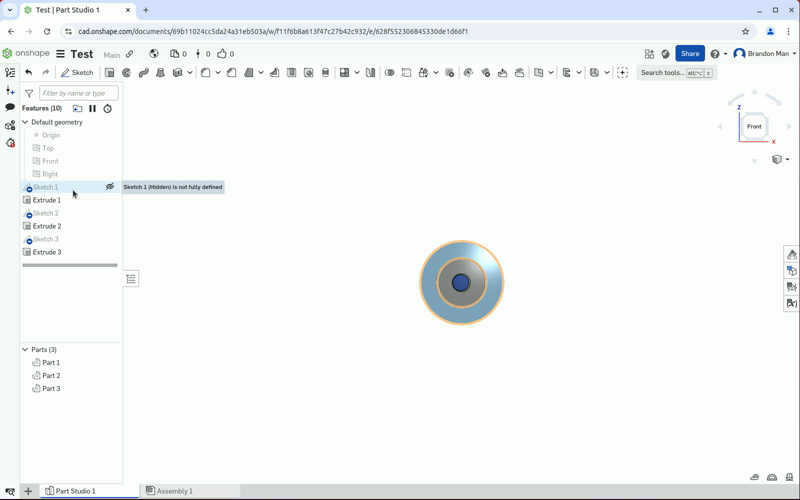
click(73, 189)
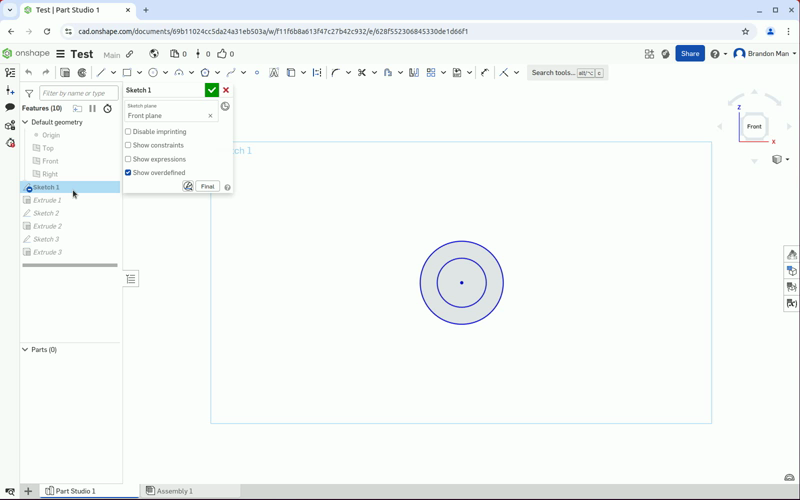
mouse_move(229, 92)
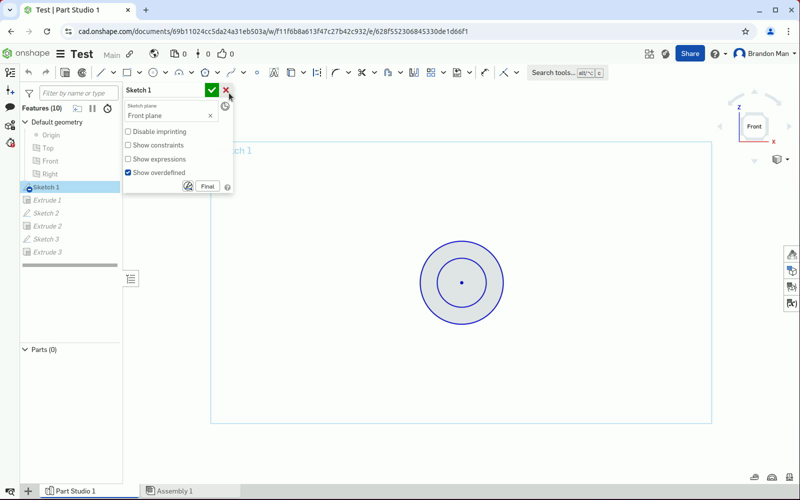
click(229, 92)
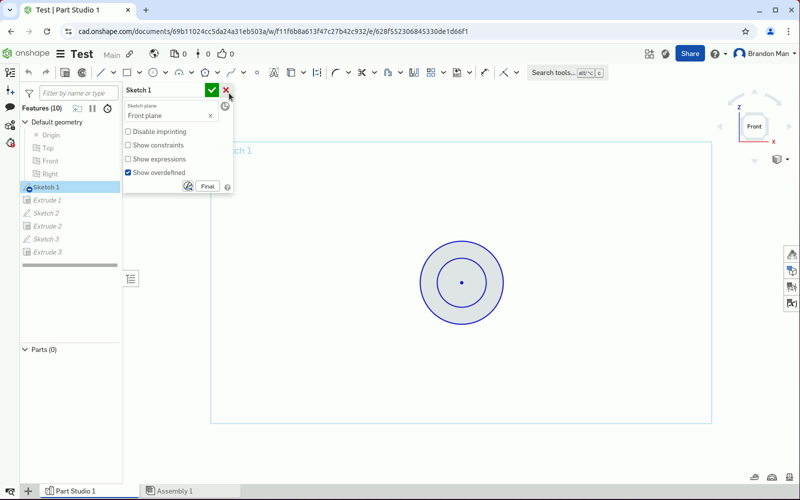
key(shift+s)
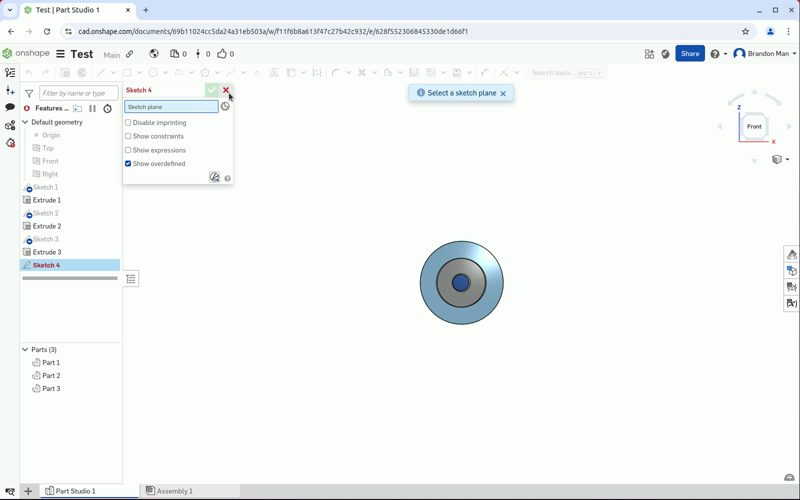
mouse_move(73, 163)
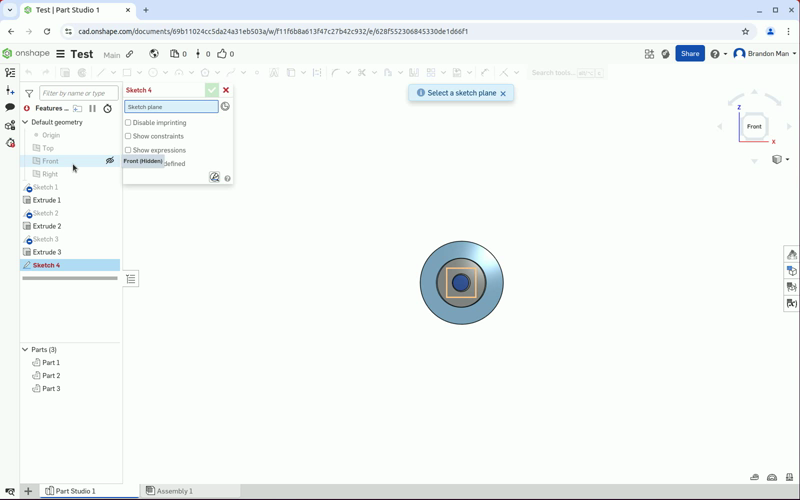
click(73, 163)
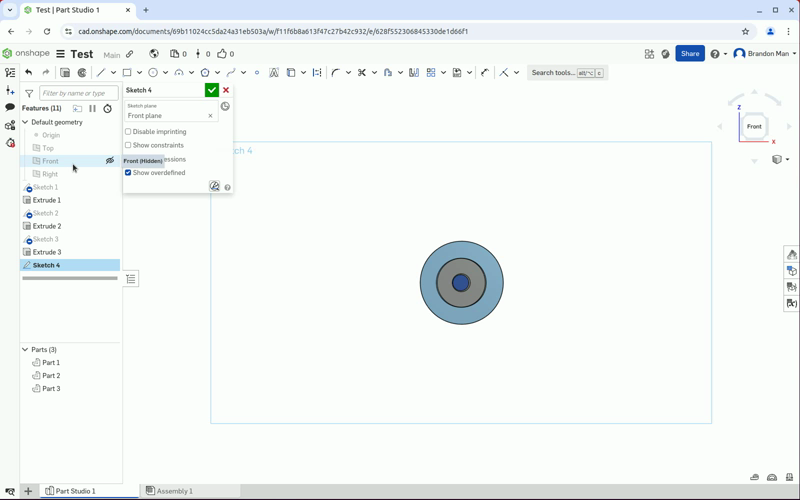
mouse_move(73, 352)
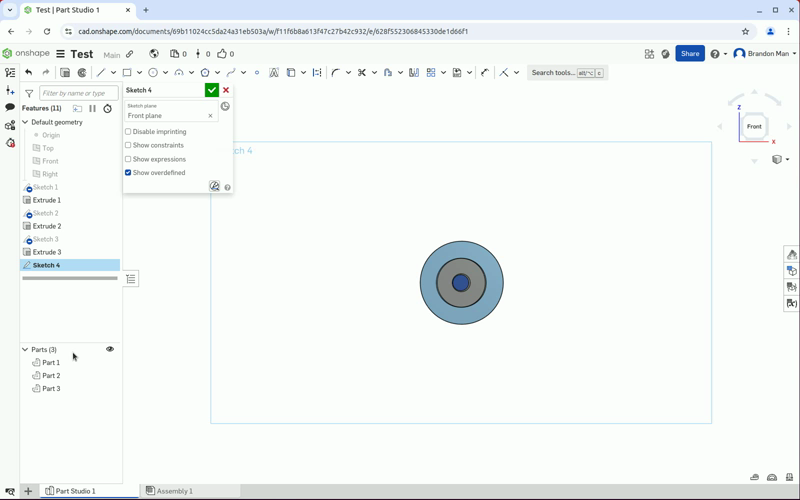
key(y)
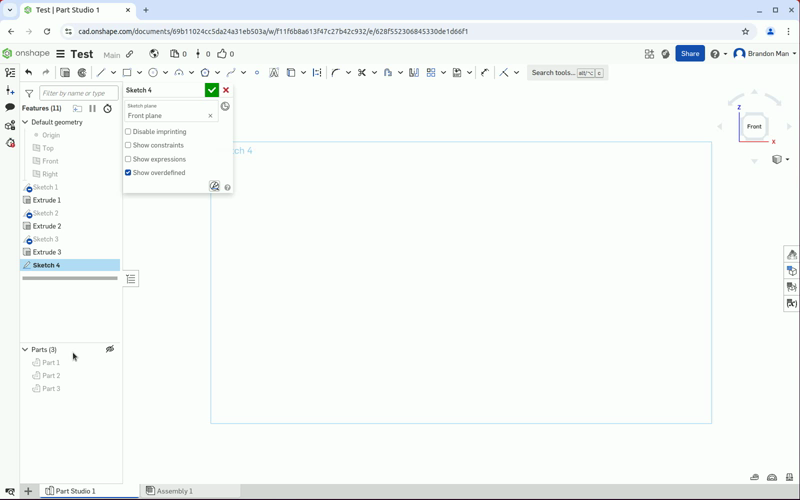
key(c)
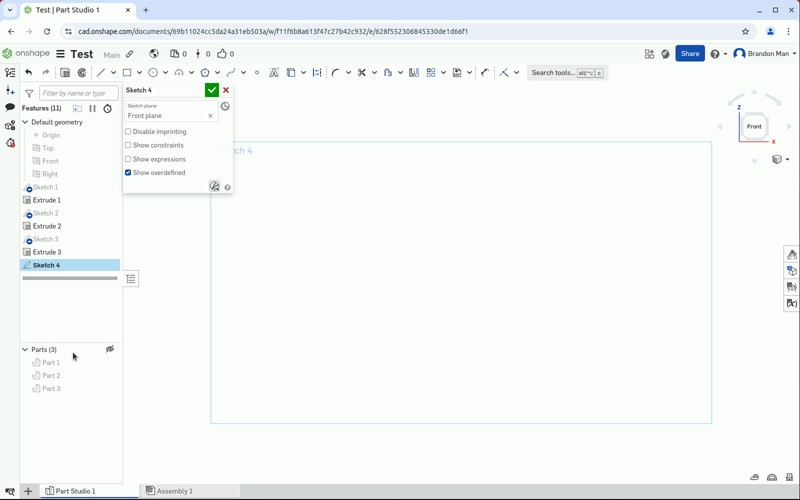
key_down(shift)
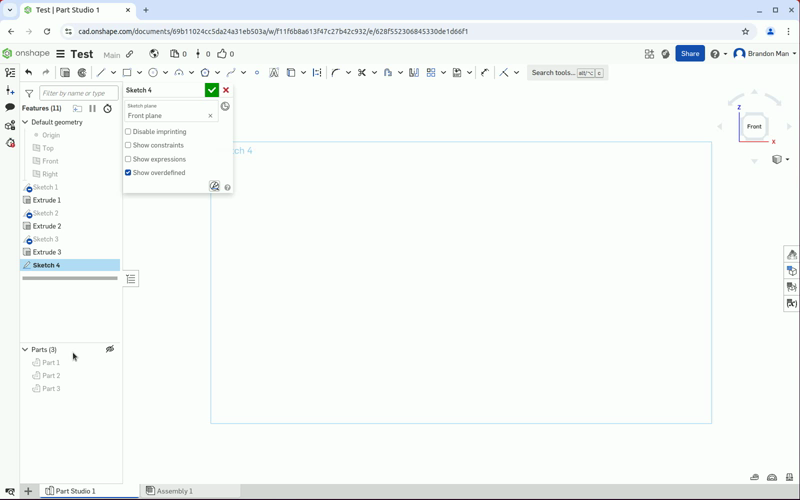
mouse_move(460, 282)
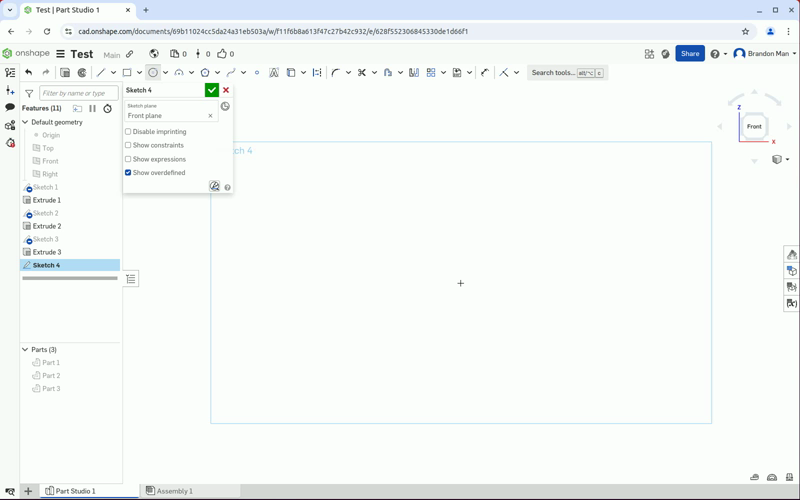
click(460, 282)
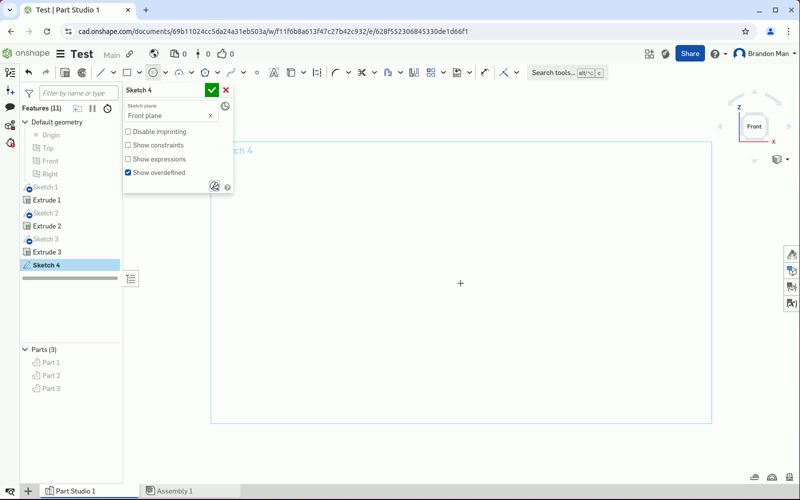
key_up(shift)
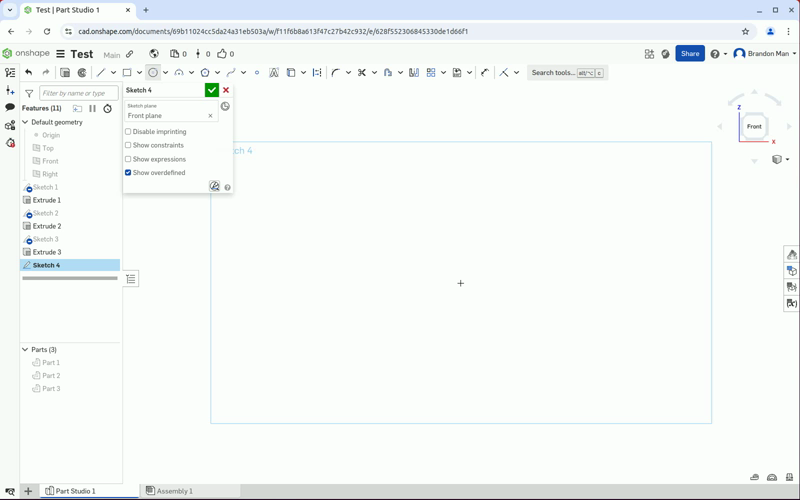
mouse_move(485, 282)
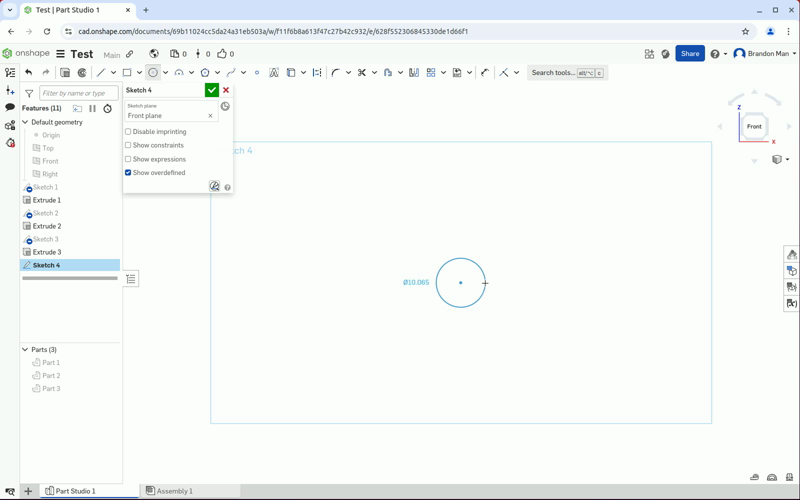
click(485, 282)
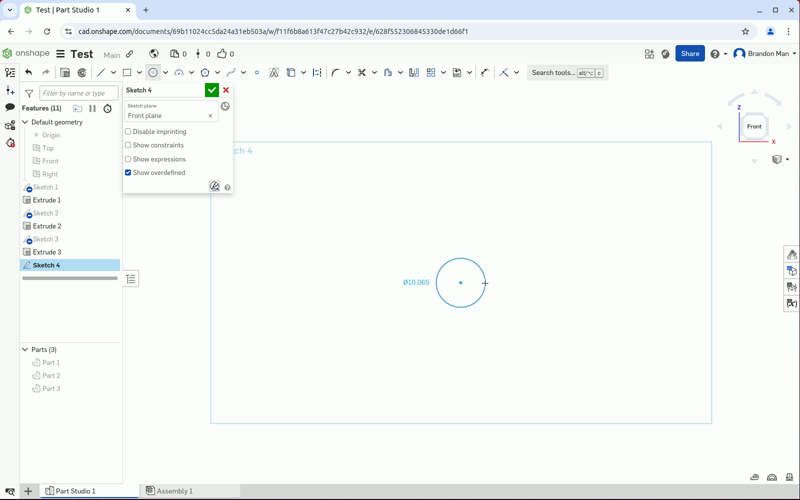
key(esc)
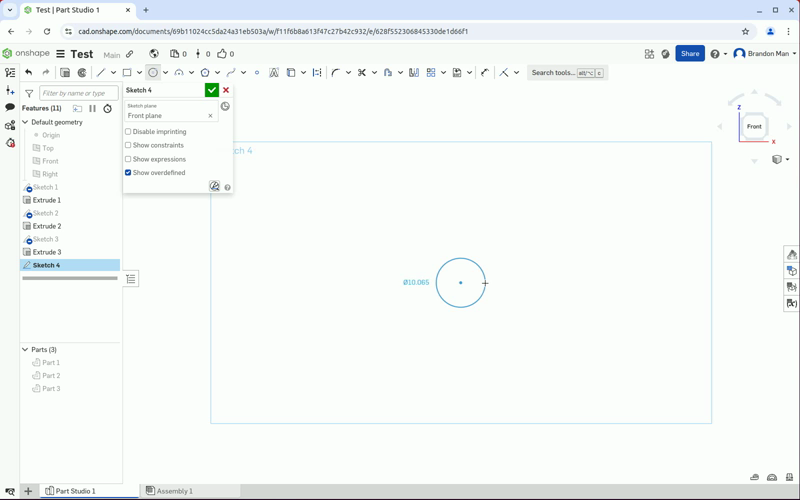
key(c)
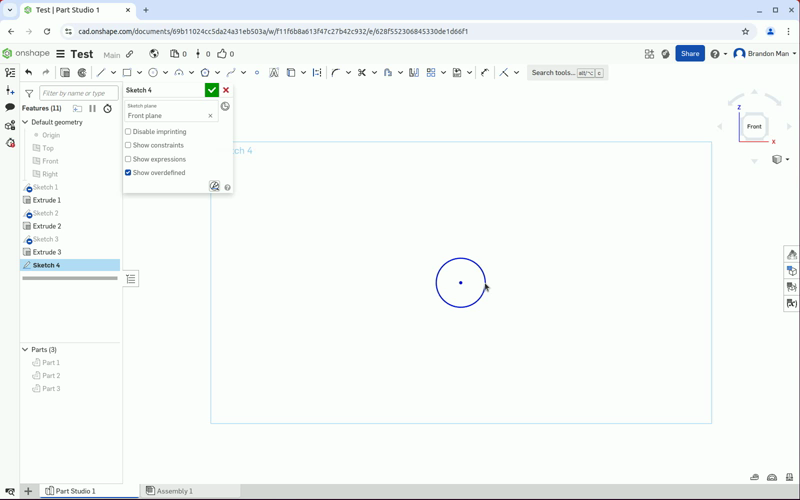
key_down(shift)
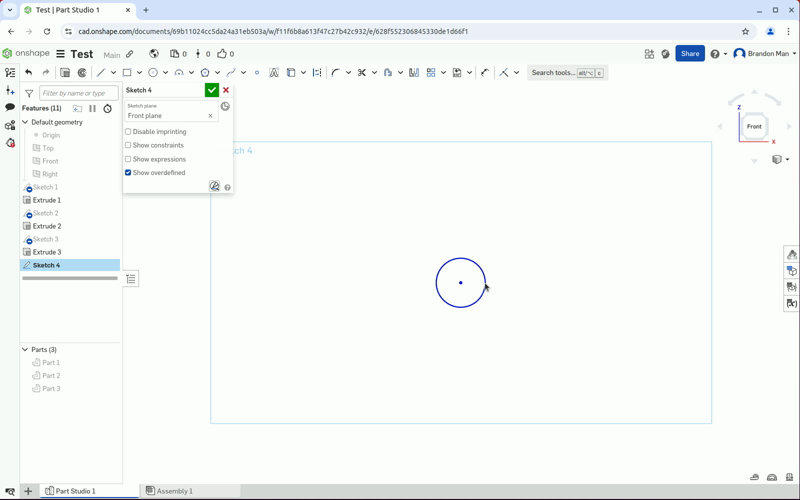
mouse_move(460, 282)
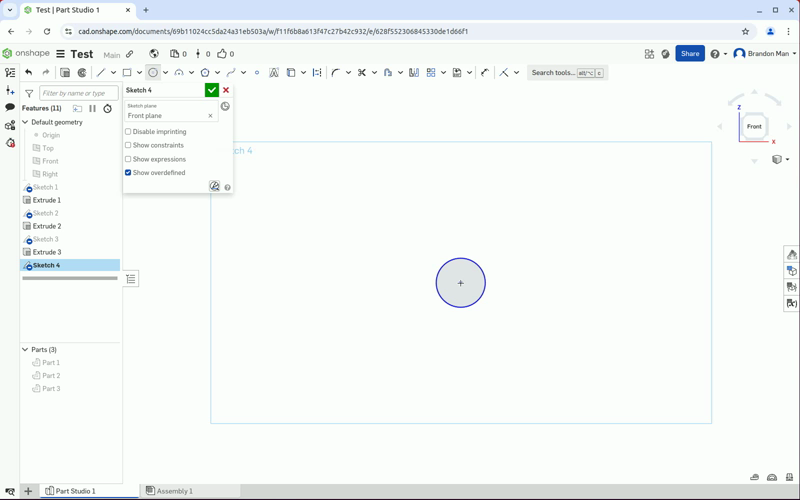
click(460, 282)
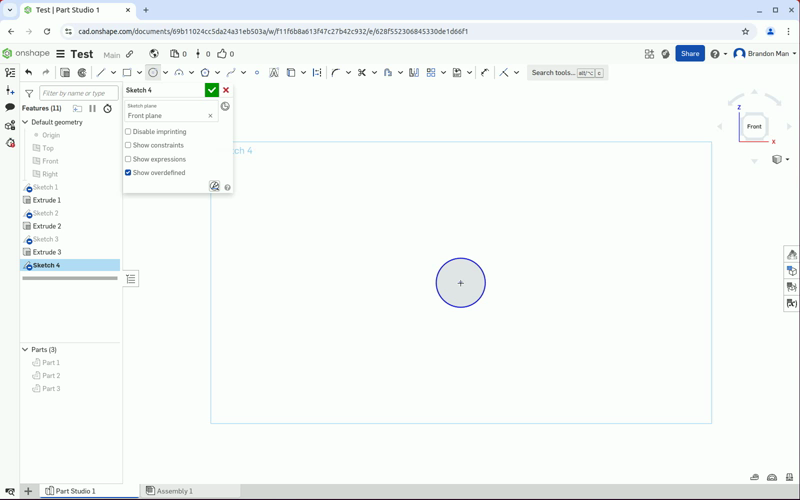
key_up(shift)
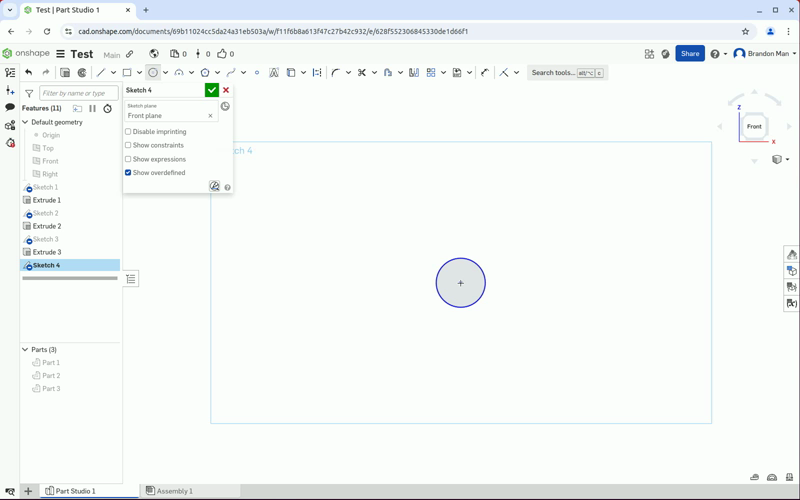
mouse_move(468, 282)
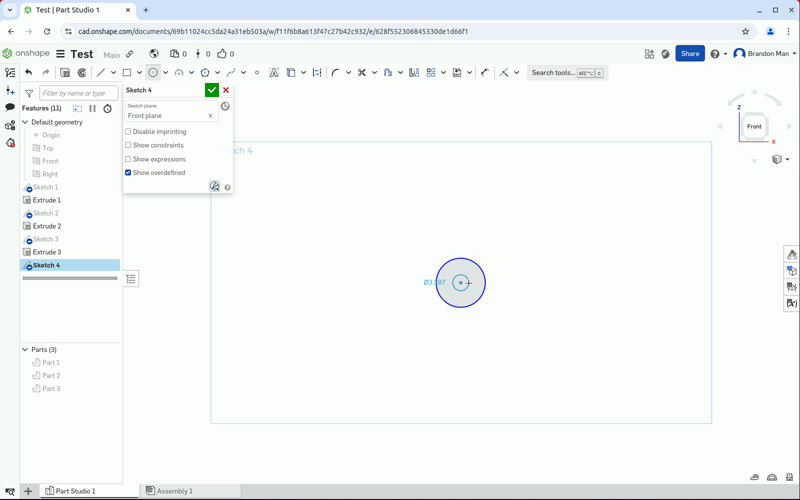
click(468, 282)
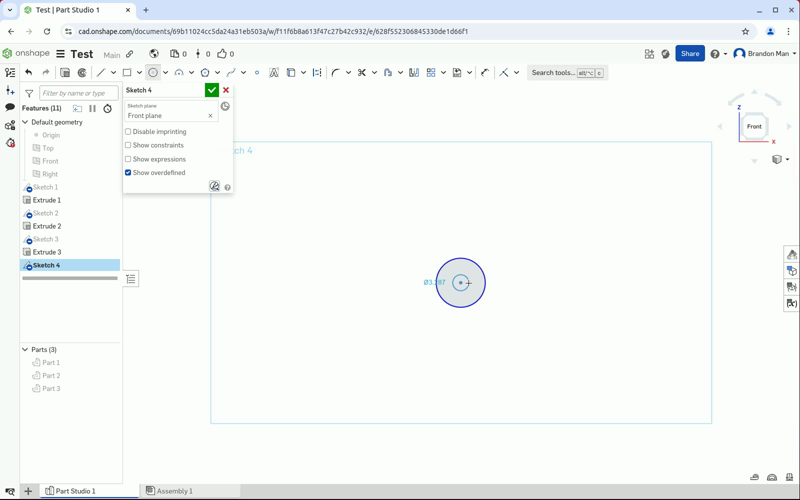
key(esc)
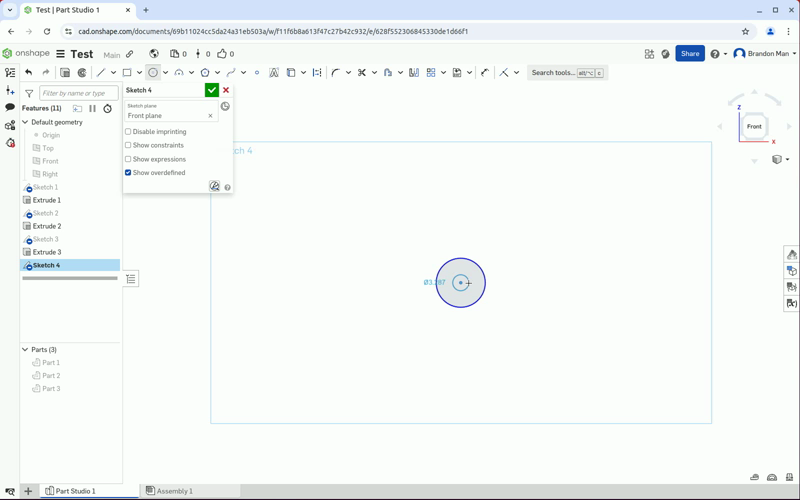
mouse_move(469, 300)
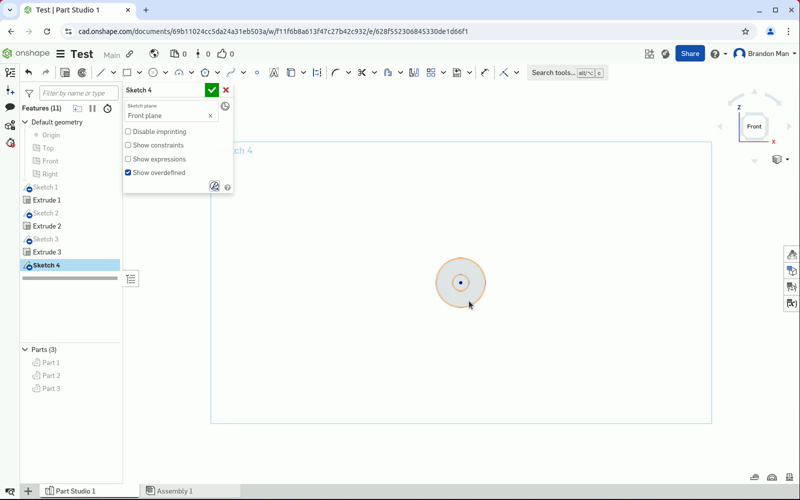
scroll(6)
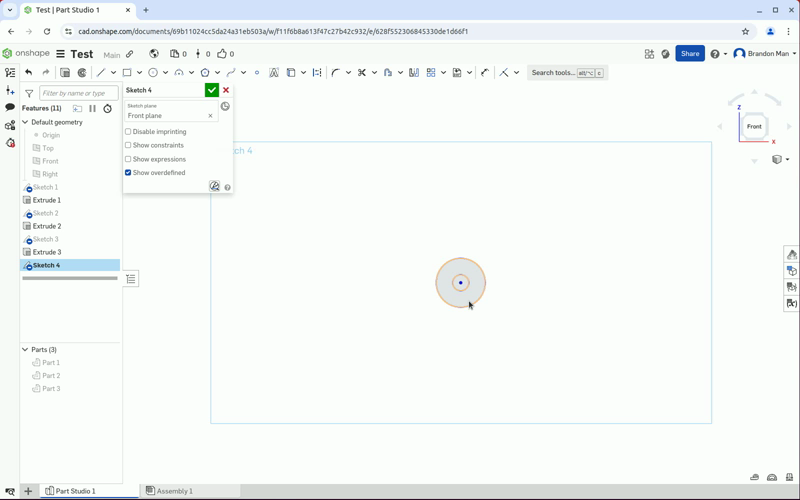
scroll(6)
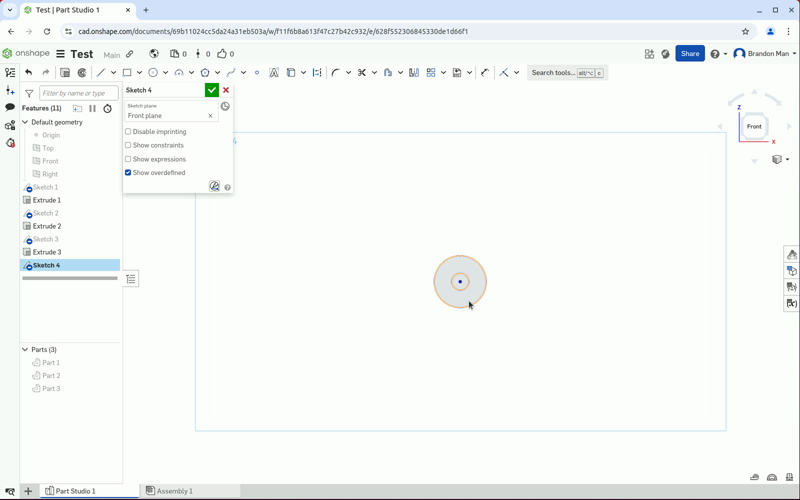
scroll(6)
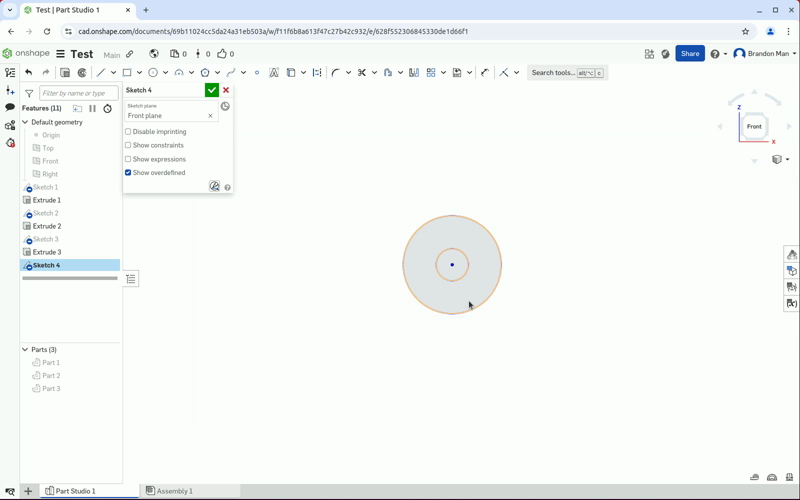
scroll(6)
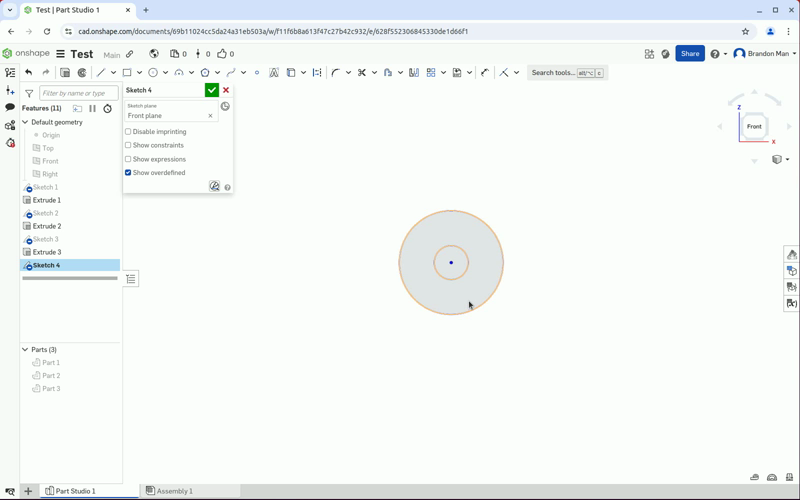
scroll(6)
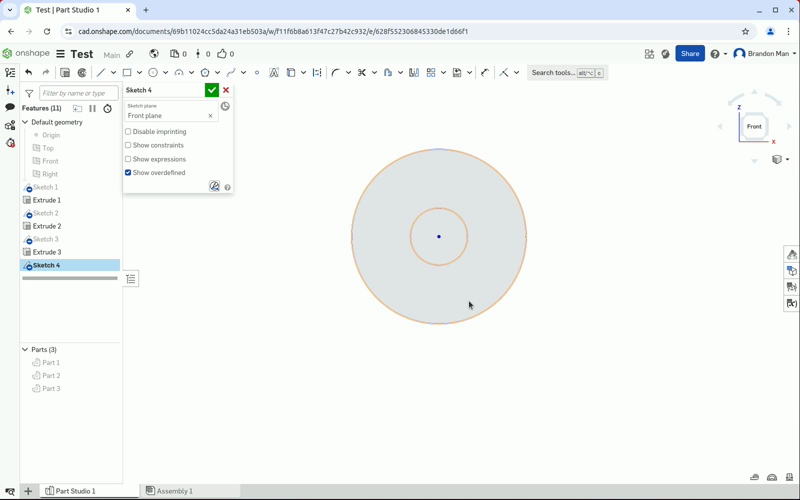
scroll(6)
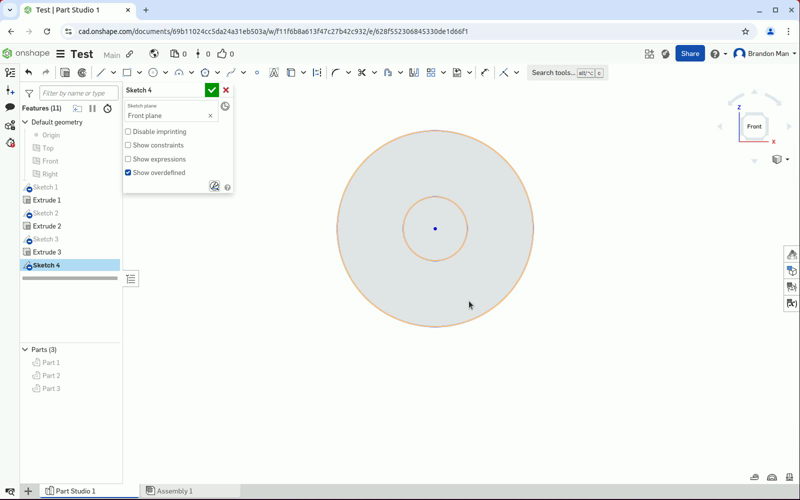
scroll(6)
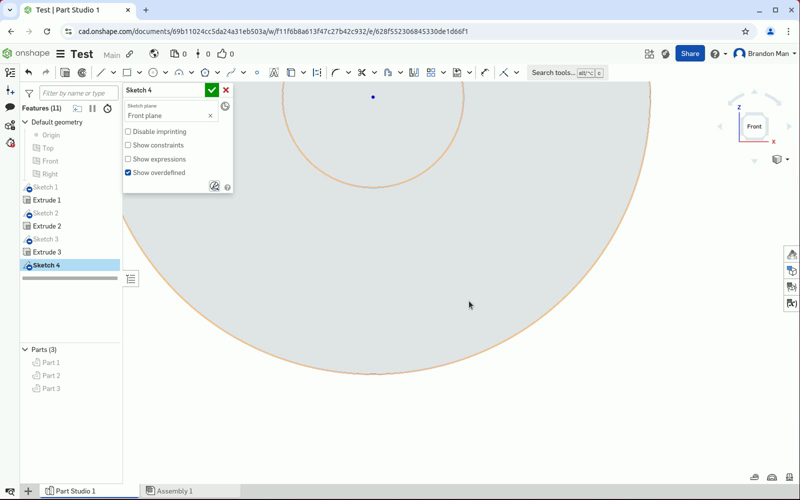
click(469, 300)
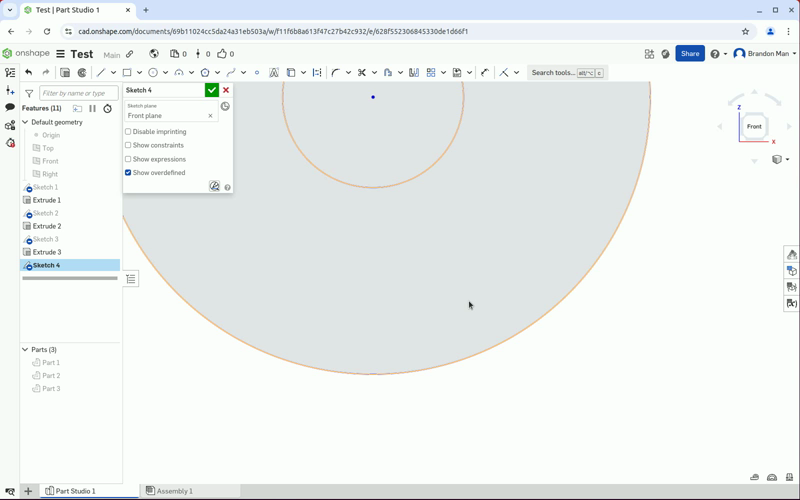
scroll(-6)
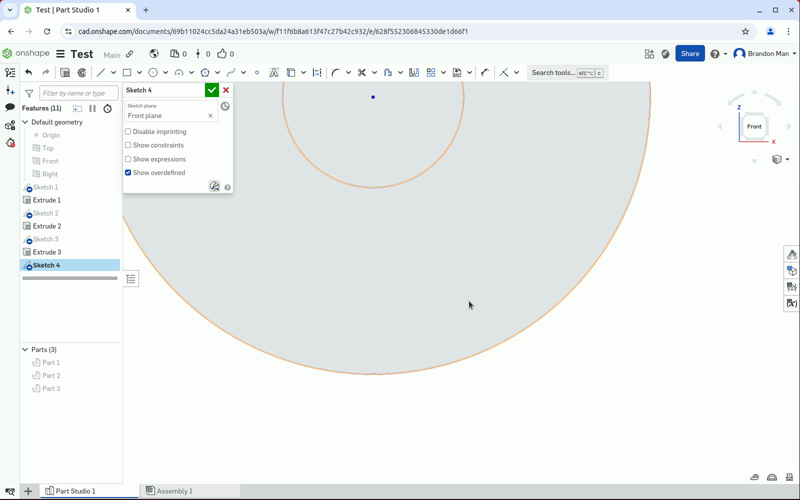
scroll(-6)
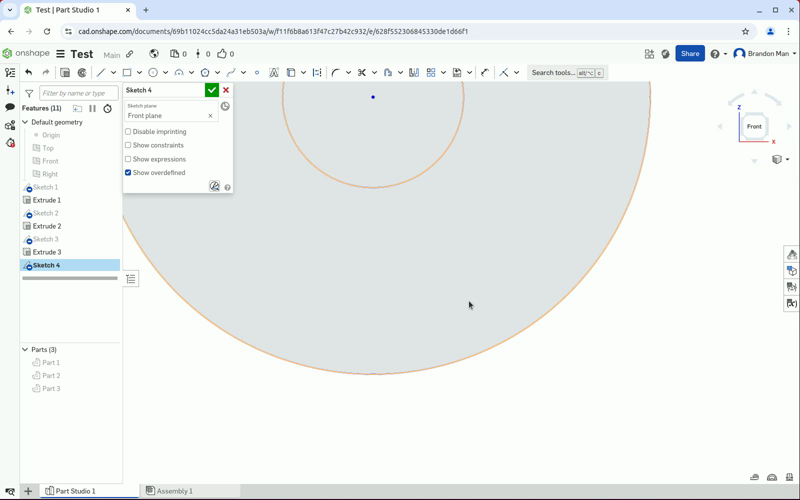
scroll(-6)
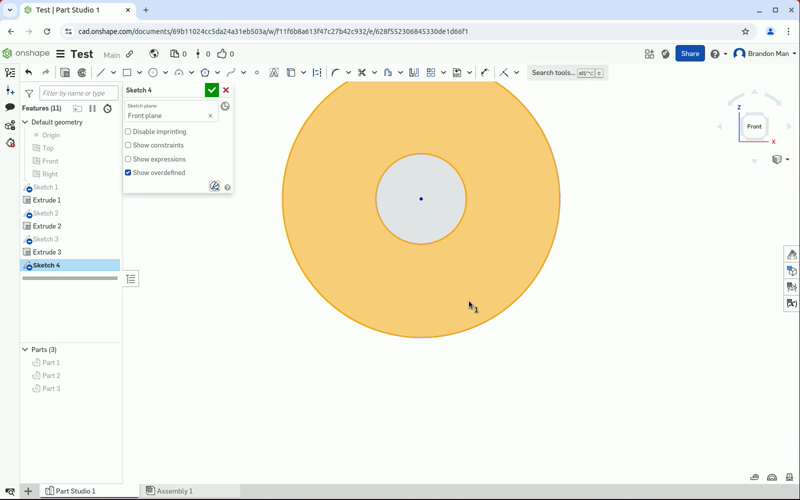
scroll(-6)
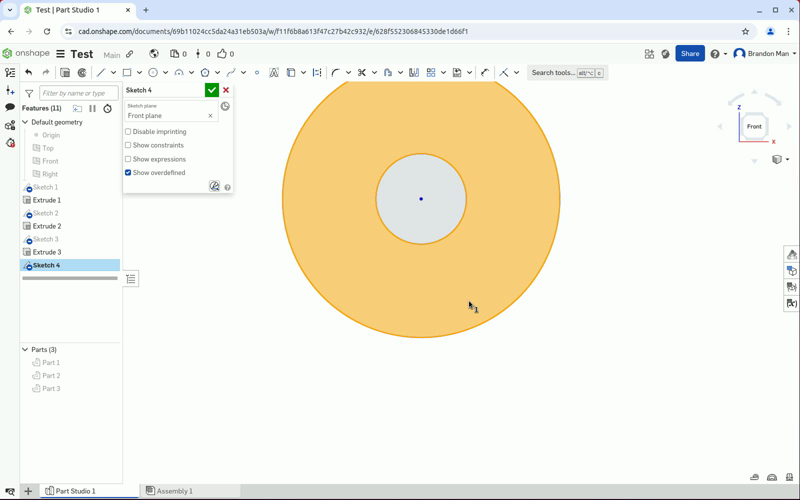
scroll(-6)
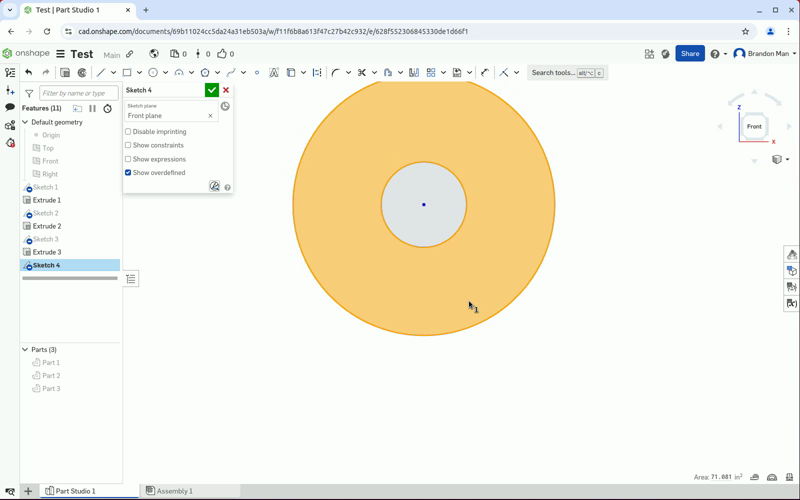
scroll(-6)
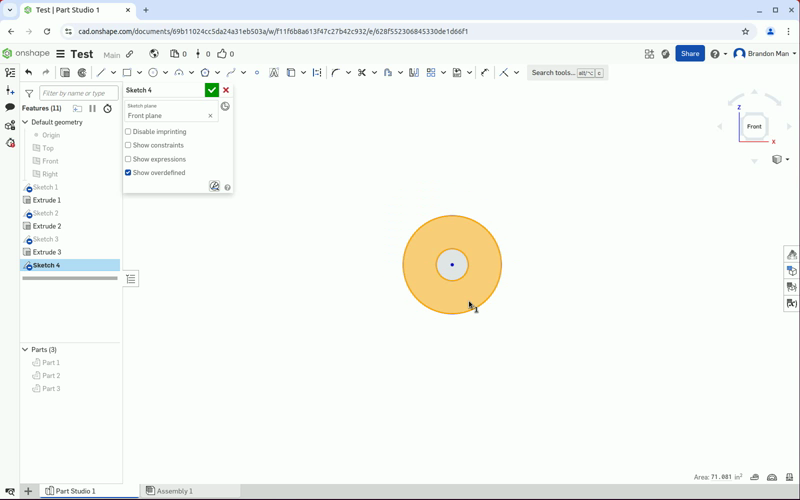
scroll(-6)
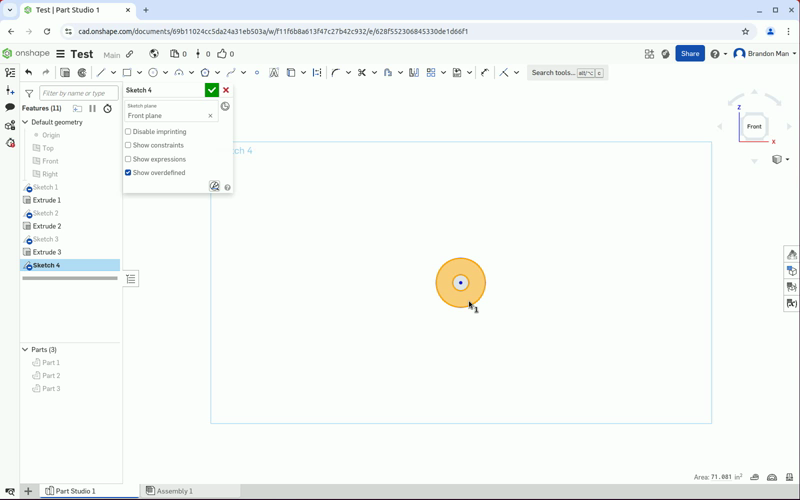
mouse_move(73, 352)
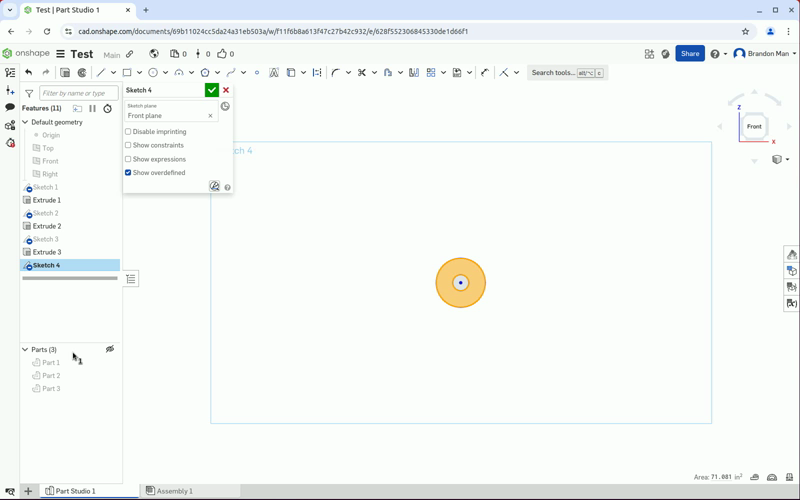
key(shift+y)
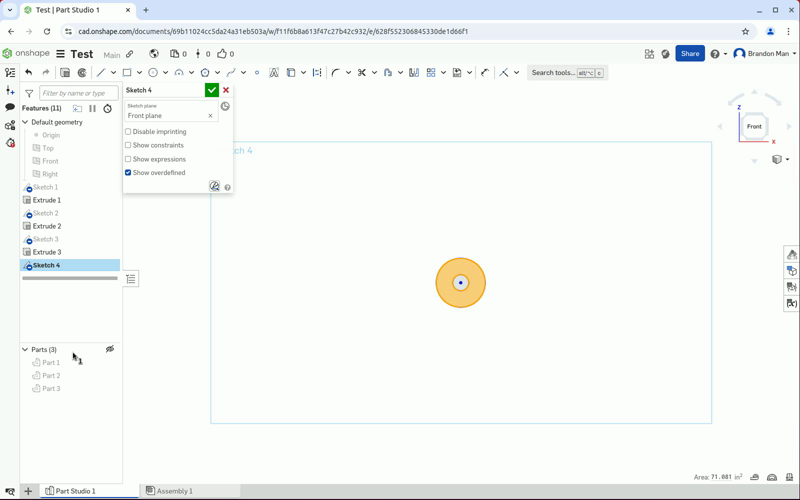
key(shift+e)
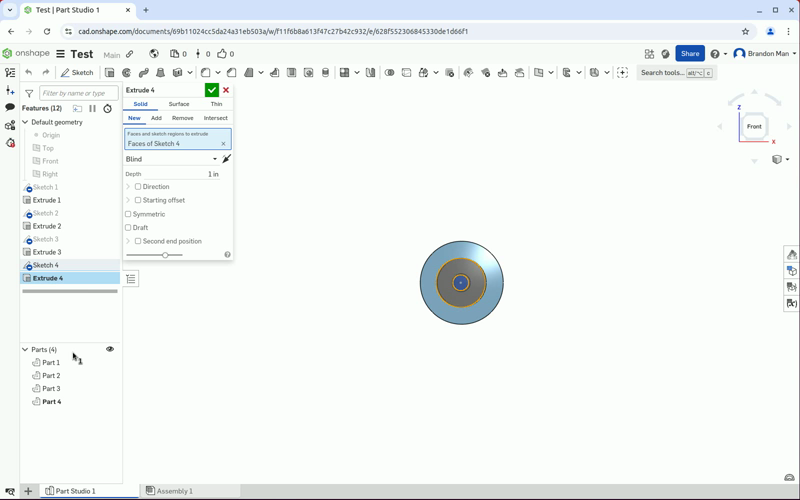
mouse_move(143, 106)
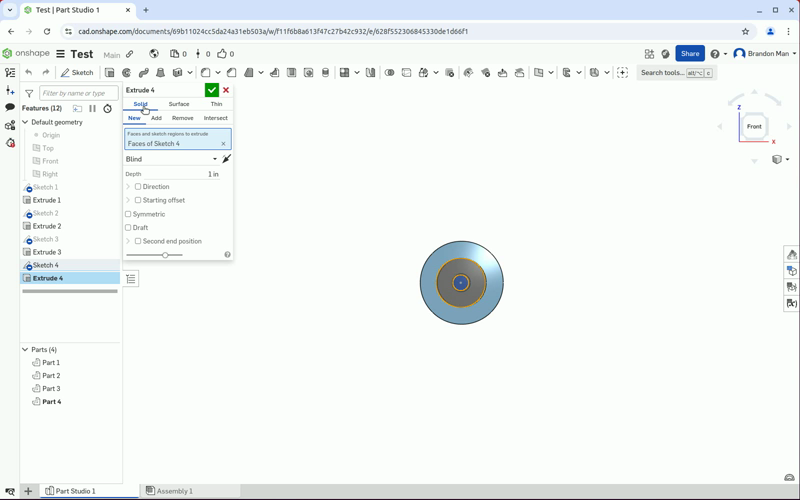
click(143, 106)
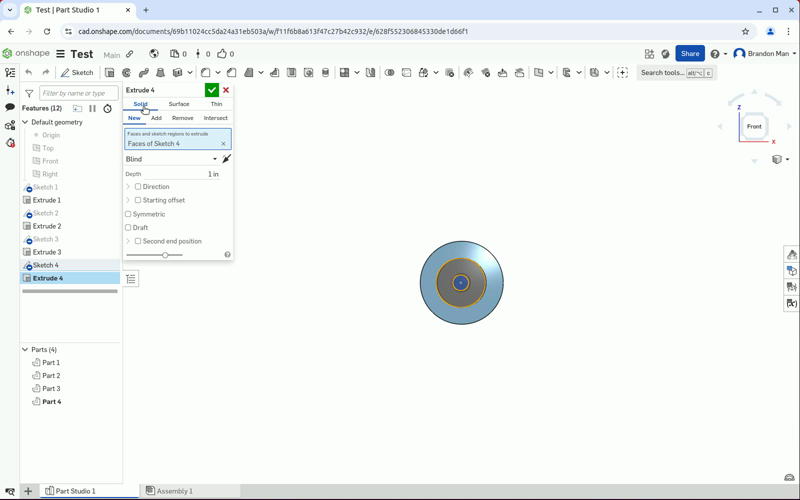
mouse_move(186, 120)
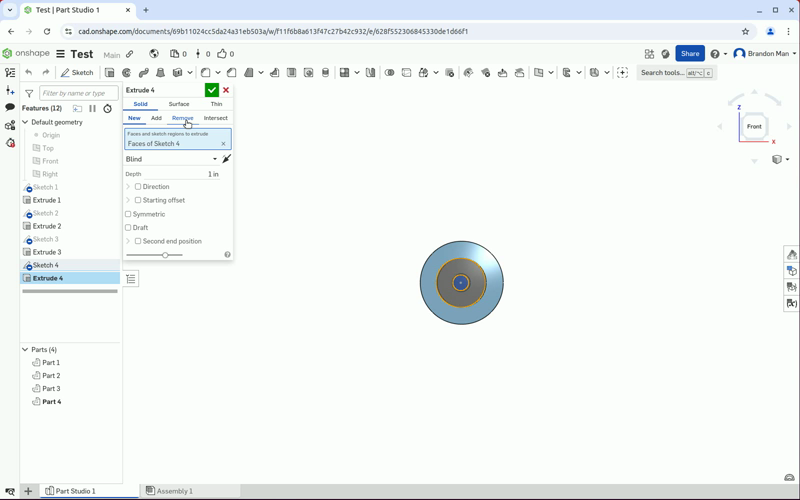
click(186, 120)
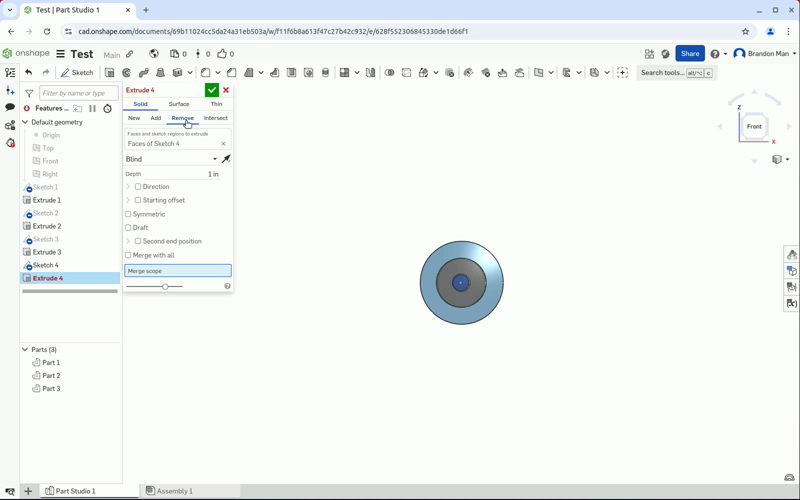
key(tab, 4)
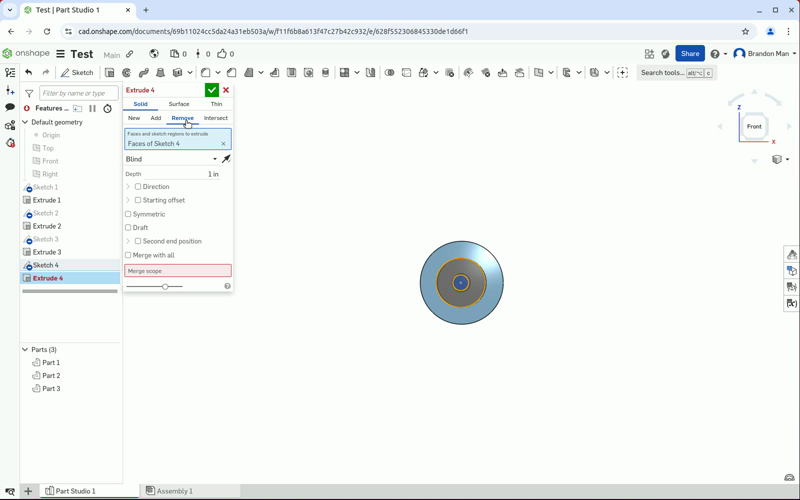
text(-6.499)
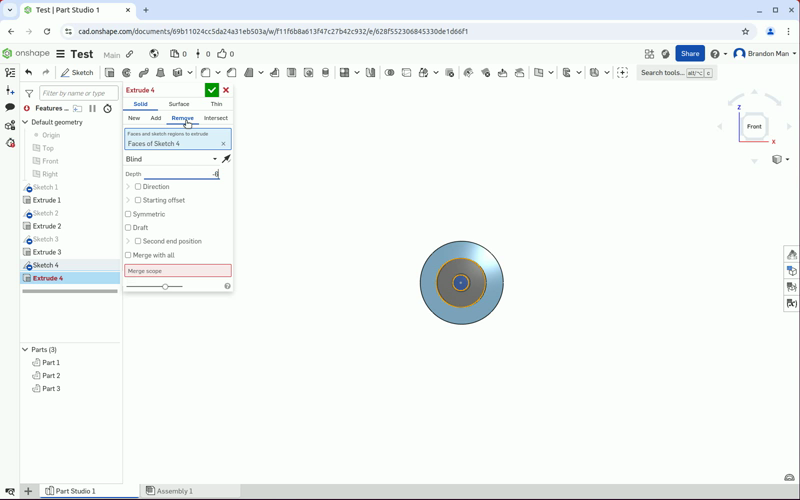
key(tab, 6)
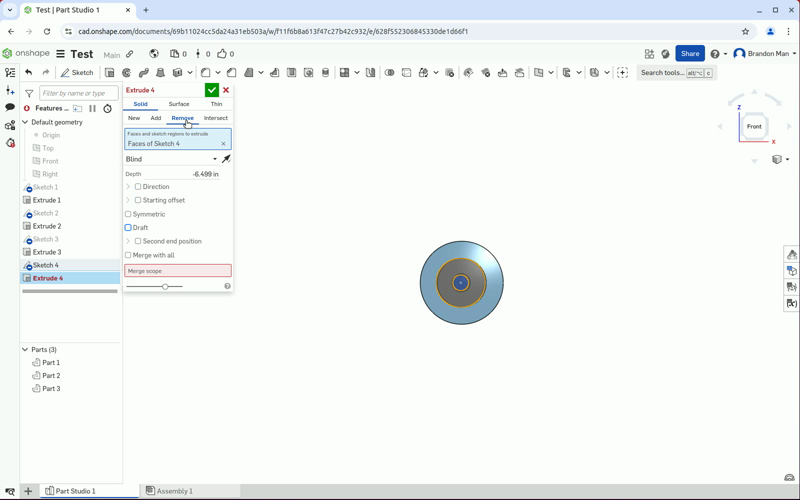
key(space)
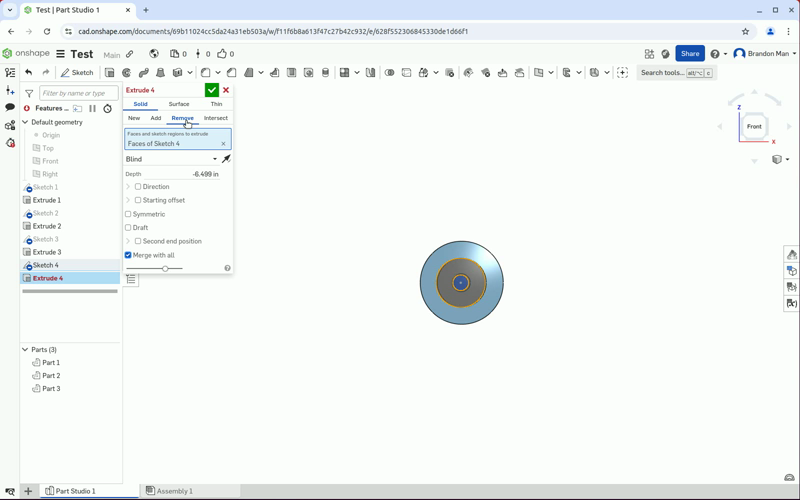
key(enter)
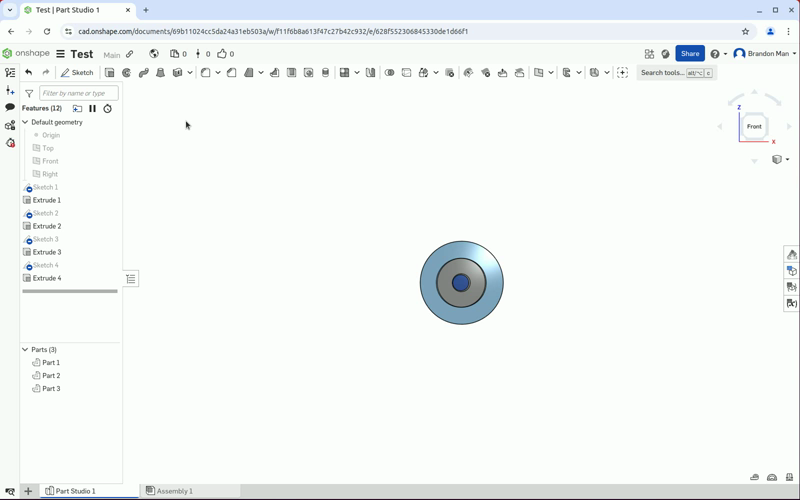
key(shift+h)
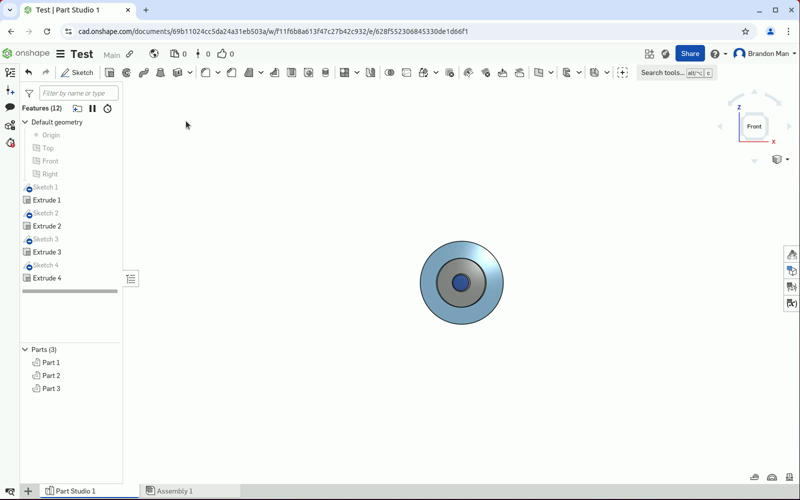
key(shift+h)
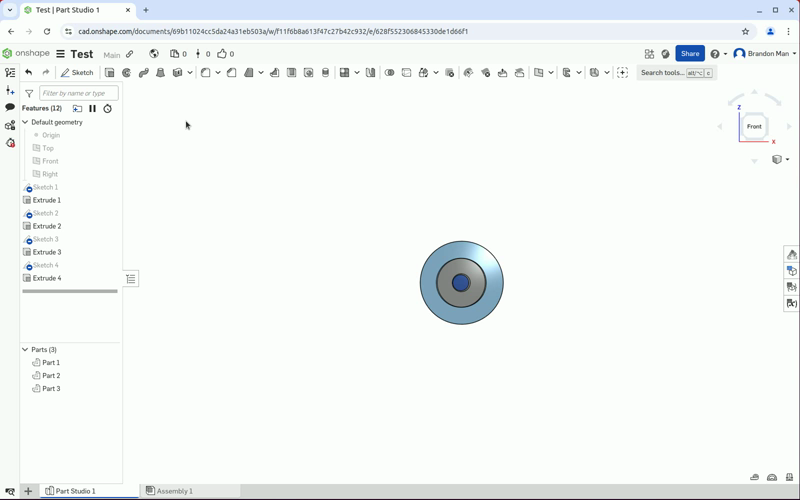
mouse_move(73, 189)
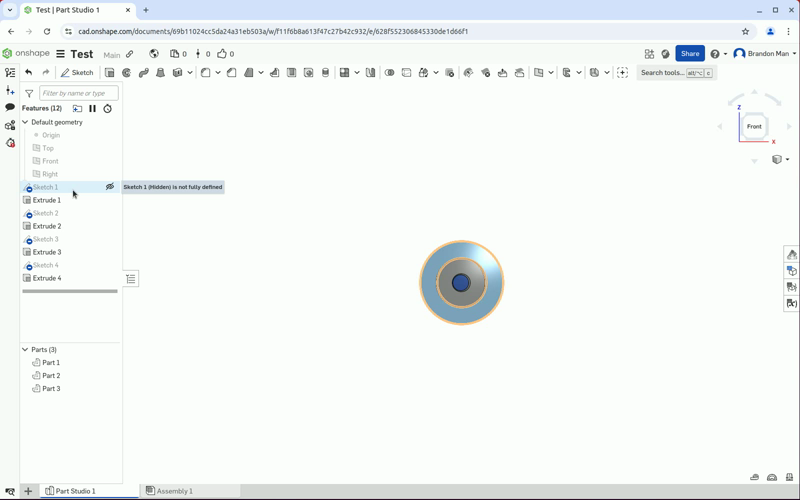
click(73, 189)
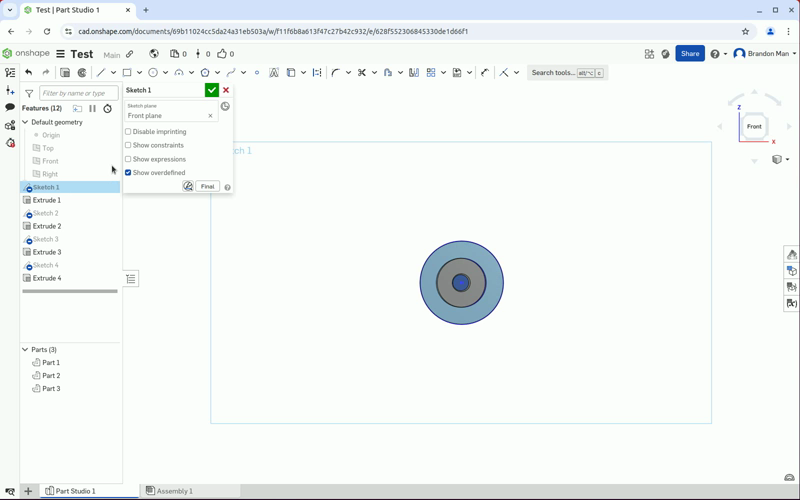
mouse_move(229, 92)
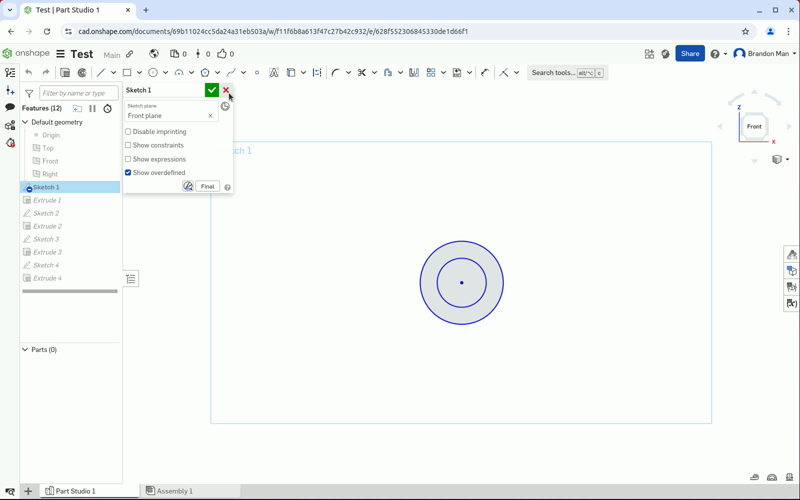
click(229, 92)
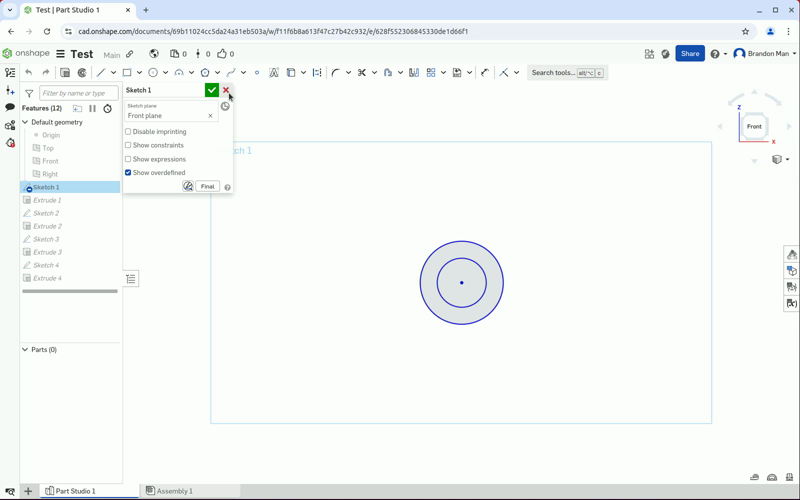
key(shift+s)
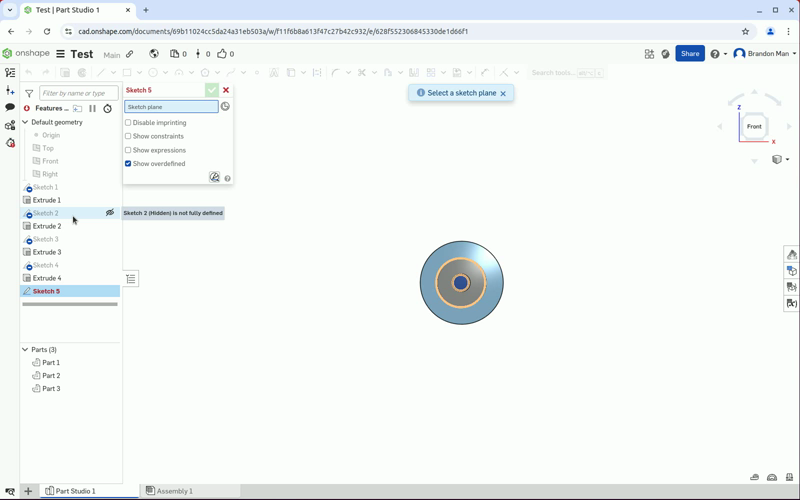
scroll(3)
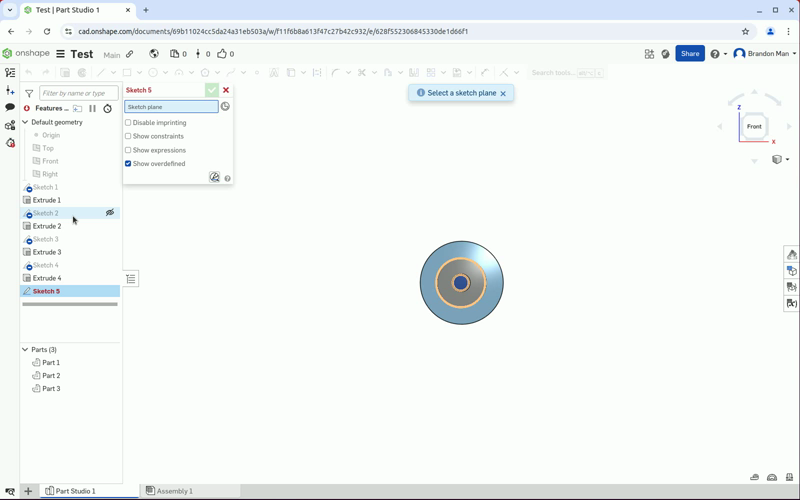
mouse_move(73, 163)
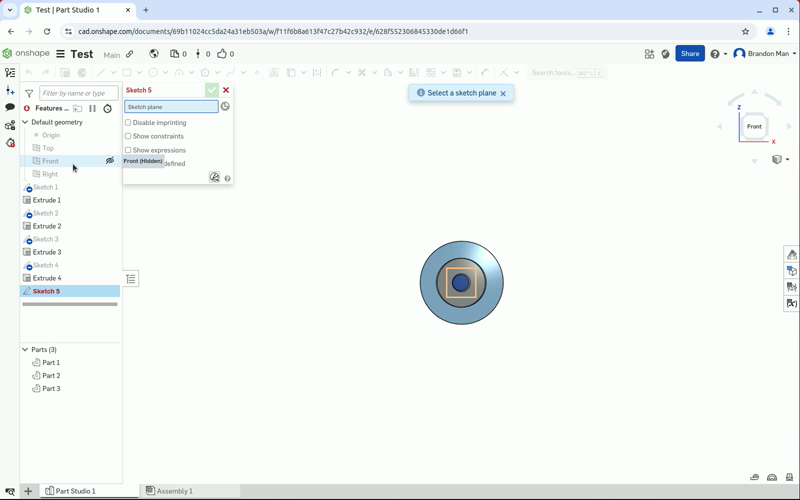
click(73, 163)
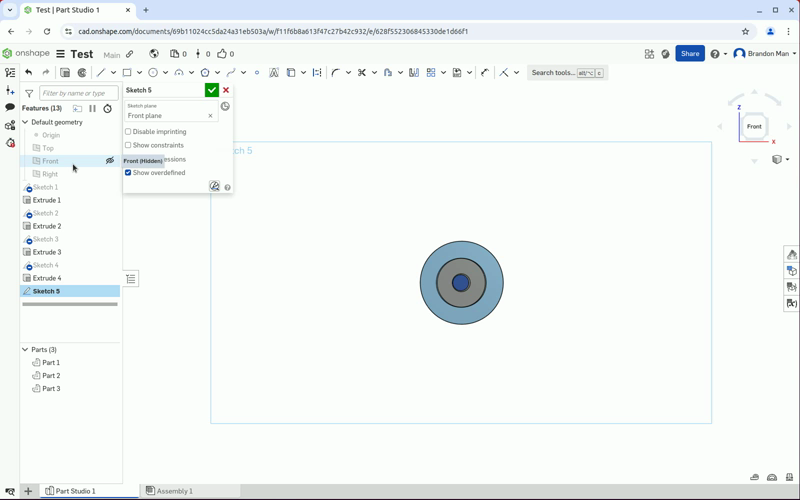
mouse_move(73, 352)
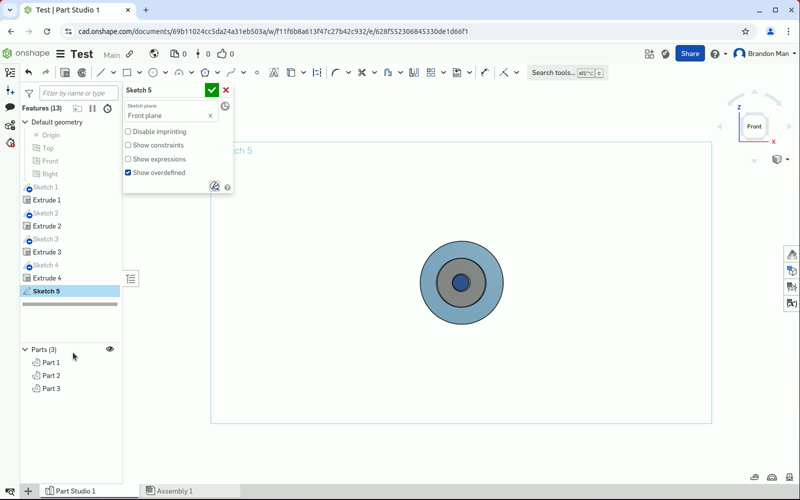
key(y)
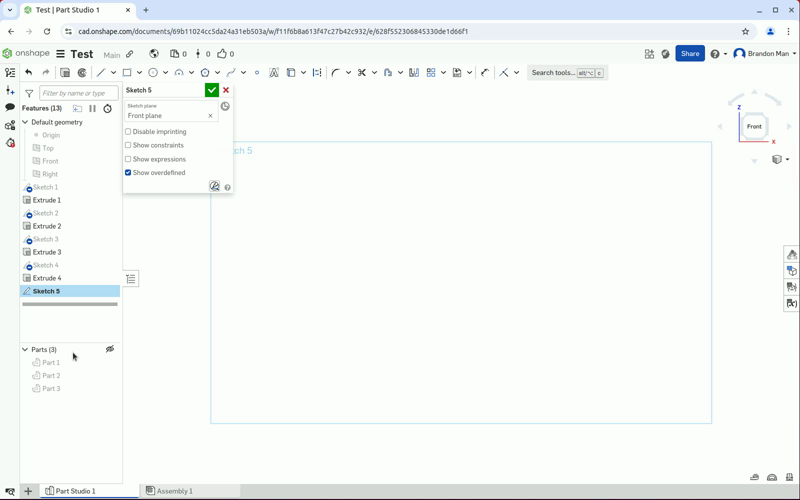
key(c)
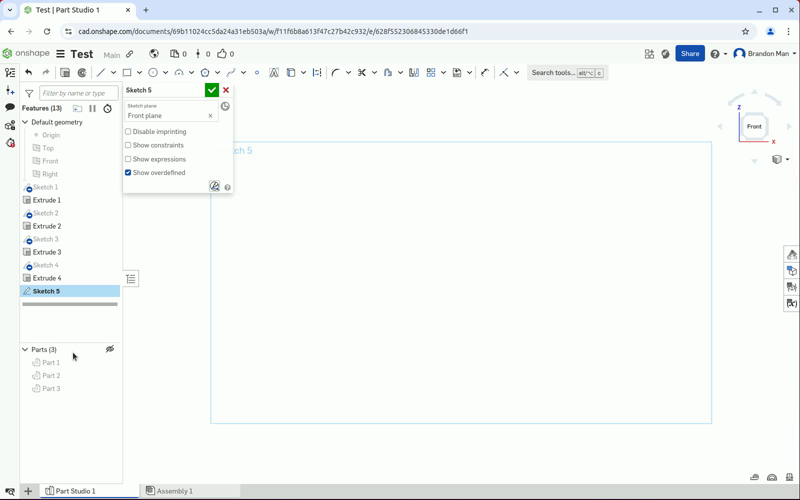
key_down(shift)
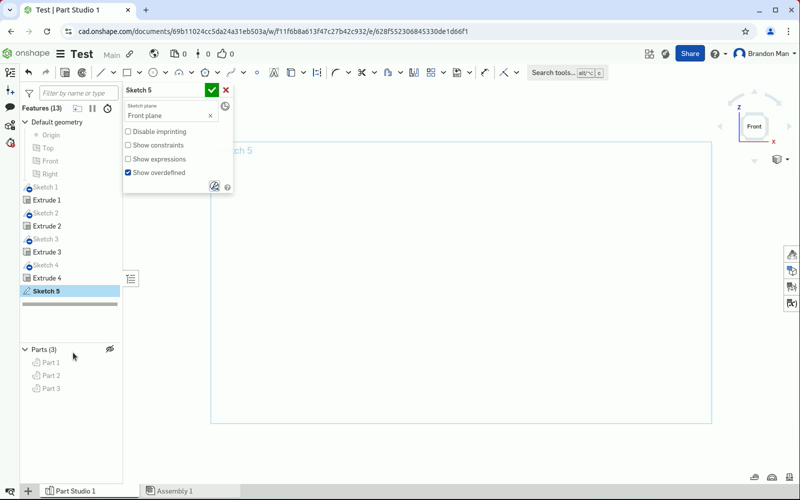
mouse_move(461, 282)
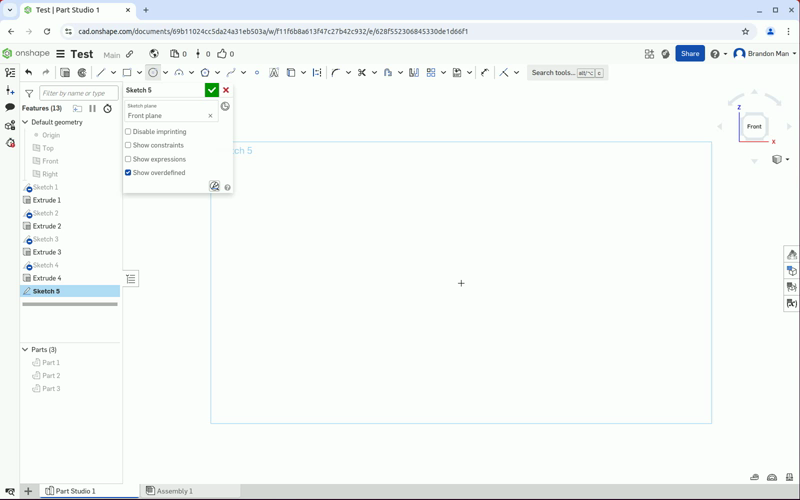
click(461, 282)
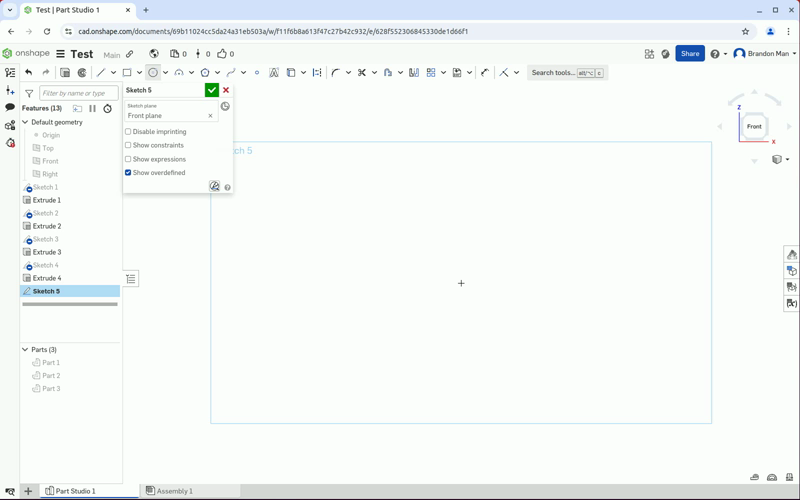
key_up(shift)
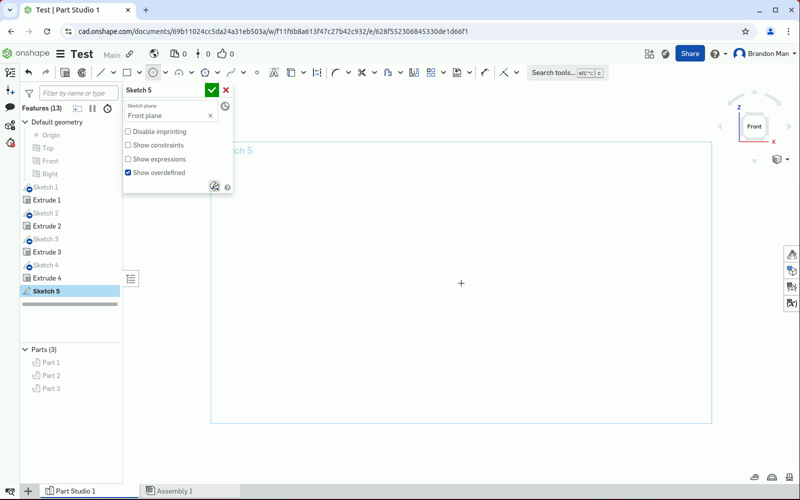
mouse_move(470, 282)
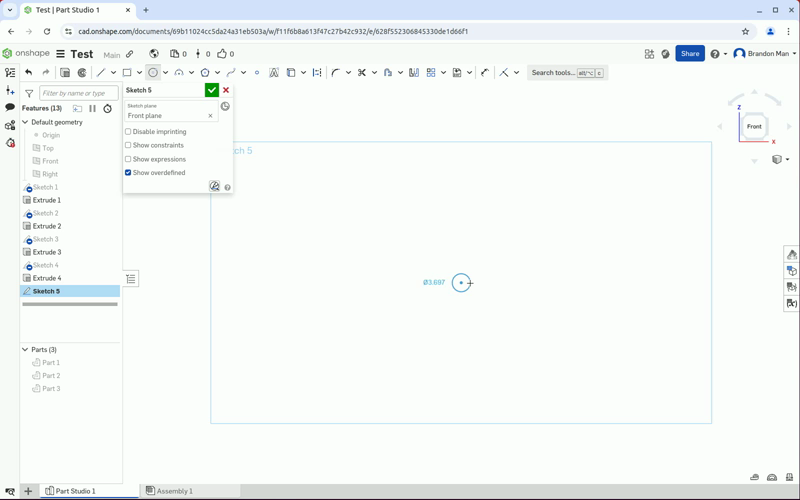
click(470, 282)
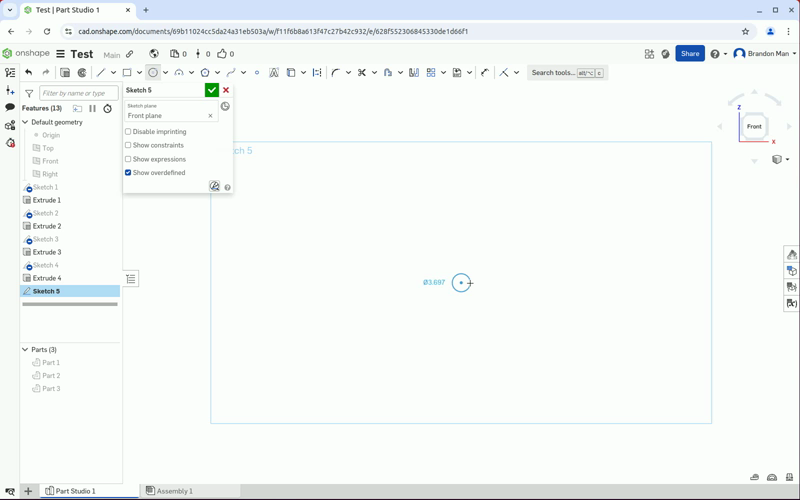
key(esc)
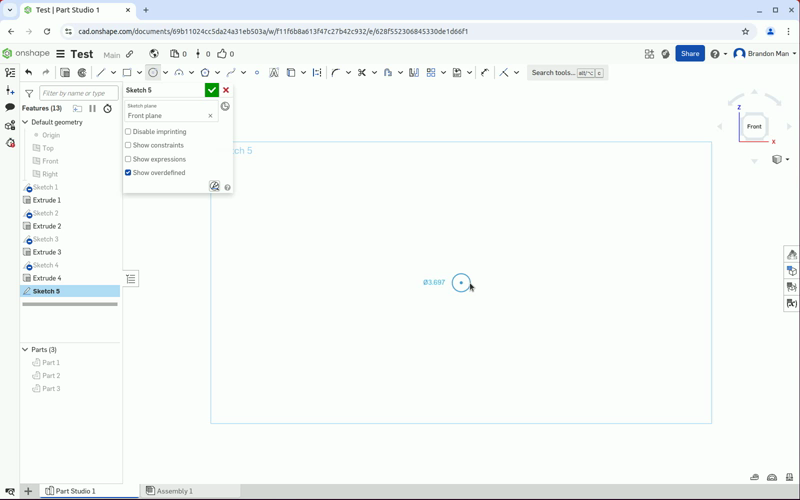
mouse_move(458, 284)
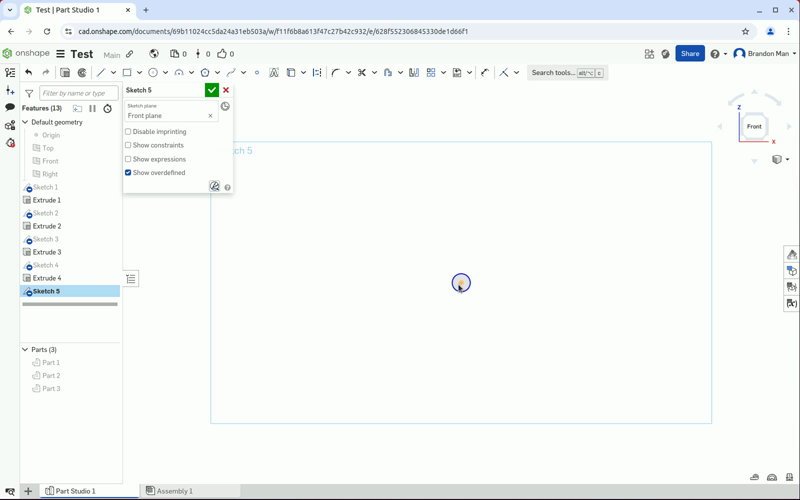
scroll(6)
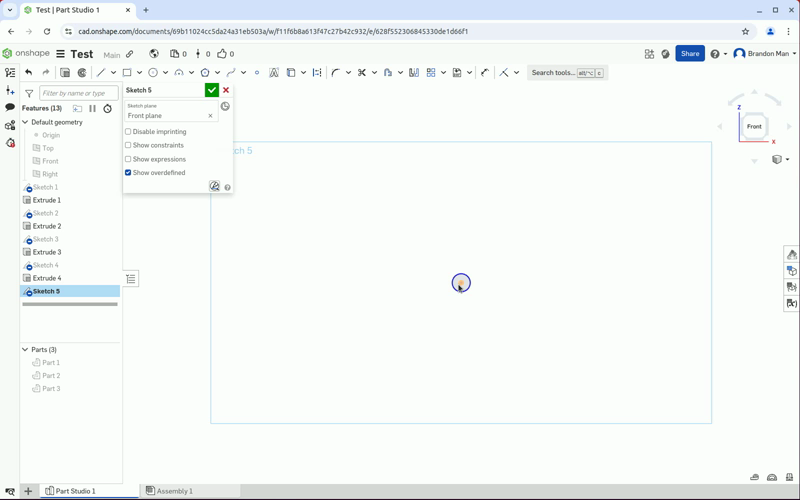
scroll(6)
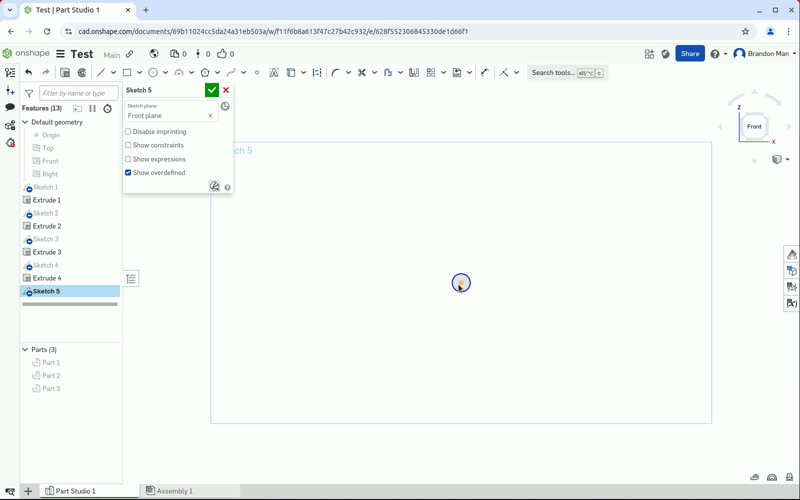
scroll(6)
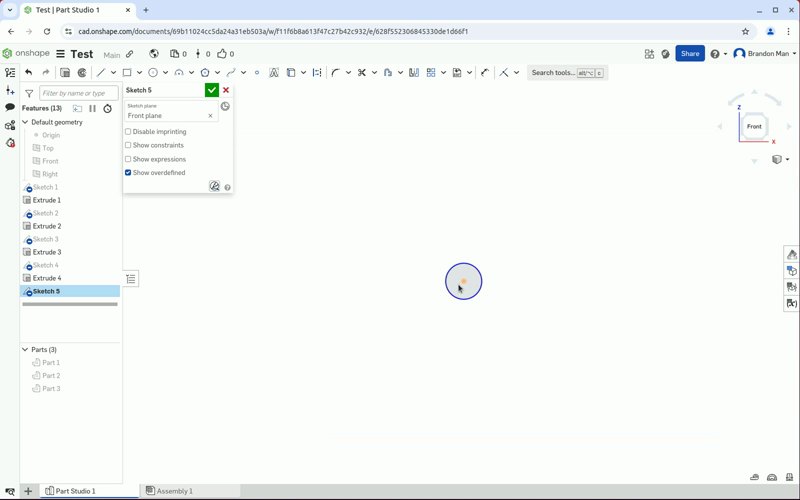
scroll(6)
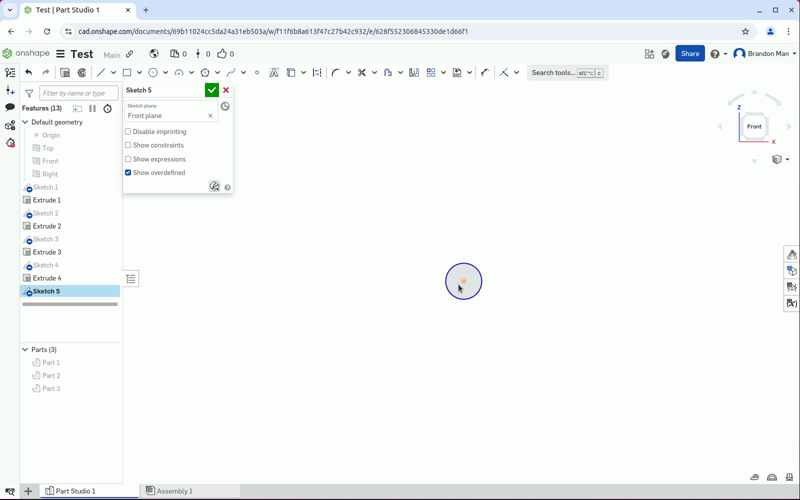
scroll(6)
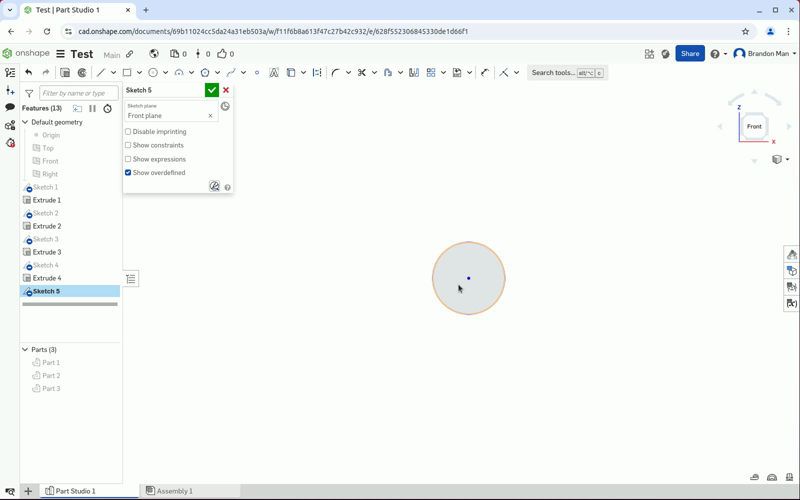
scroll(6)
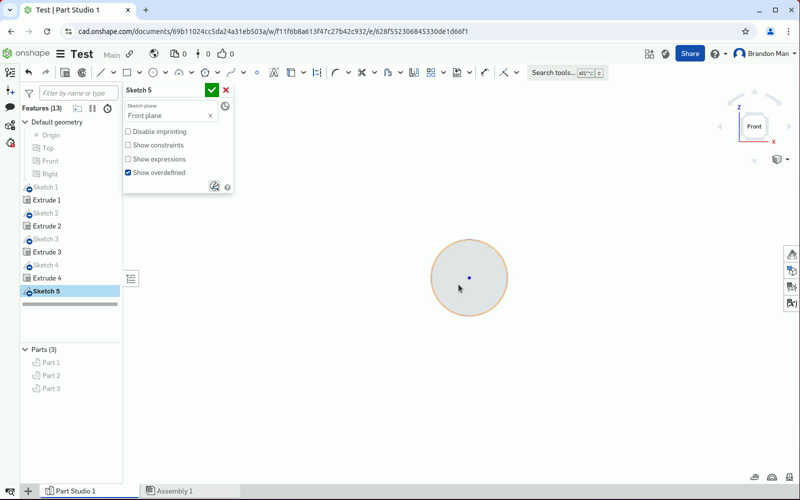
scroll(6)
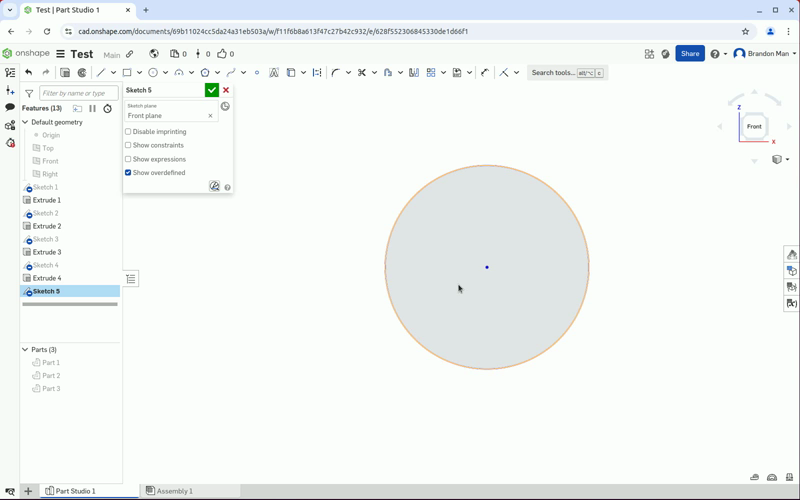
click(458, 284)
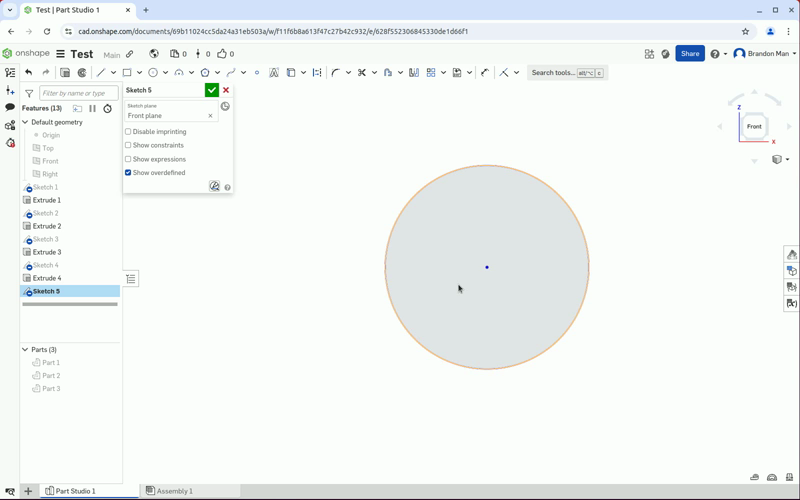
scroll(-6)
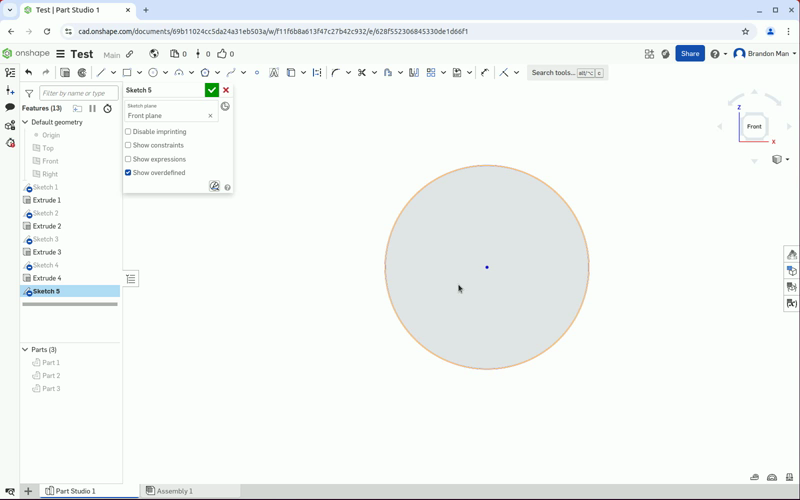
scroll(-6)
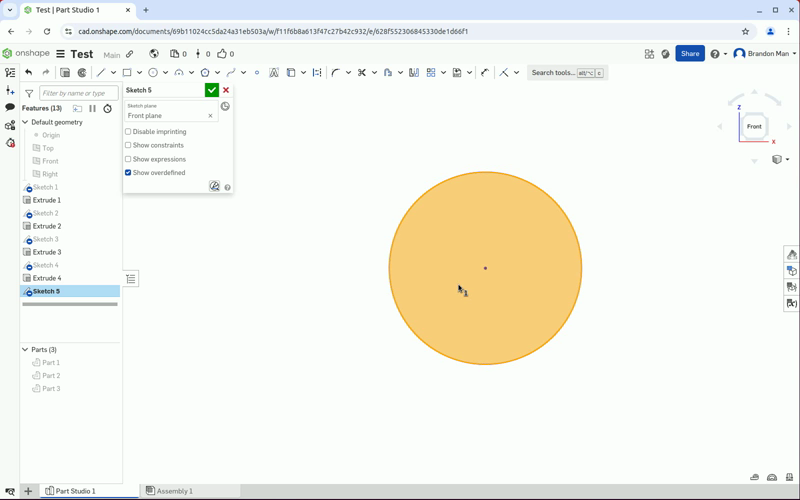
scroll(-6)
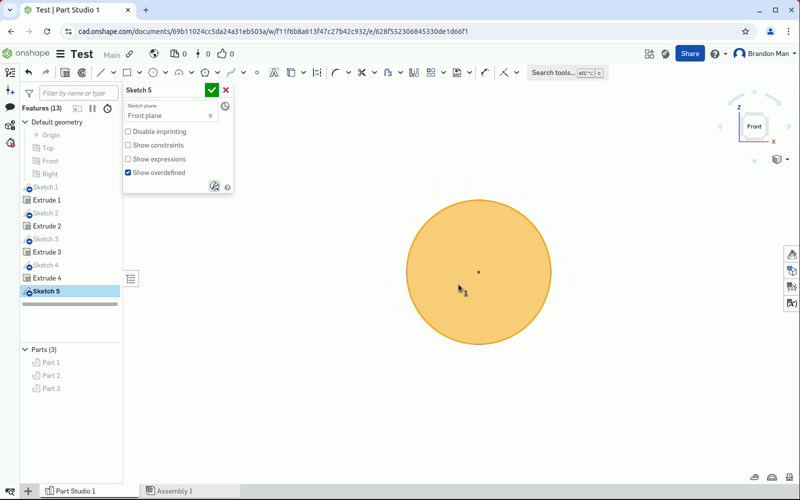
scroll(-6)
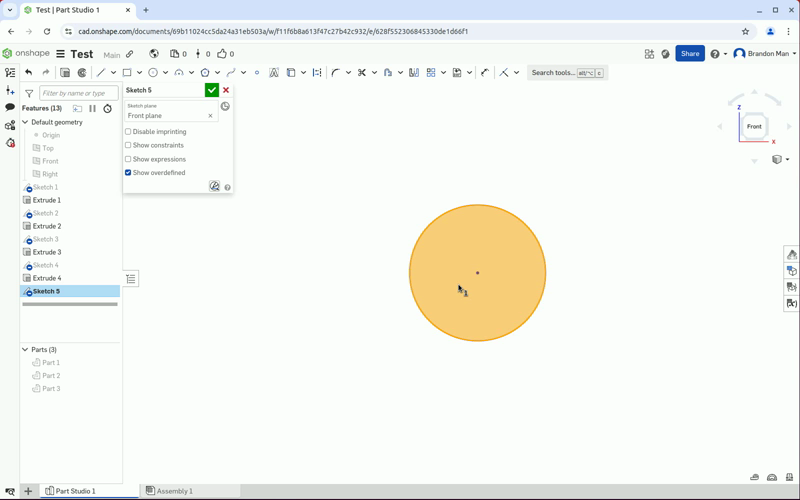
scroll(-6)
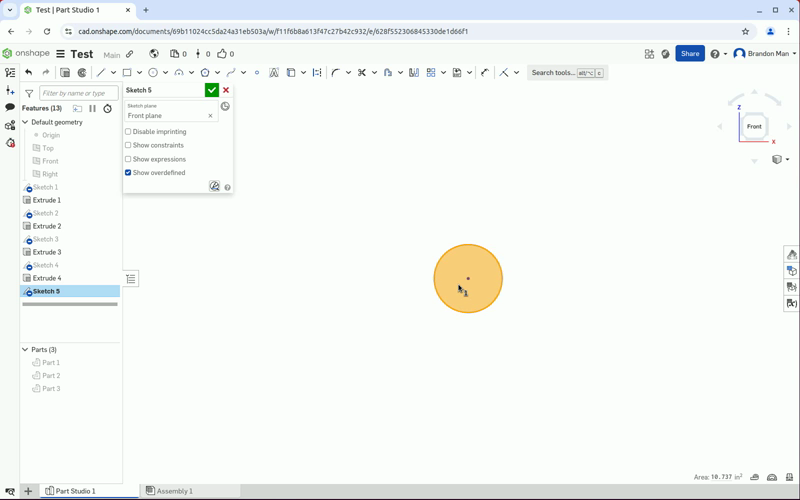
scroll(-6)
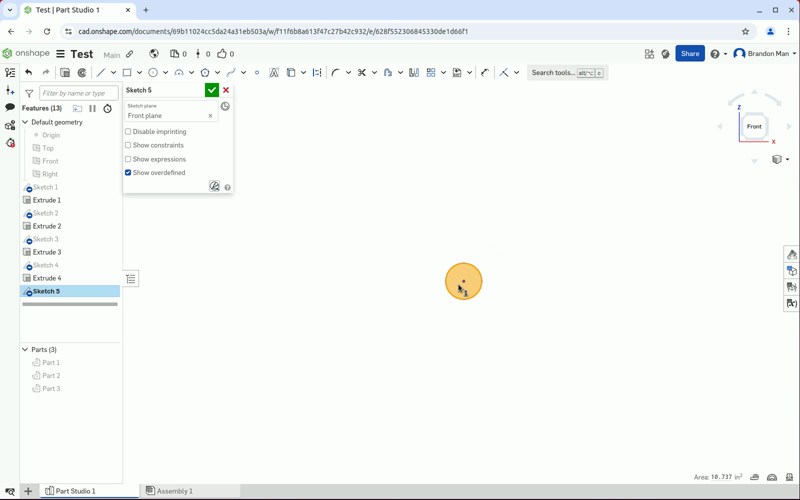
scroll(-6)
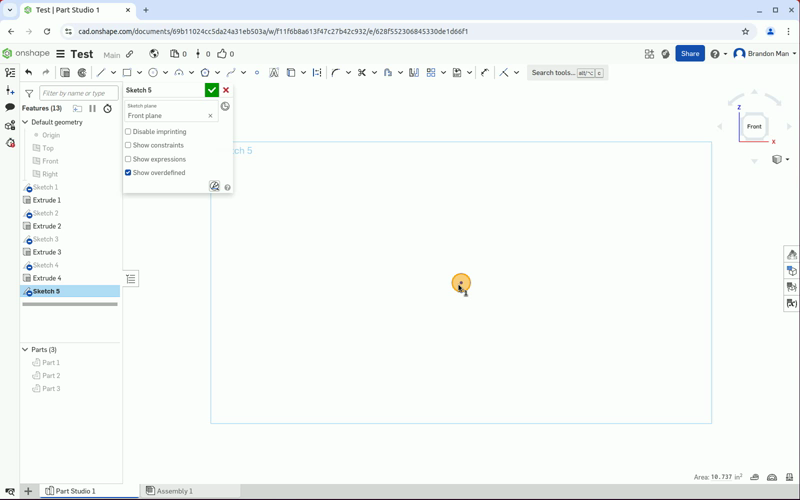
mouse_move(73, 352)
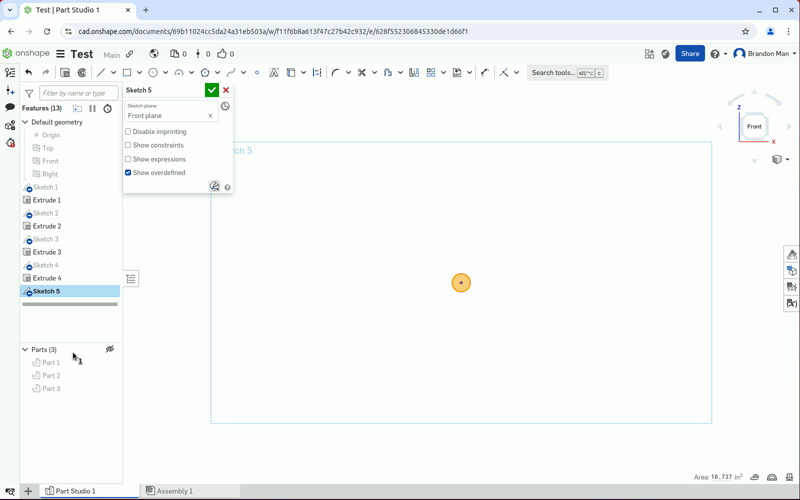
key(shift+y)
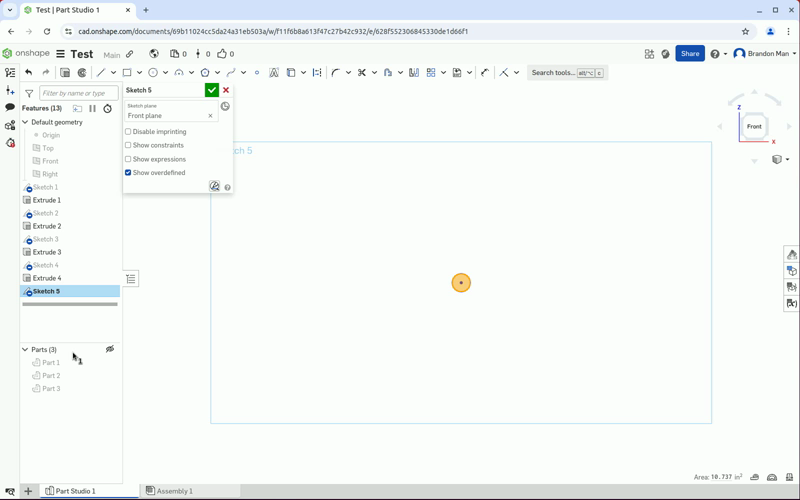
key(shift+e)
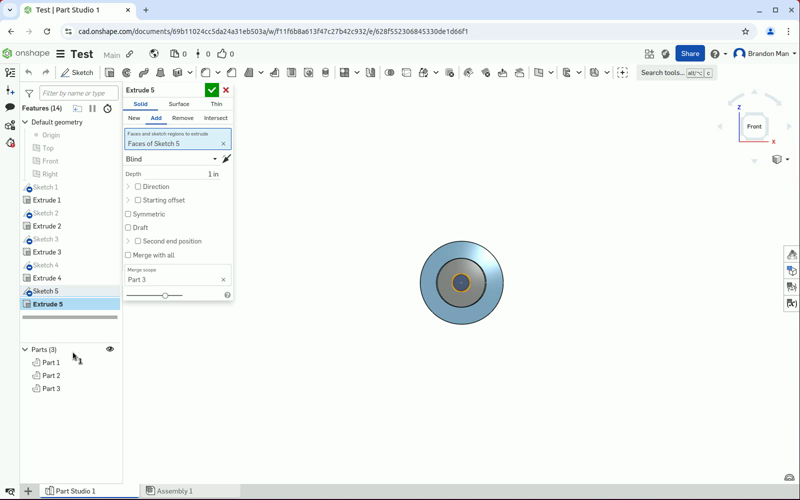
mouse_move(143, 106)
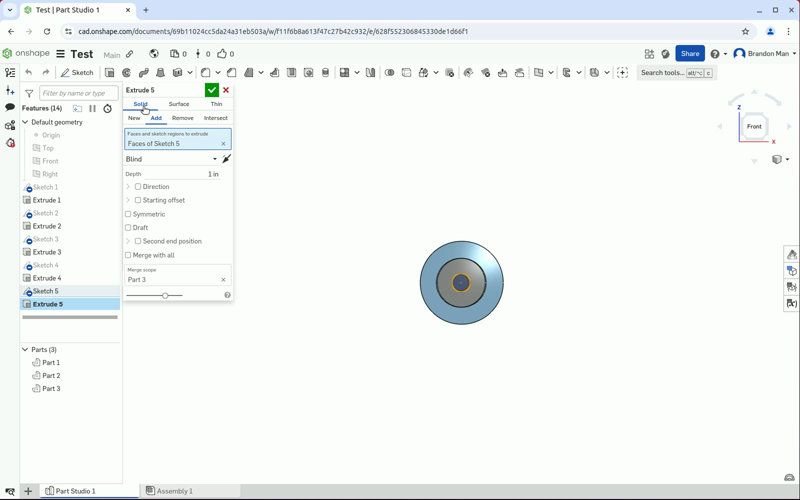
click(143, 106)
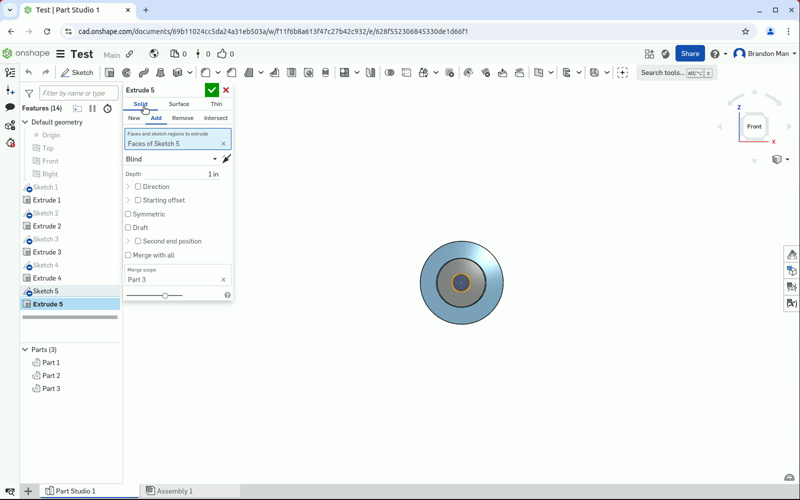
mouse_move(186, 120)
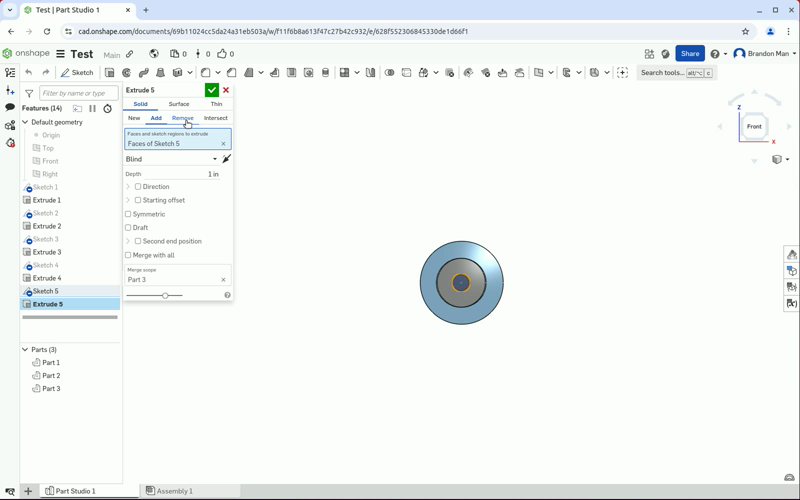
click(186, 120)
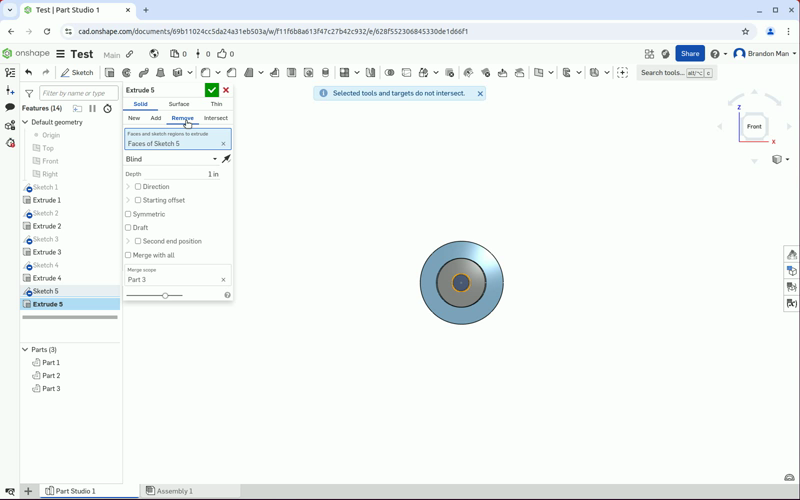
key(tab, 4)
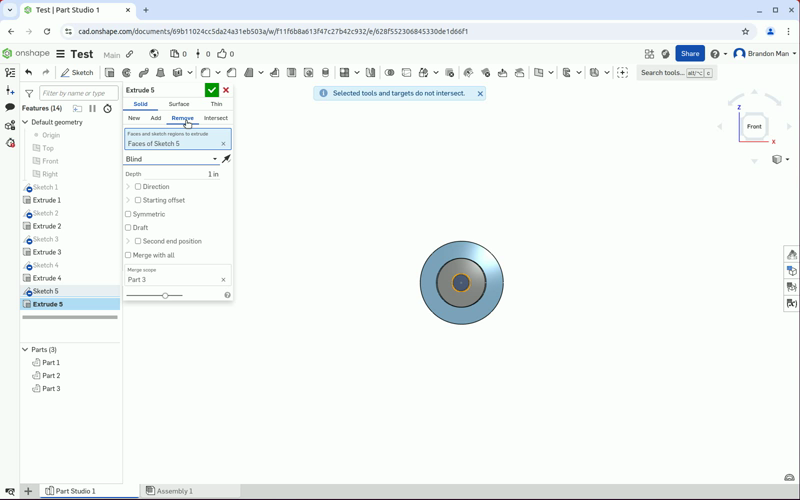
text(-6.499)
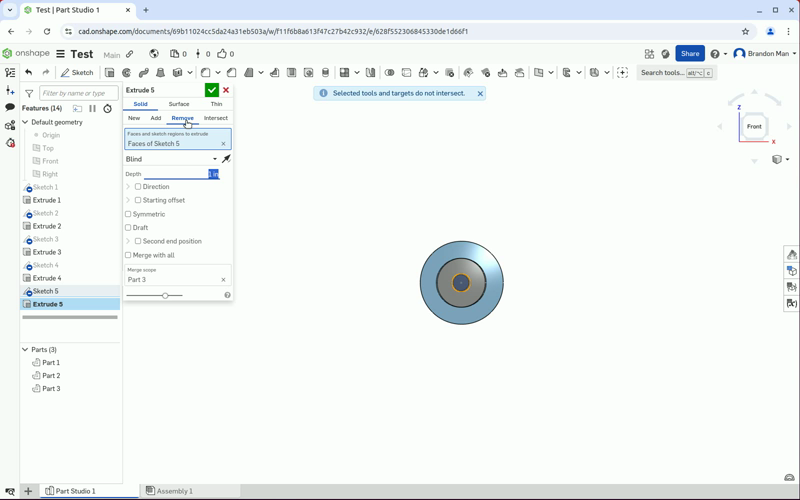
key(tab, 6)
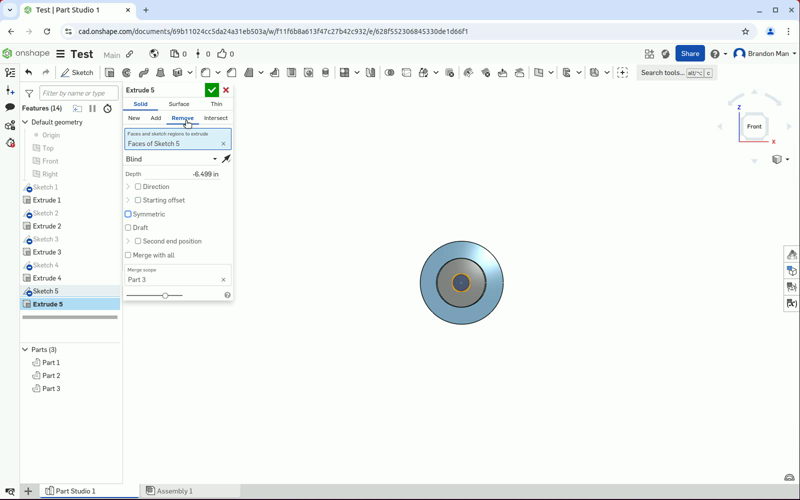
key(space)
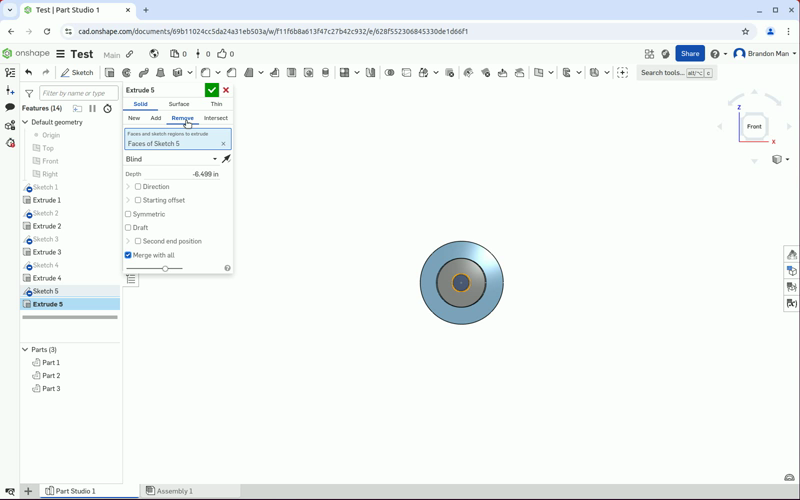
key(enter)
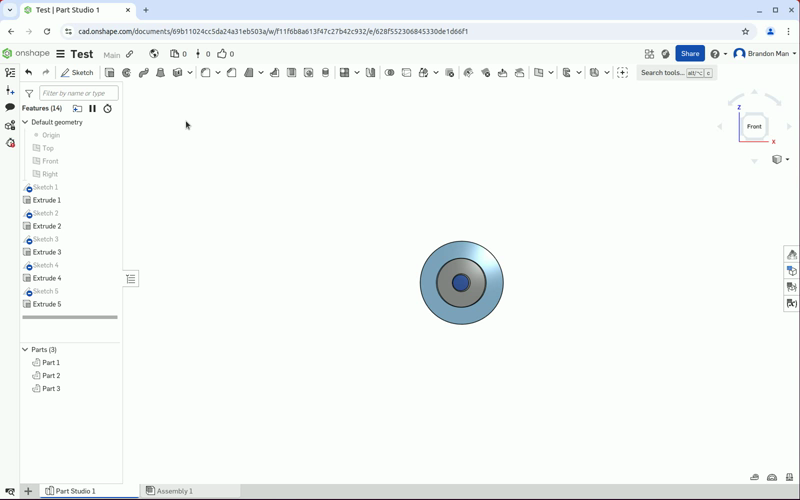
key(shift+h)
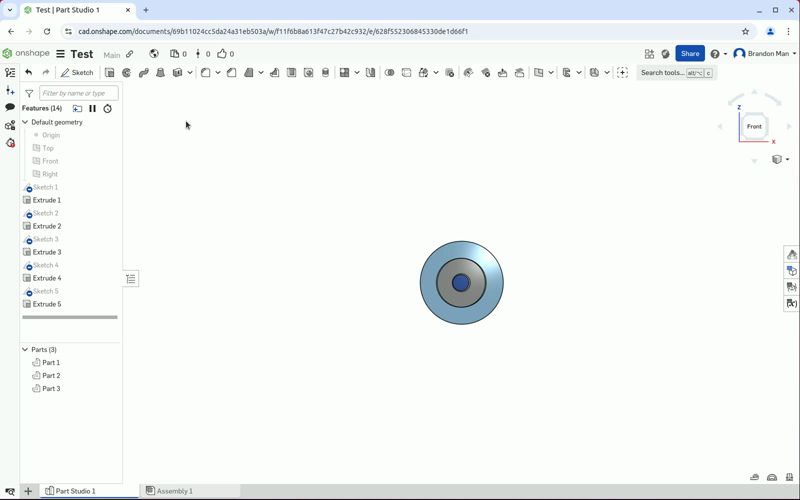
key(shift+h)
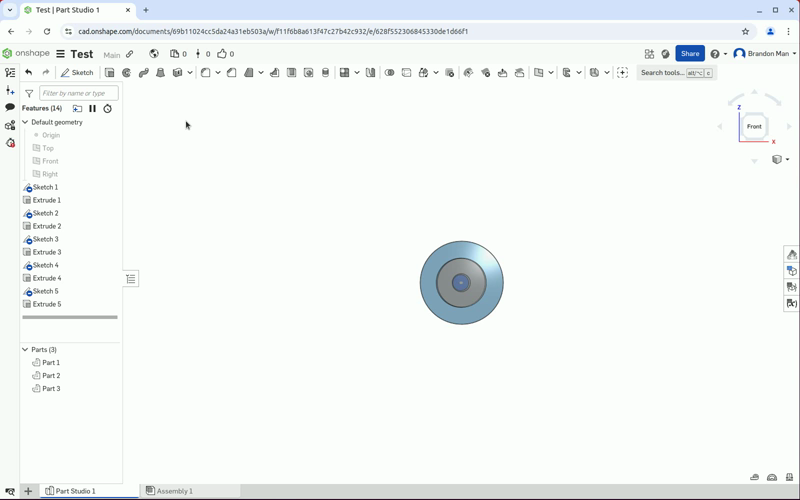
mouse_move(73, 189)
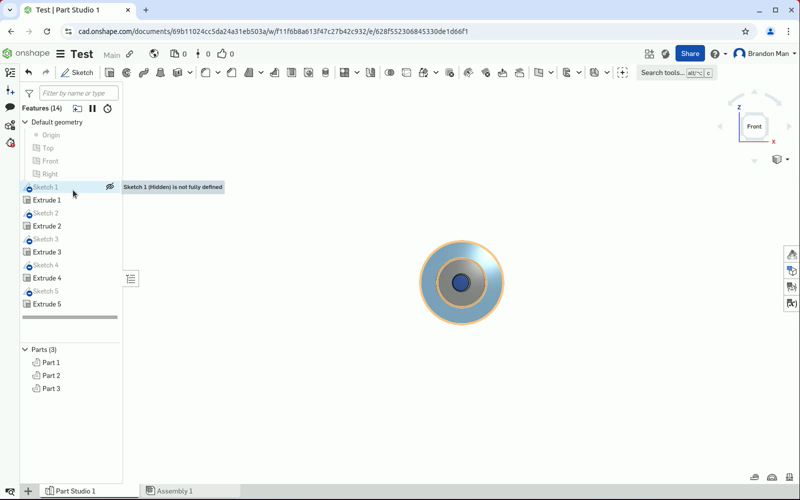
click(73, 189)
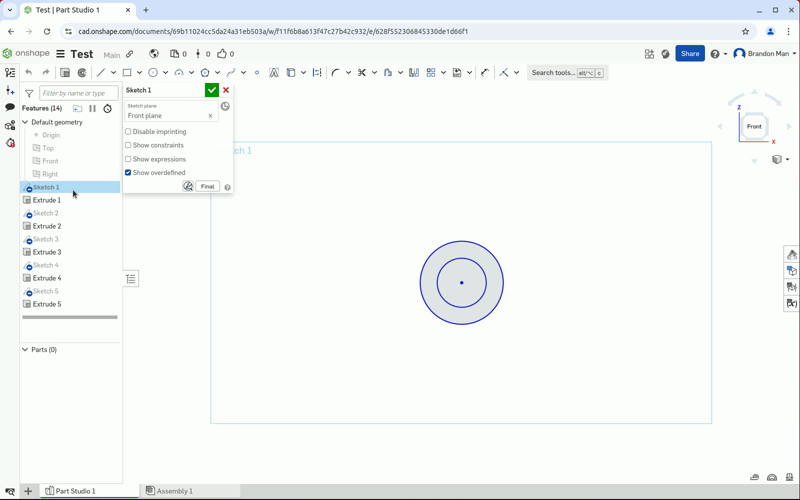
mouse_move(229, 92)
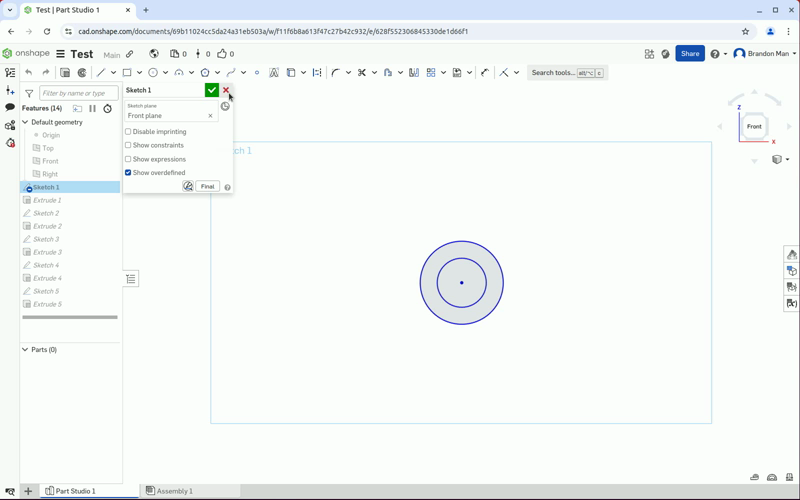
click(229, 92)
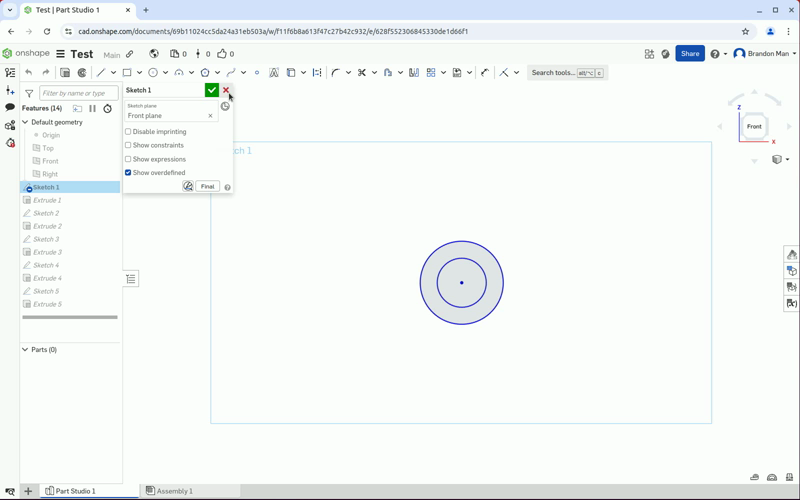
key(shift+s)
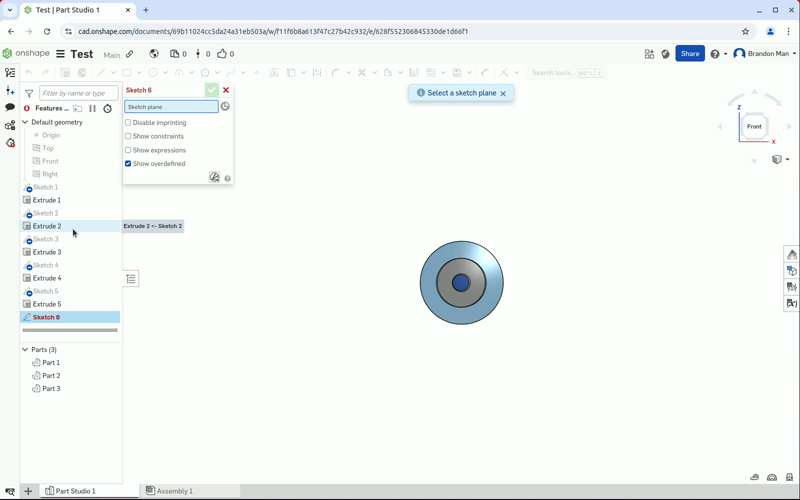
scroll(3)
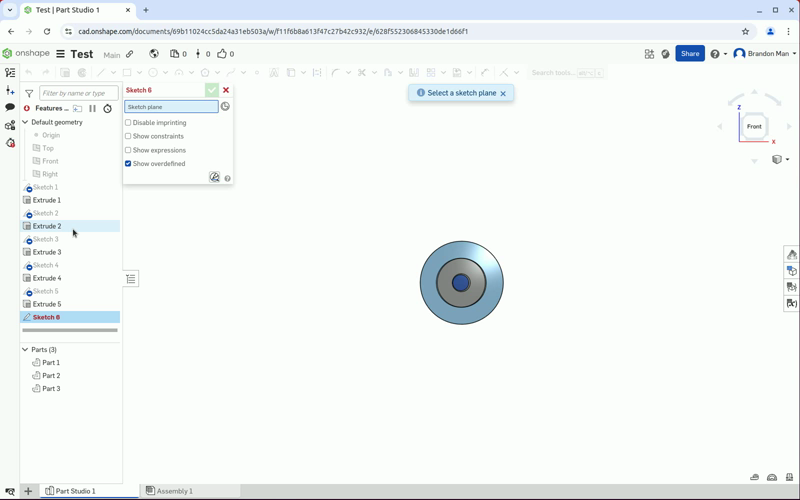
mouse_move(73, 163)
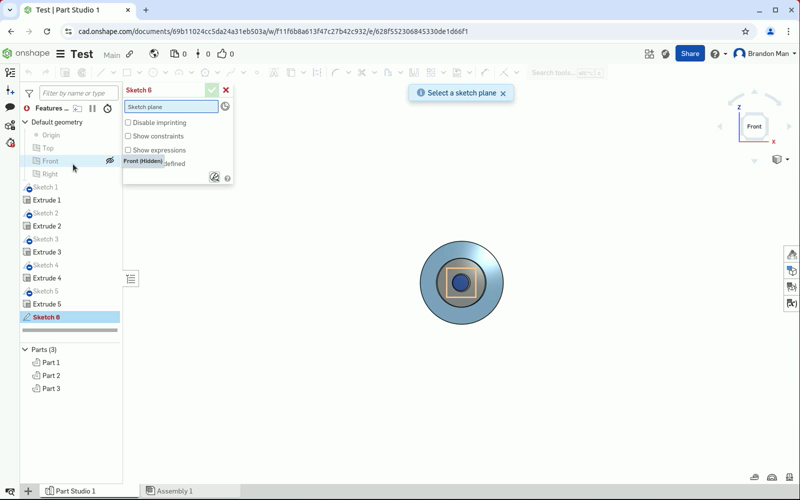
click(73, 163)
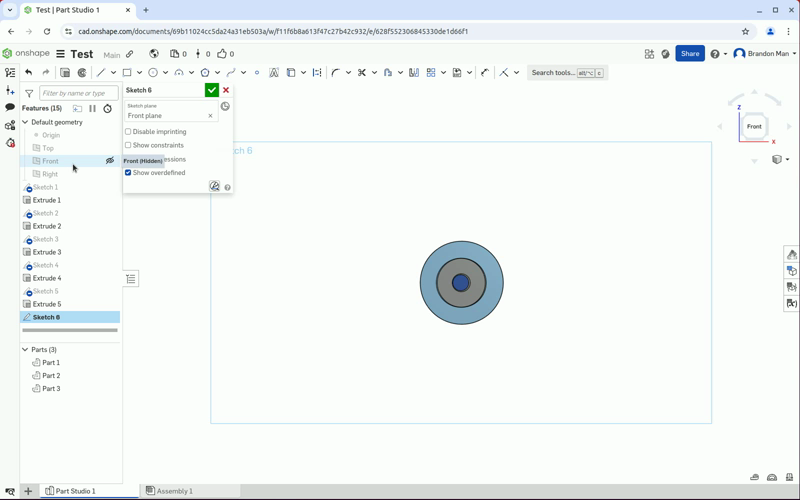
mouse_move(73, 352)
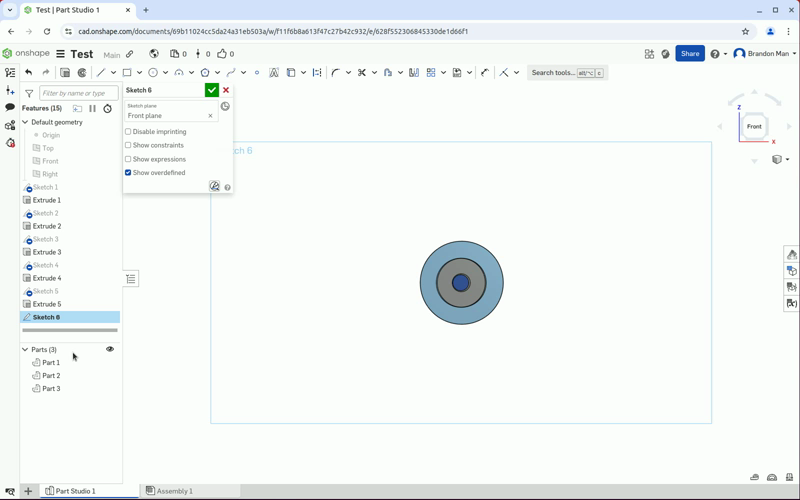
key(y)
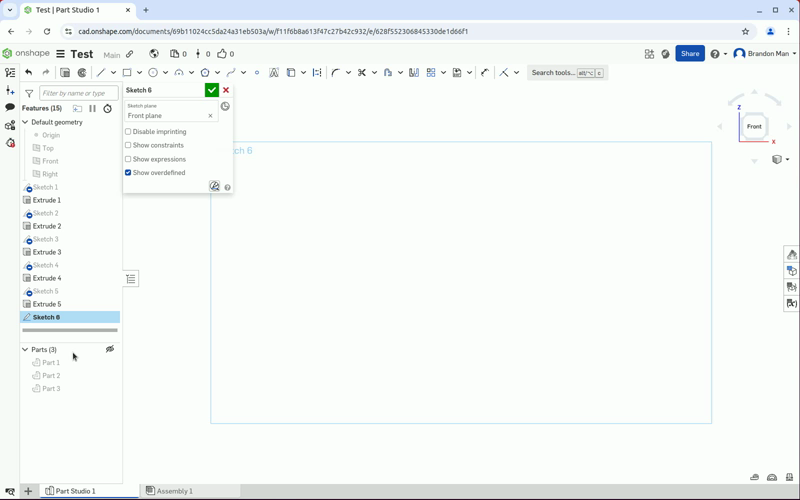
key(c)
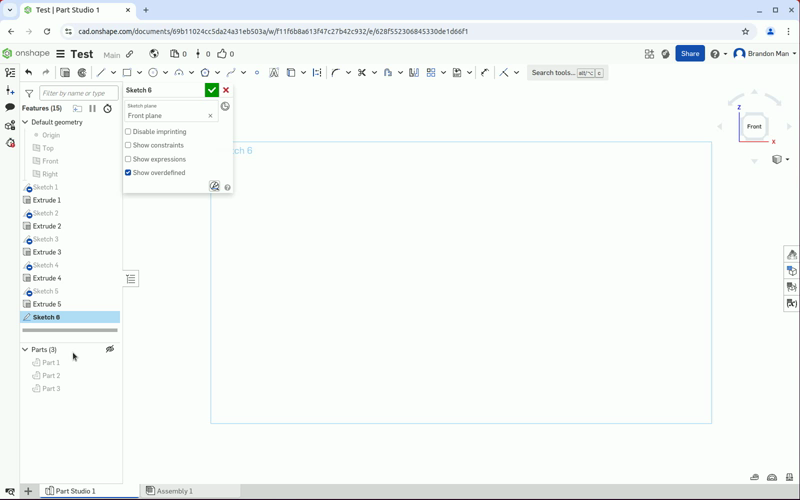
key_down(shift)
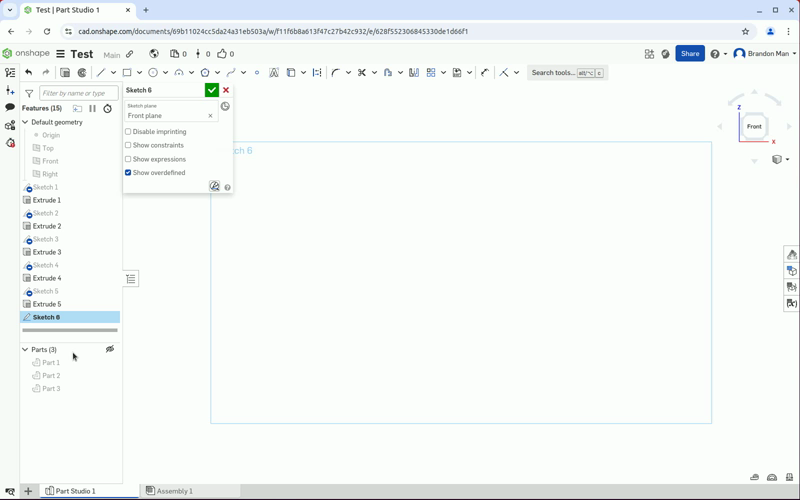
mouse_move(461, 282)
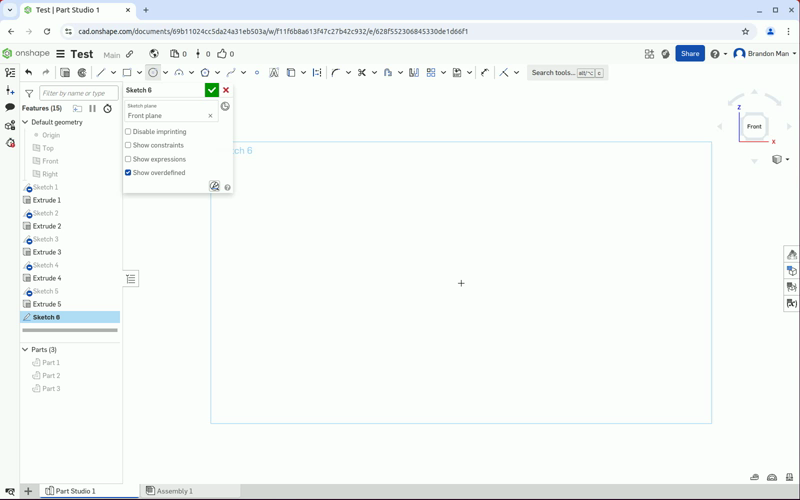
click(461, 282)
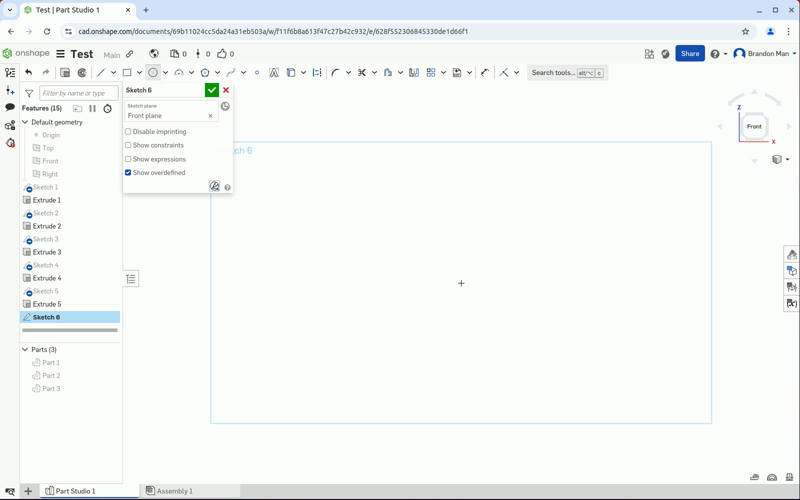
key_up(shift)
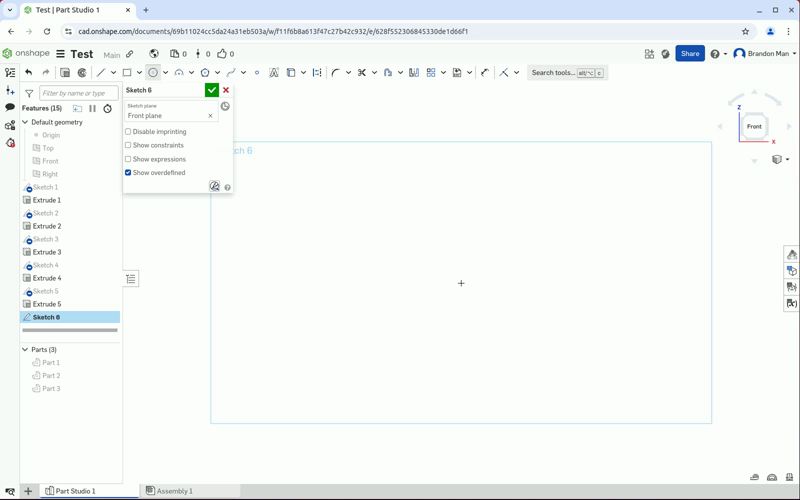
mouse_move(470, 282)
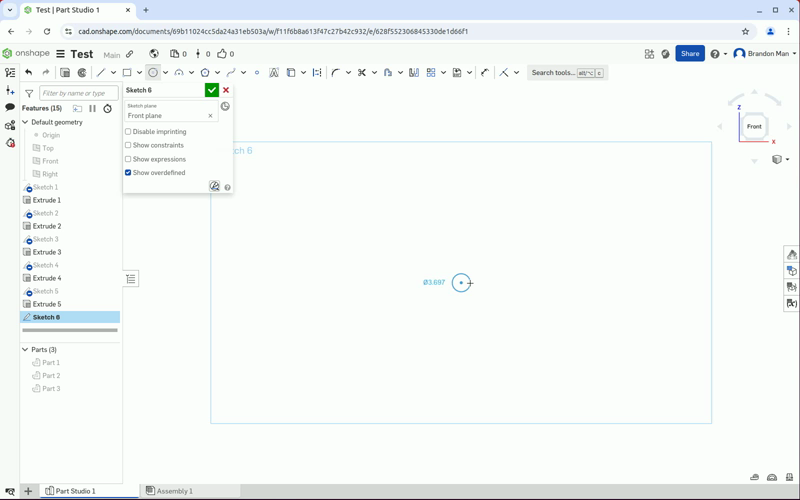
click(470, 282)
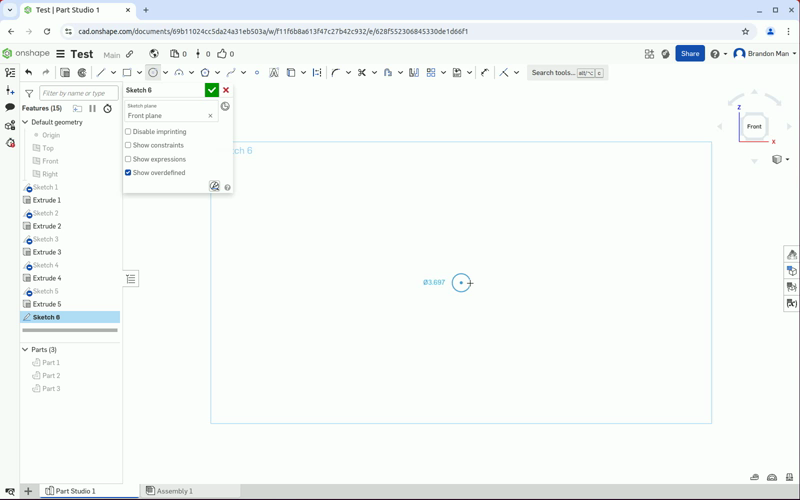
key(esc)
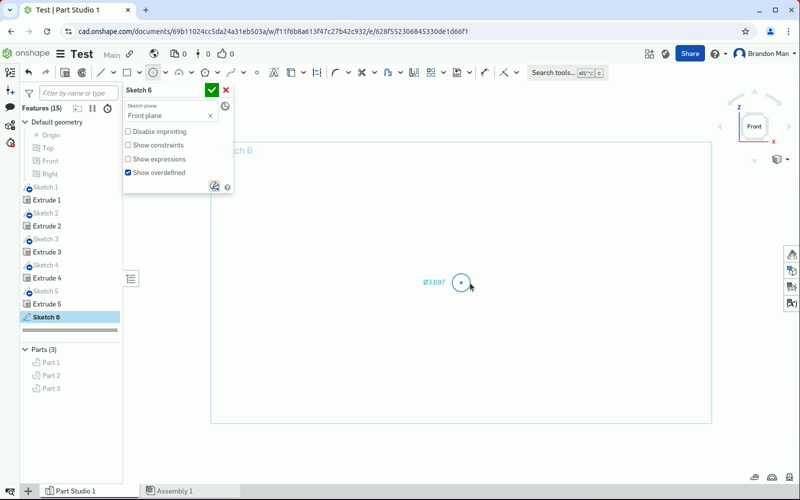
mouse_move(468, 281)
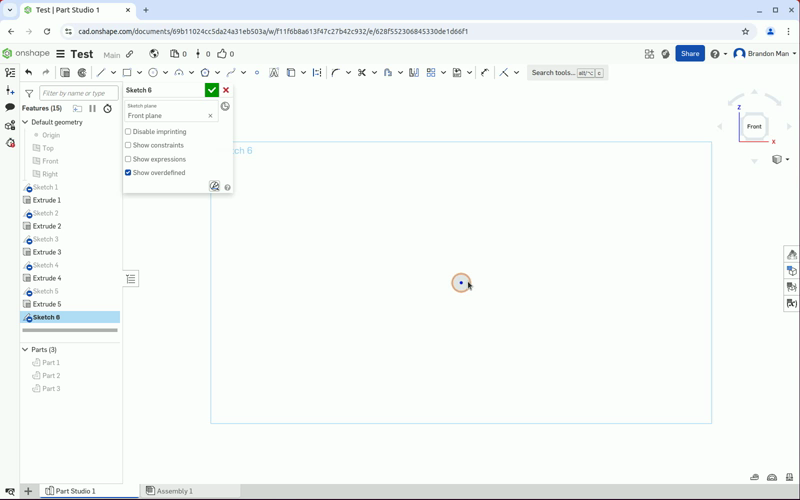
scroll(6)
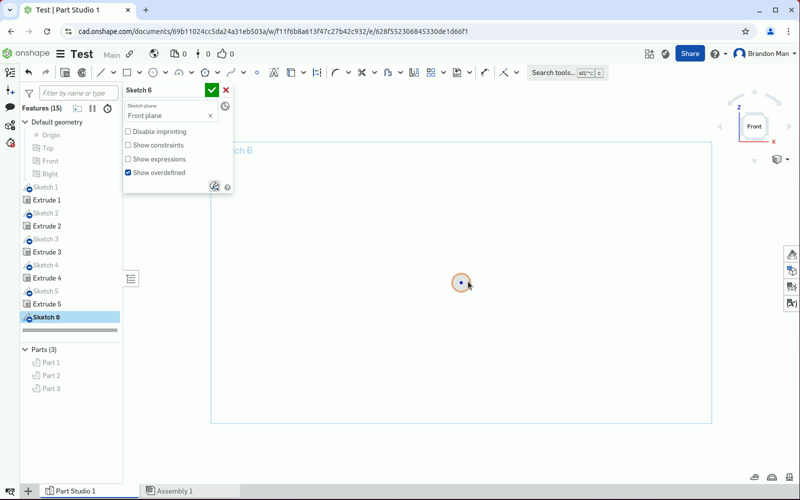
scroll(6)
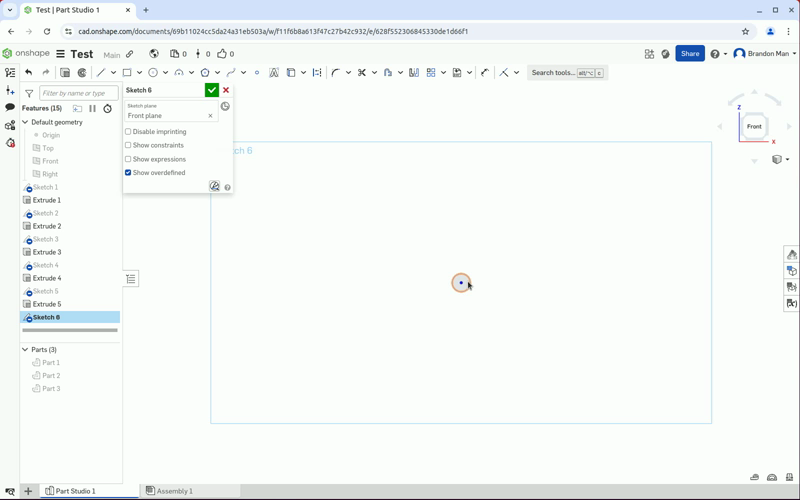
scroll(6)
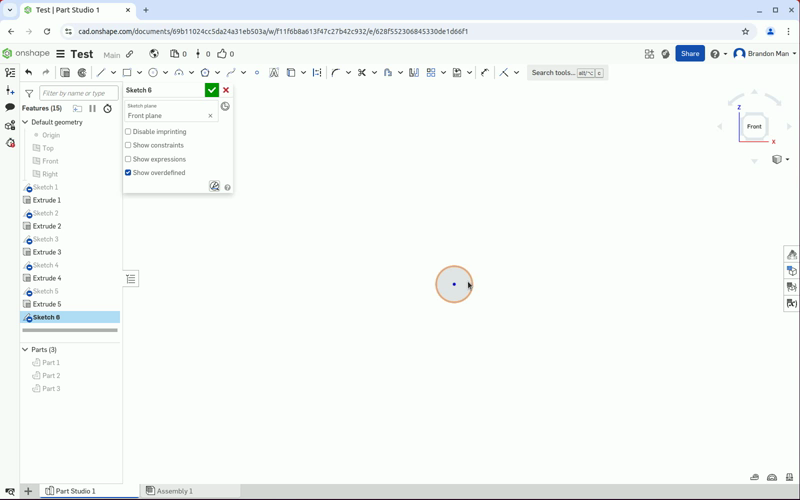
scroll(6)
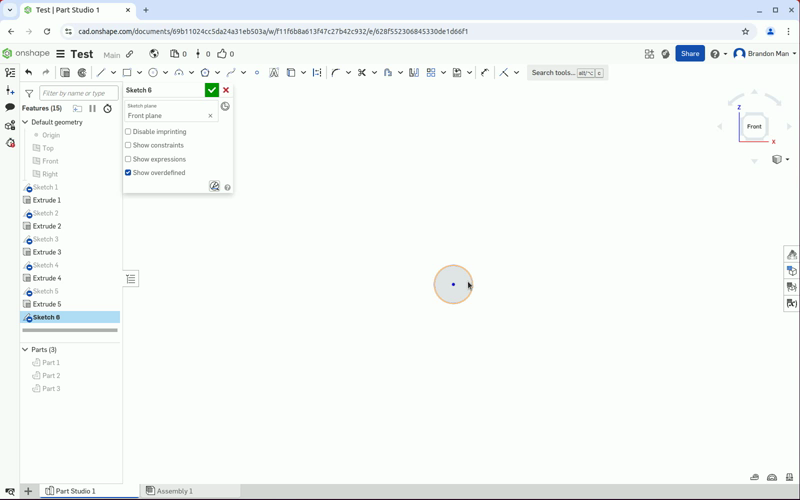
scroll(6)
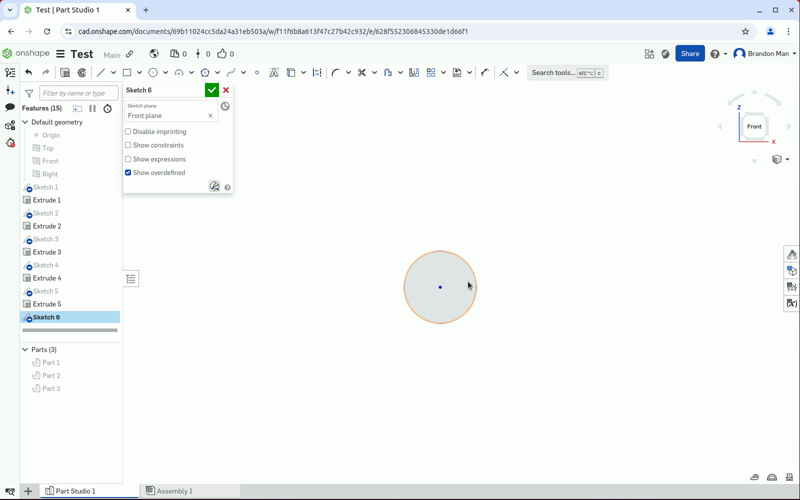
scroll(6)
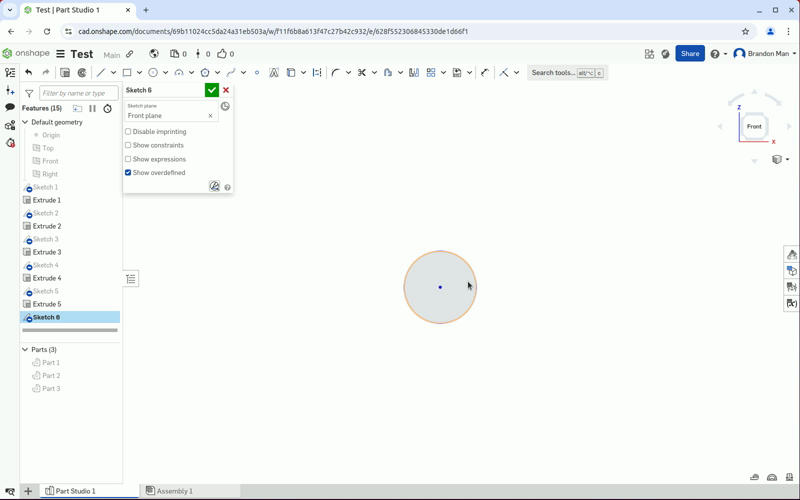
scroll(6)
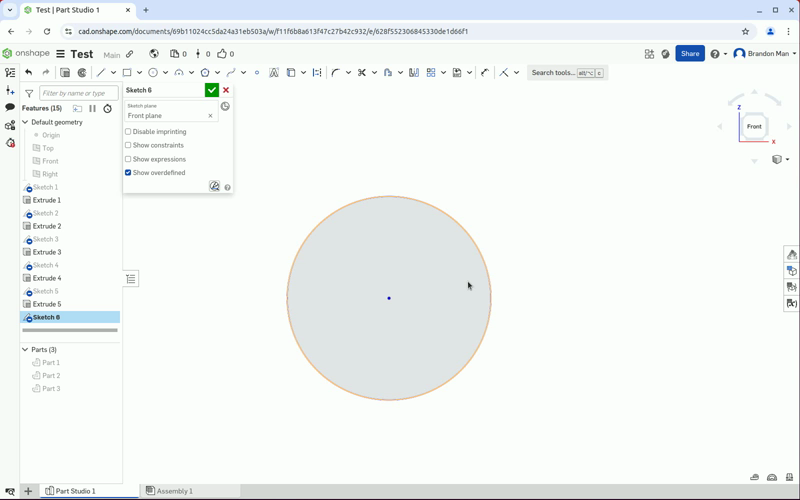
click(468, 281)
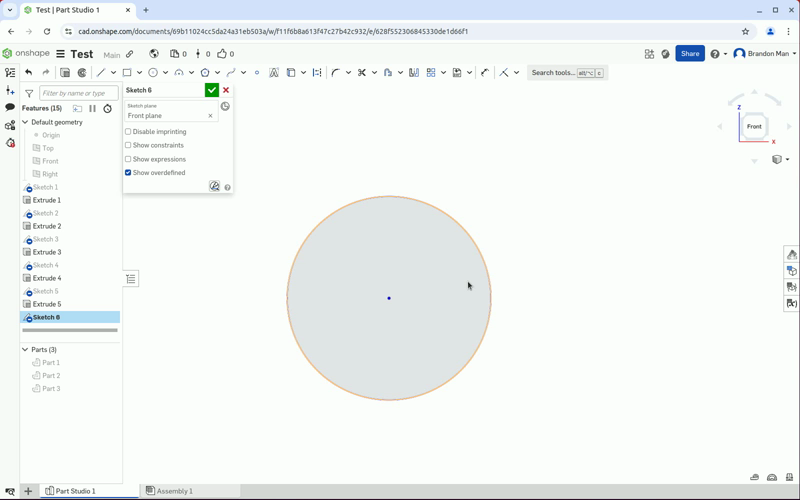
scroll(-6)
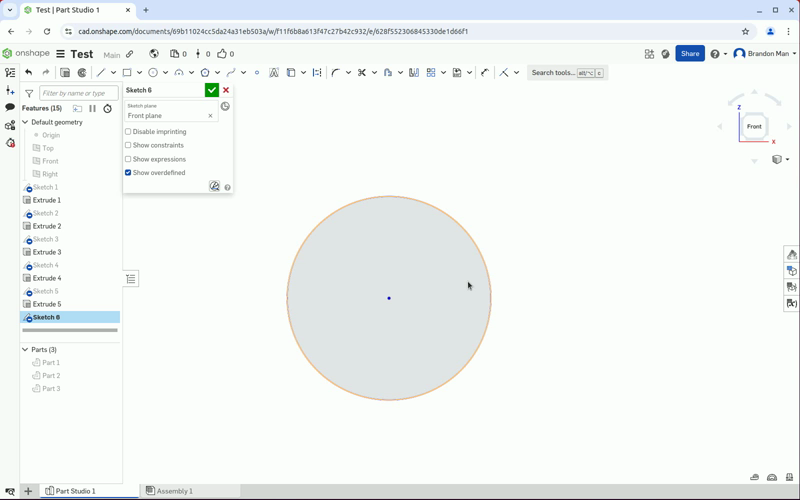
scroll(-6)
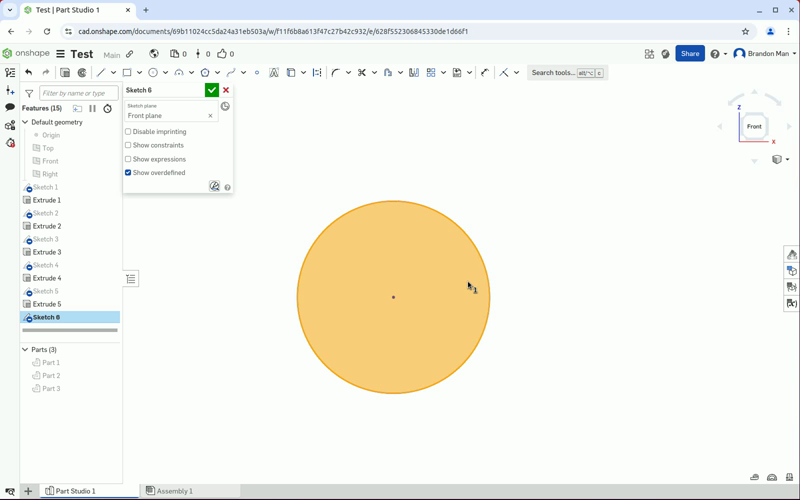
scroll(-6)
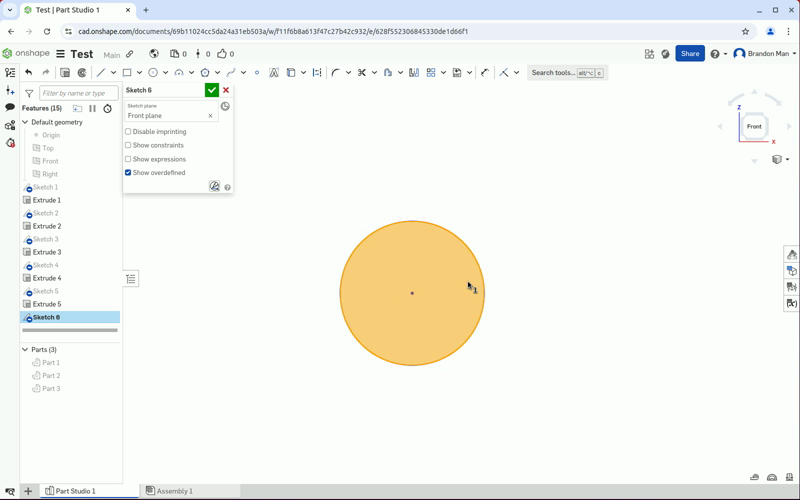
scroll(-6)
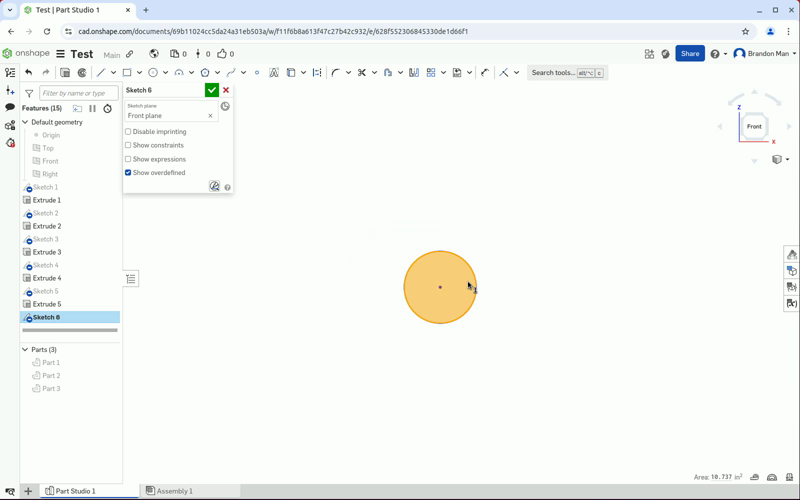
scroll(-6)
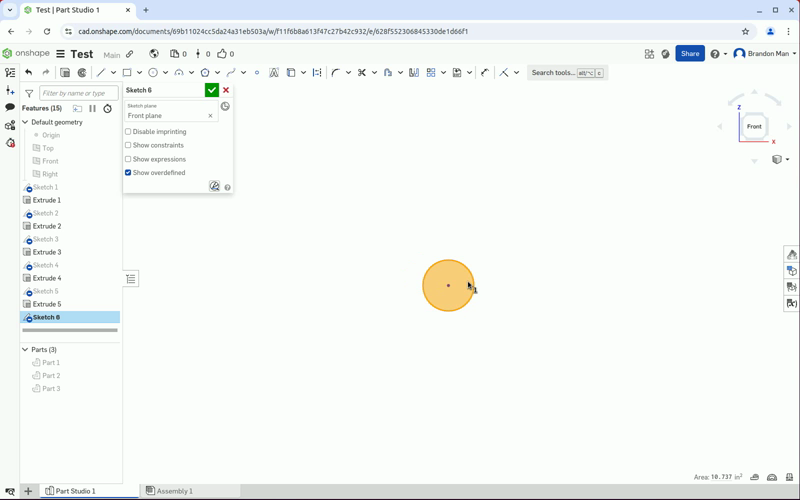
scroll(-6)
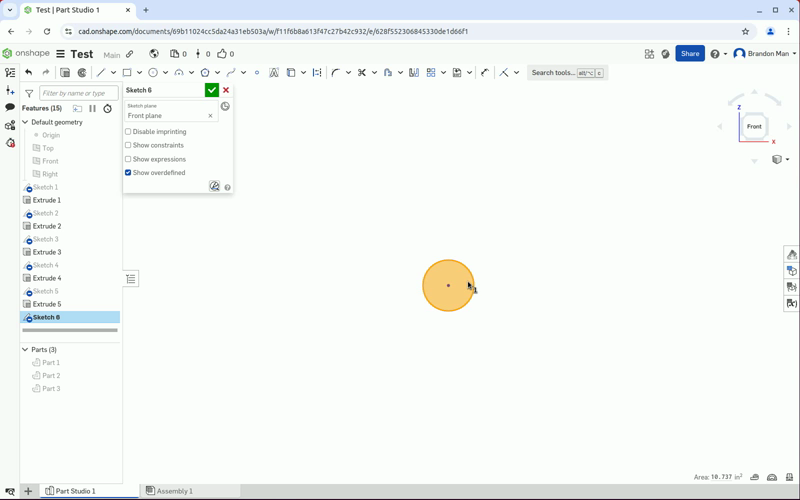
scroll(-6)
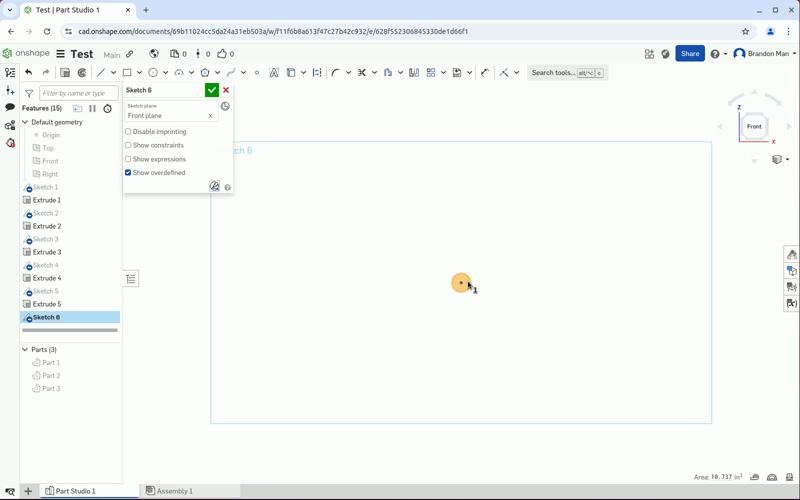
mouse_move(73, 352)
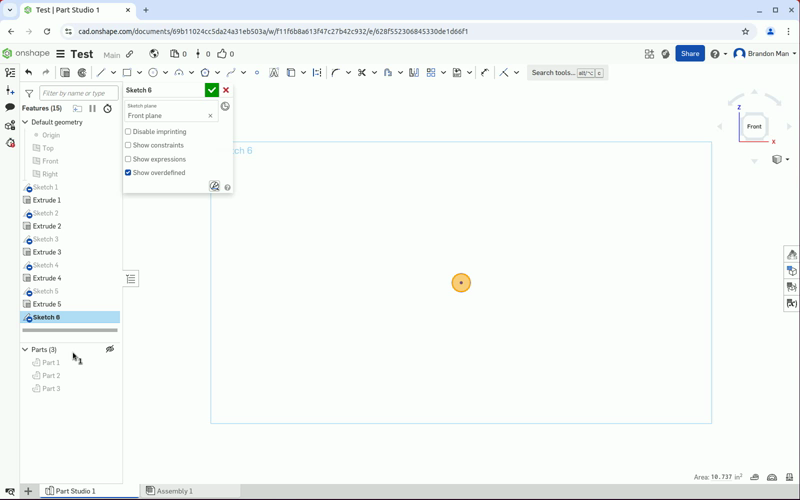
key(shift+y)
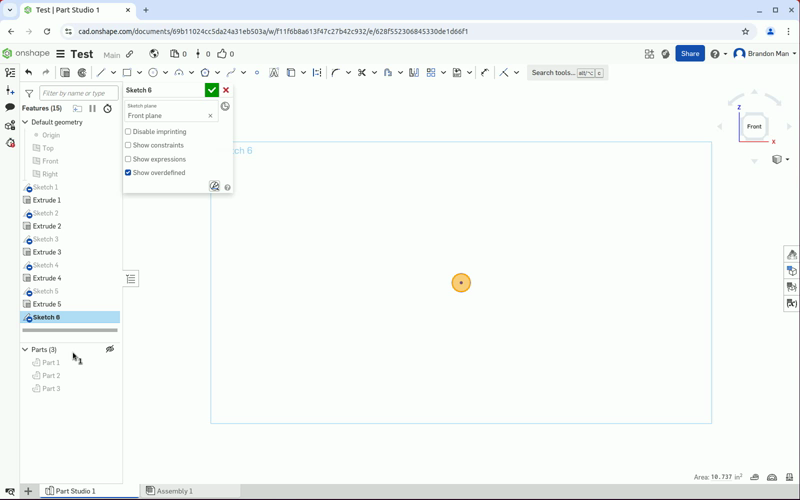
key(shift+e)
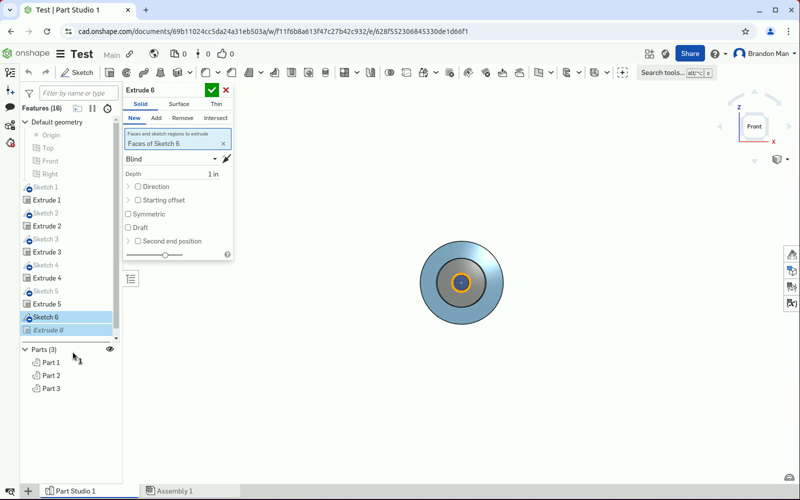
mouse_move(143, 106)
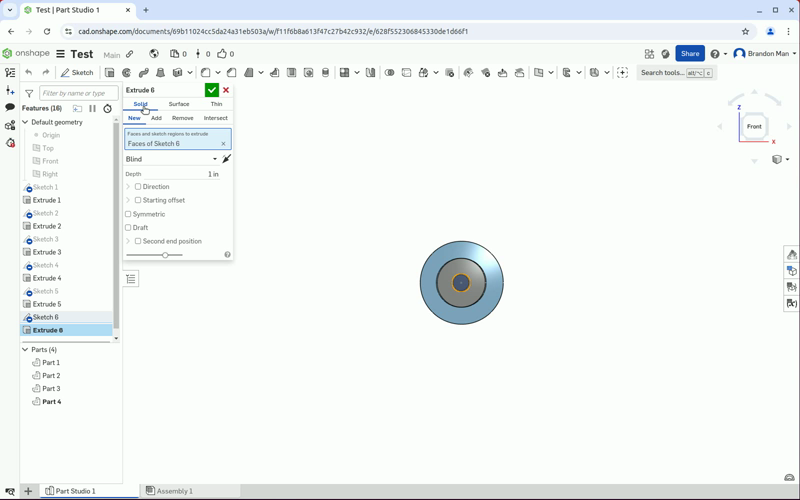
click(143, 106)
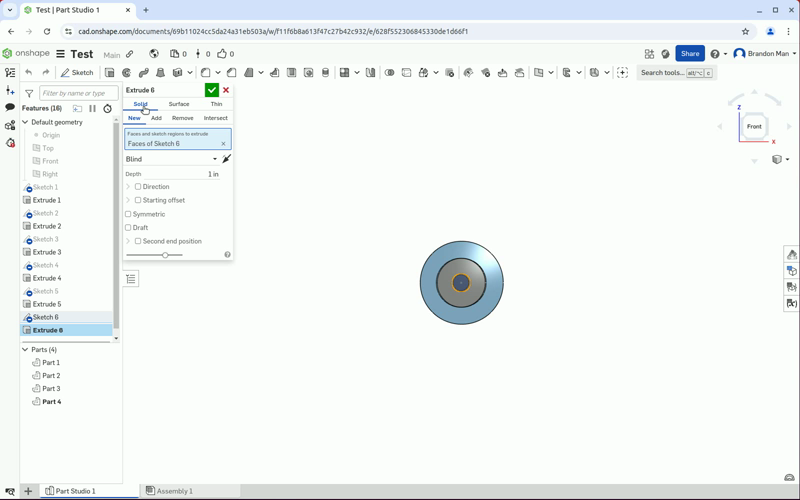
mouse_move(186, 120)
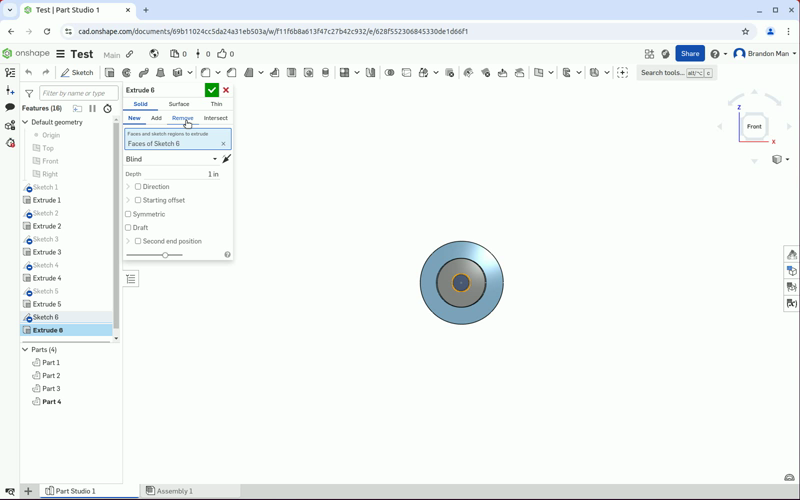
click(186, 120)
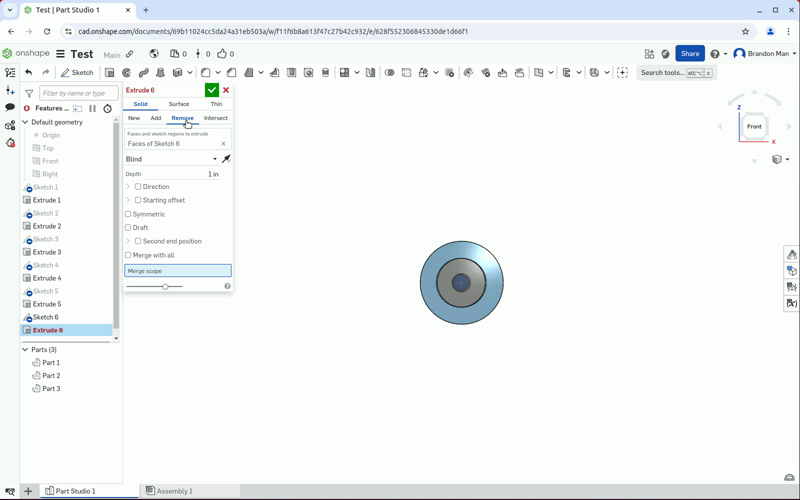
key(tab, 4)
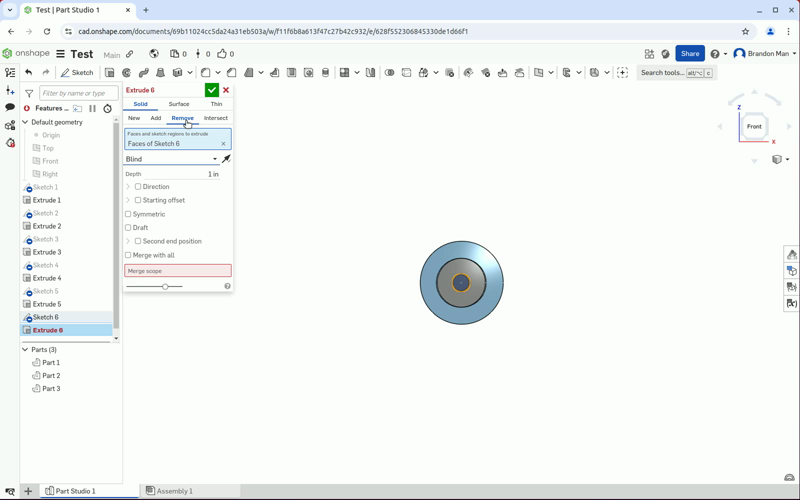
text(-19.738)
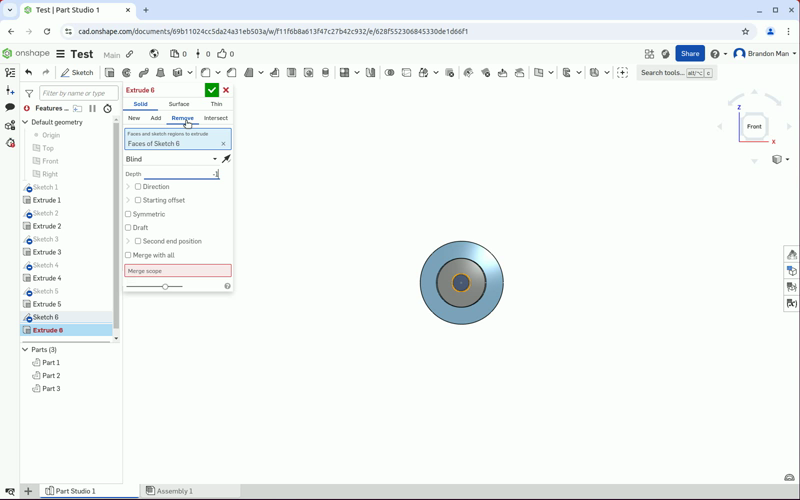
key(tab, 6)
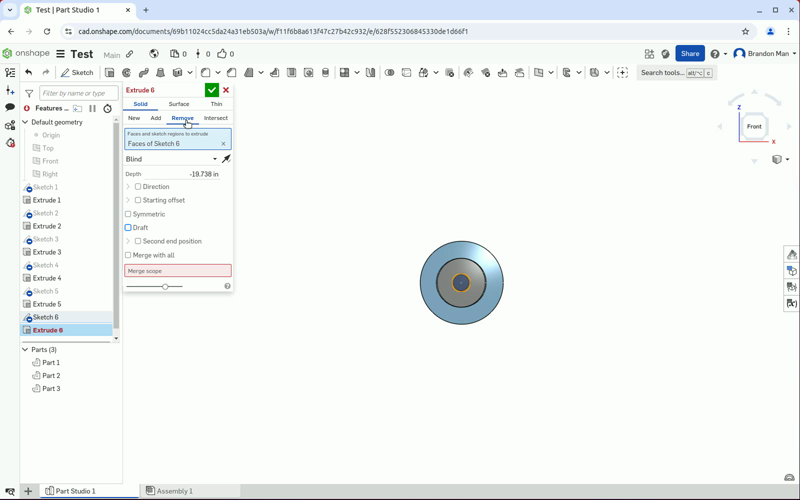
key(space)
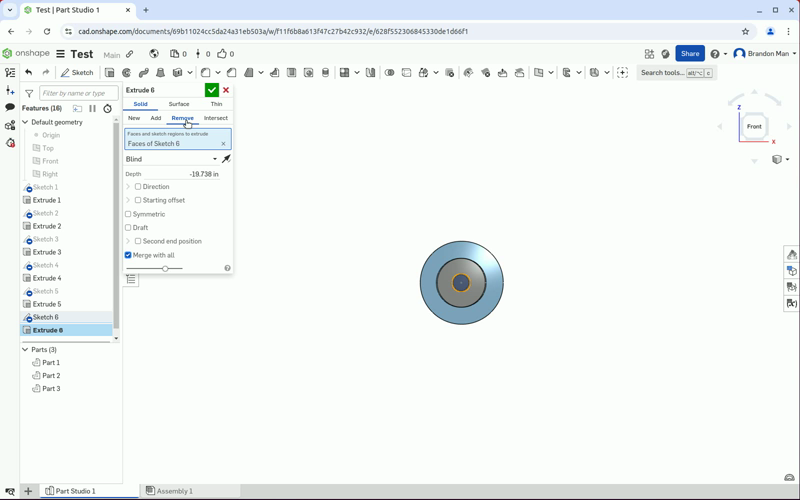
key(enter)
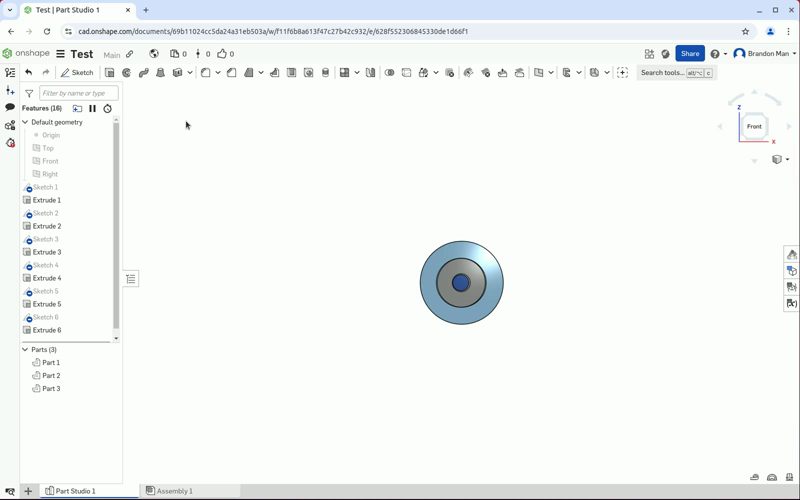
key(shift+h)
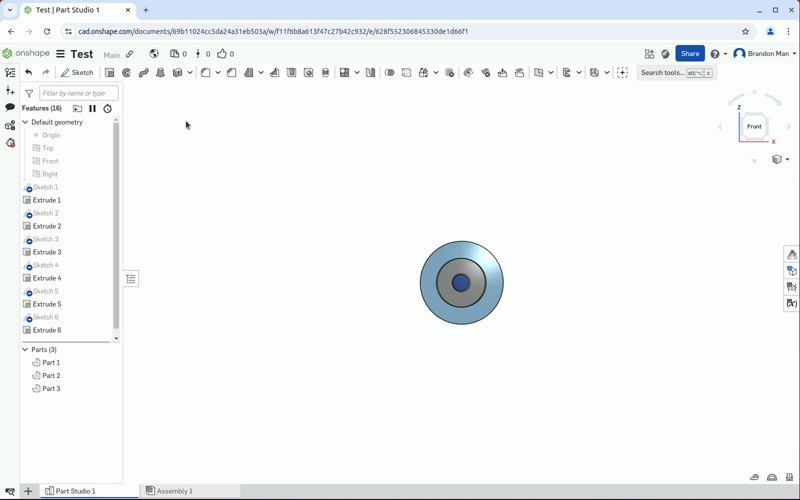
key(shift+h)
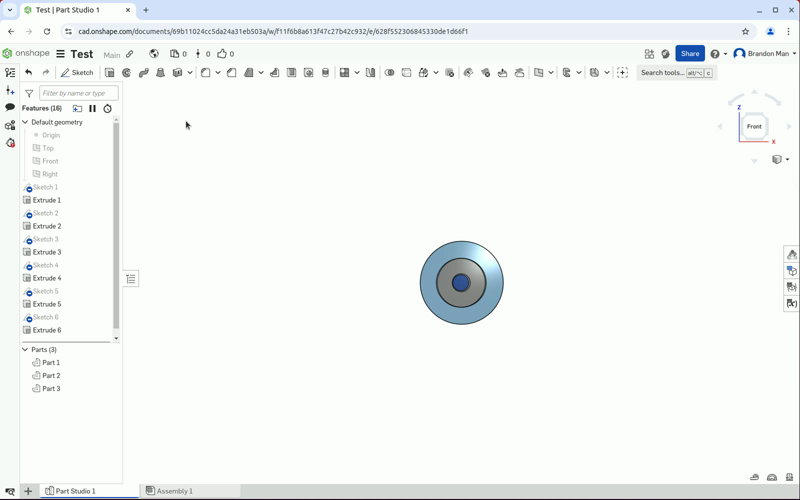
key(shift+7)
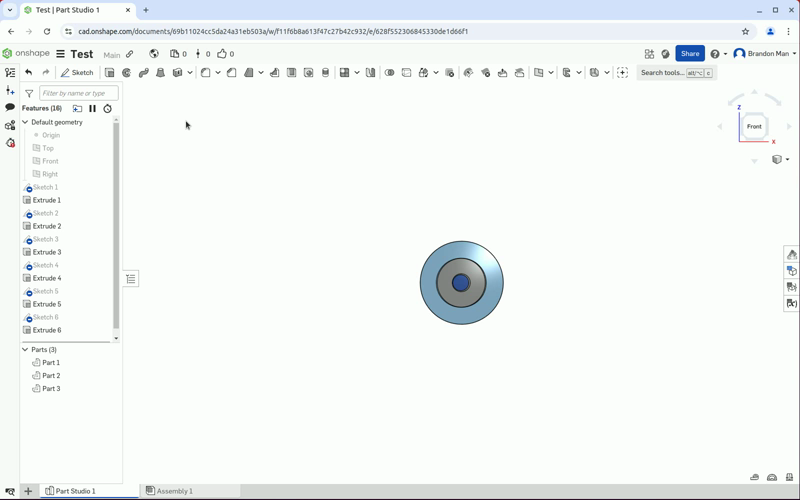
key(left, 2)
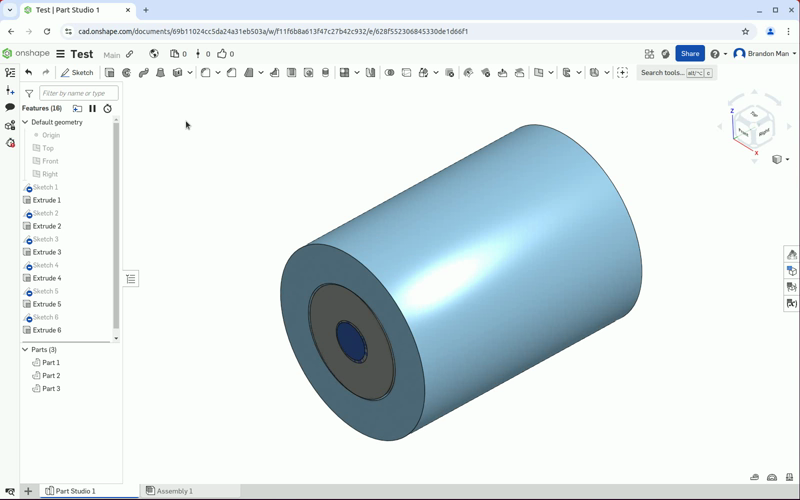
key(down, 2)
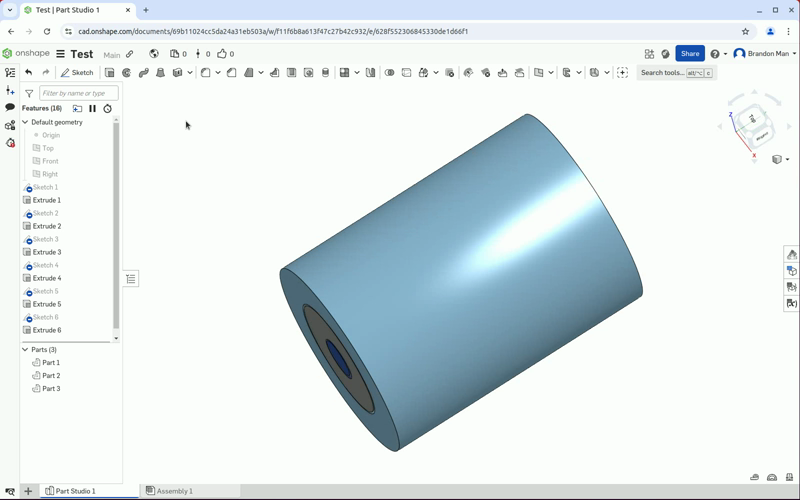
key(up, 2)
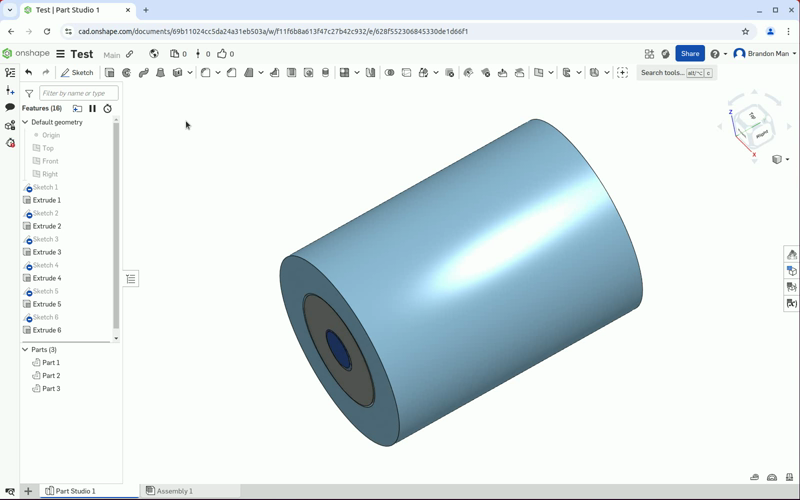
key(right, 2)
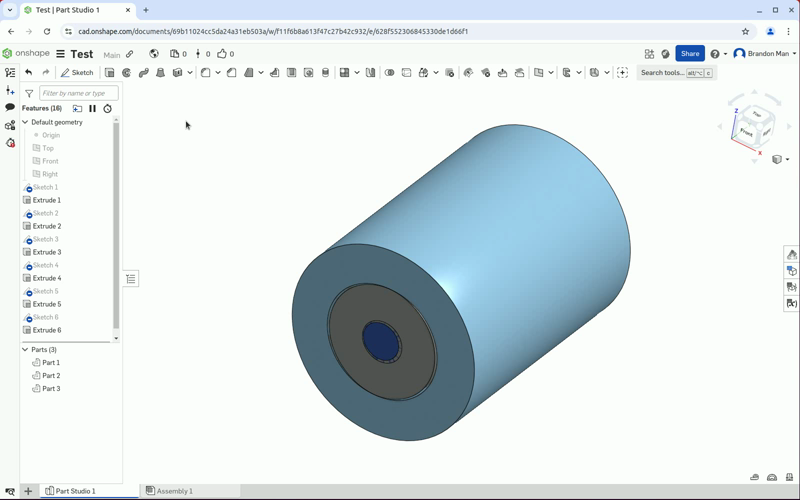
mouse_move(69, 189)
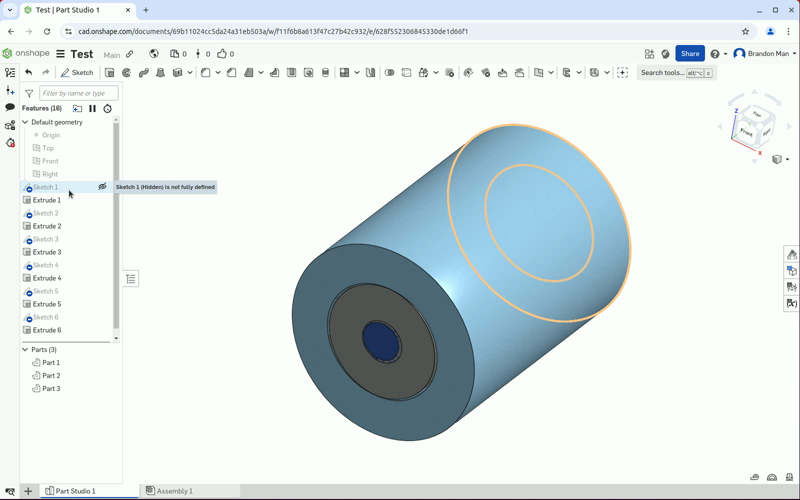
click(69, 189)